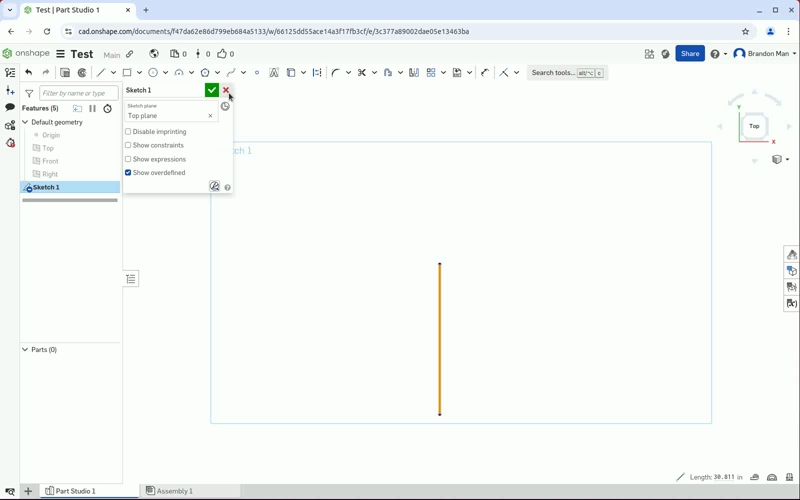
key(shift+h)
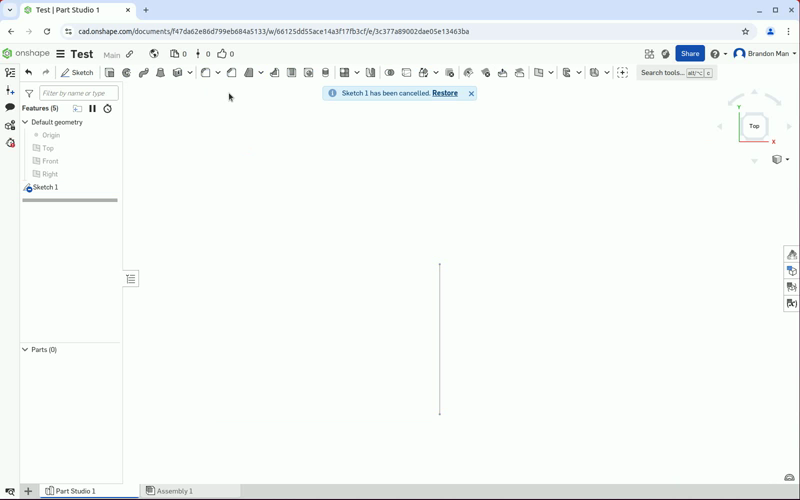
key(shift+s)
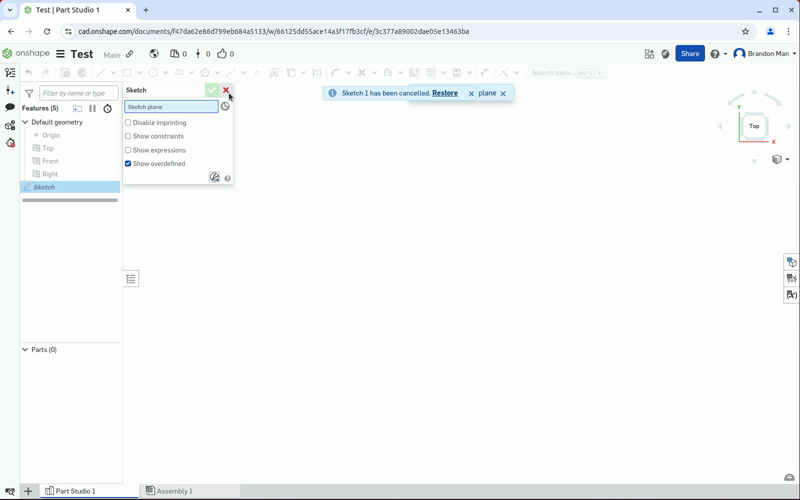
mouse_move(73, 150)
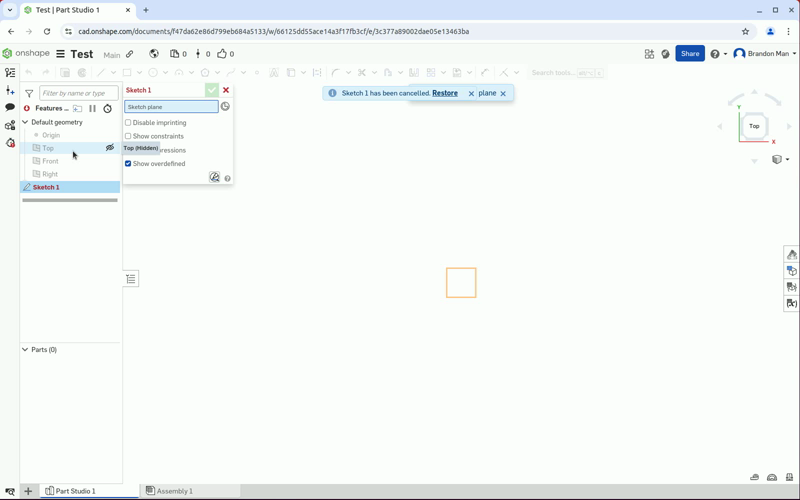
click(73, 150)
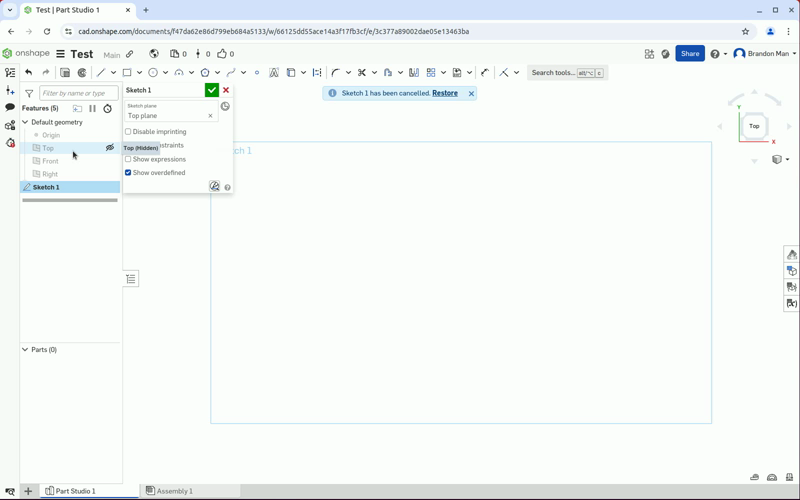
mouse_move(73, 352)
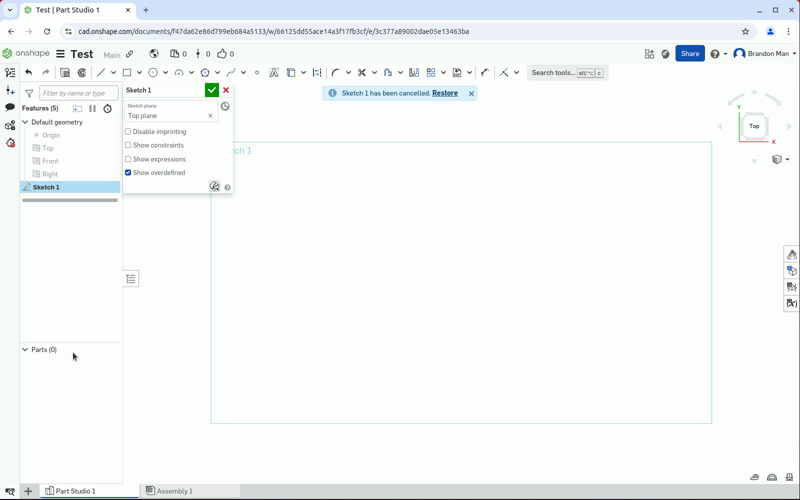
key(y)
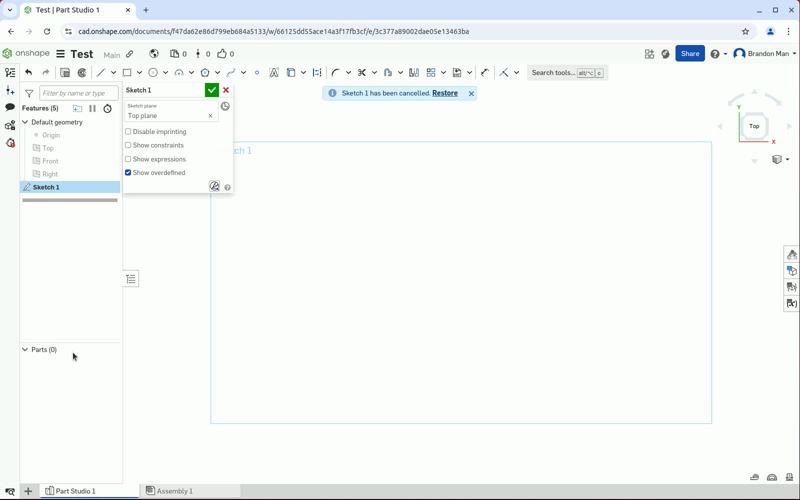
key(l)
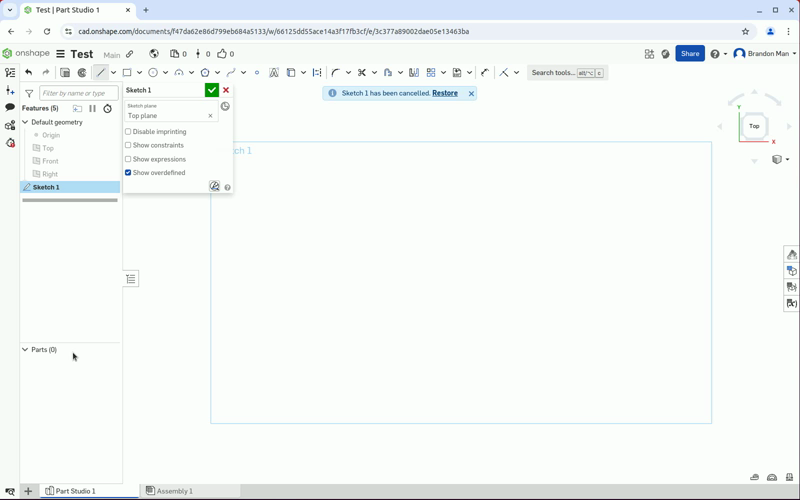
key_down(shift)
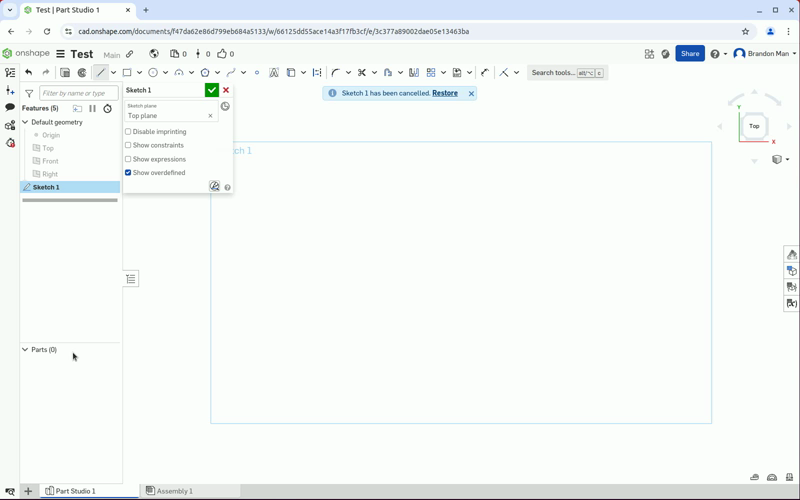
mouse_move(424, 315)
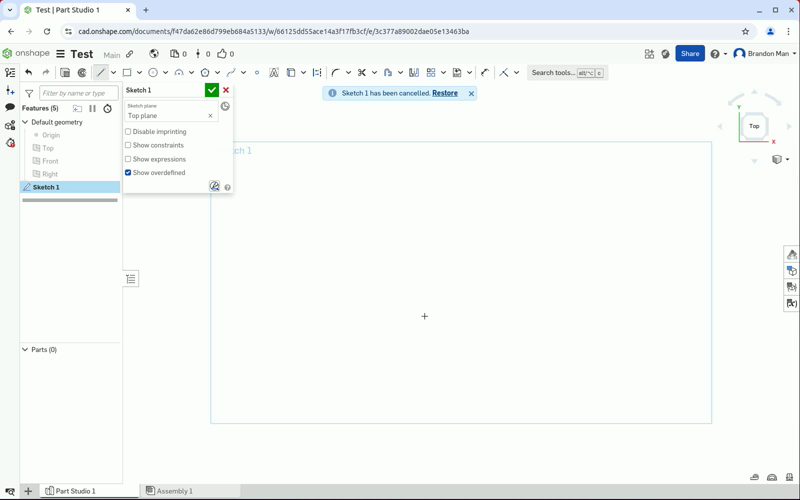
click(424, 315)
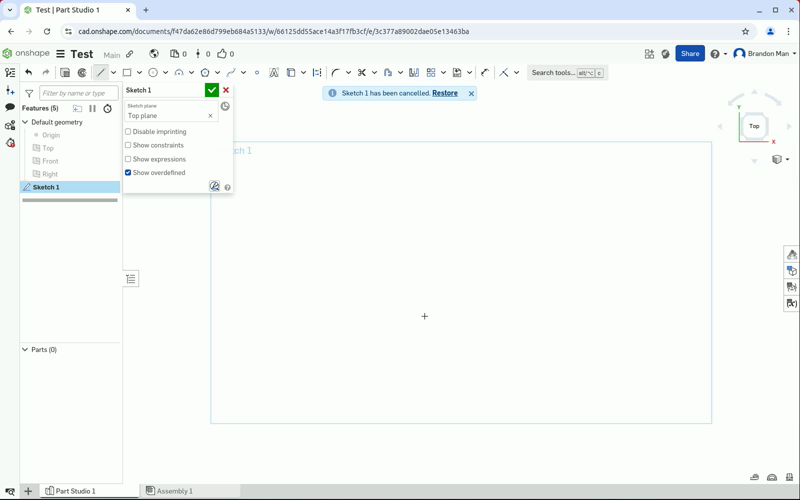
key_up(shift)
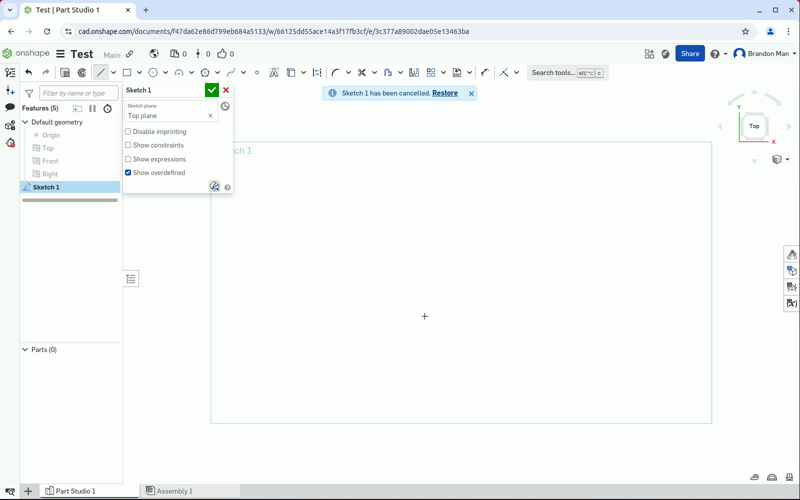
key_down(shift)
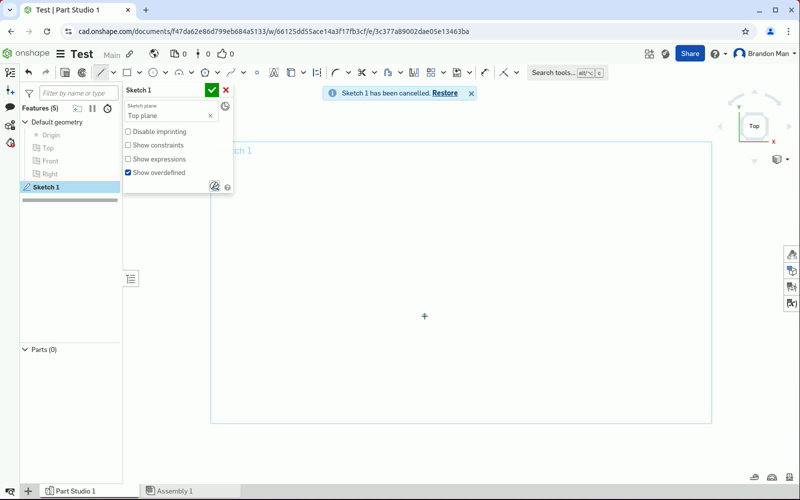
mouse_move(489, 315)
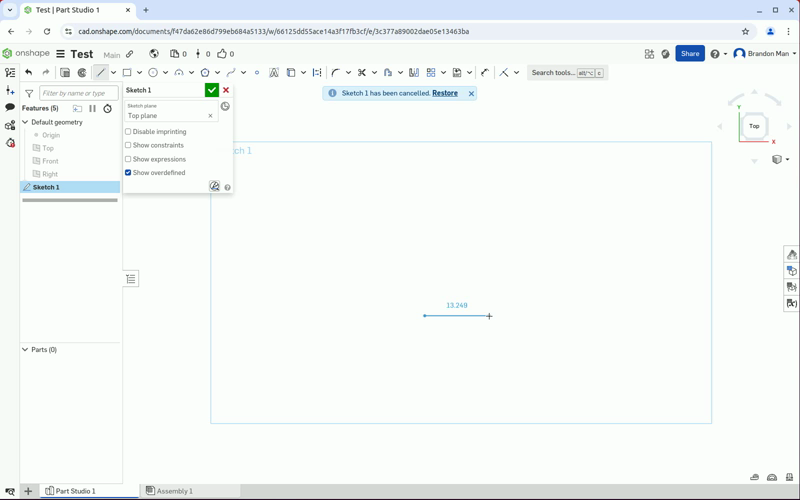
click(489, 315)
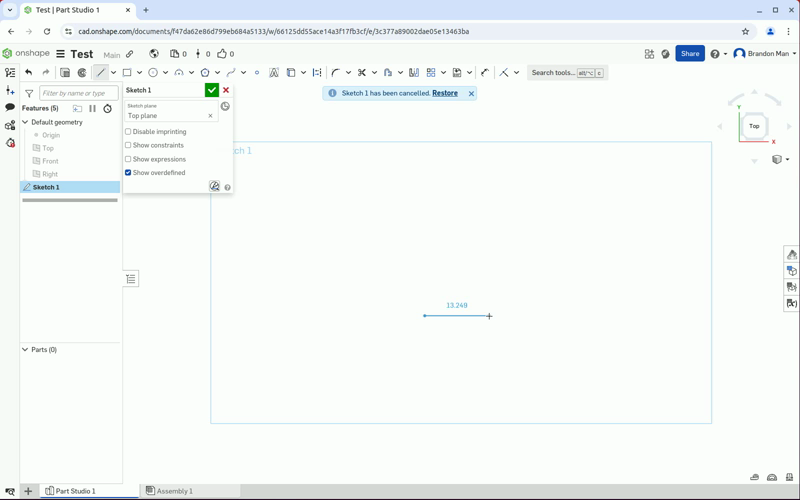
key_up(shift)
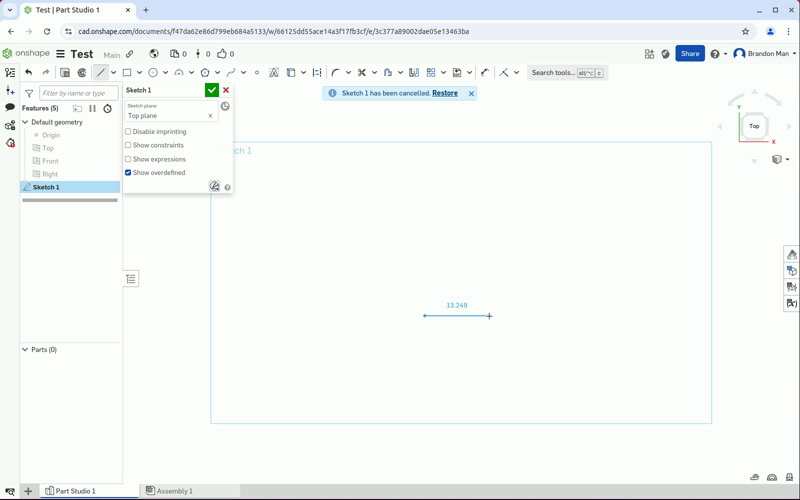
key_down(shift)
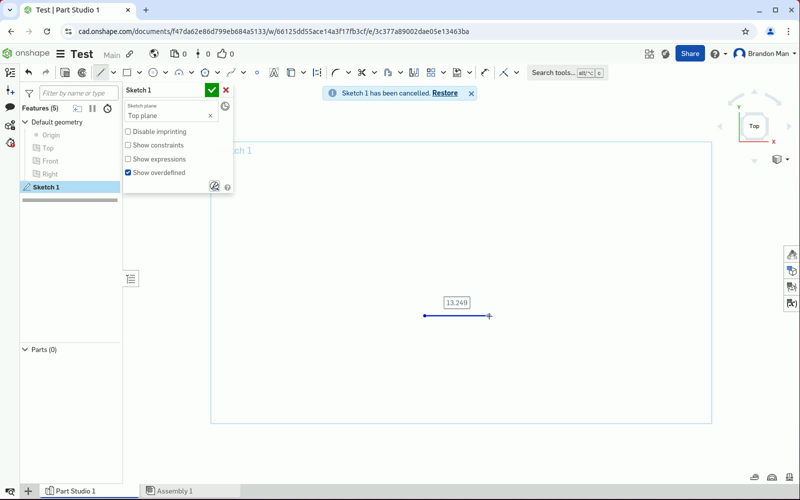
mouse_move(519, 315)
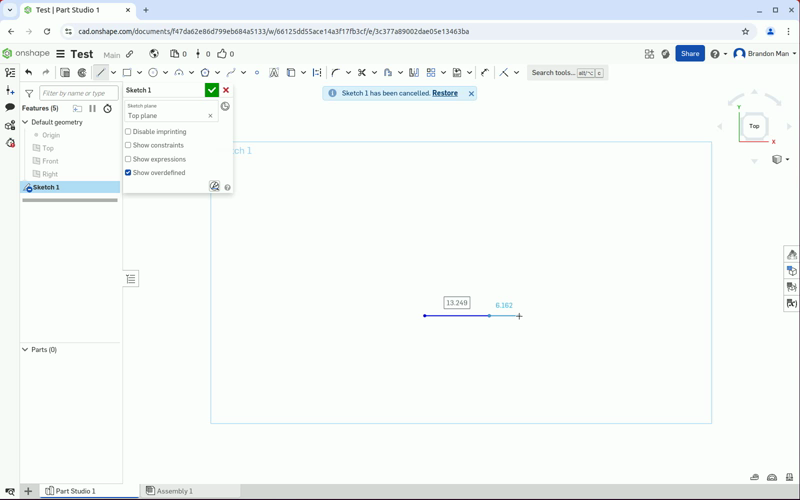
mouse_move(489, 257)
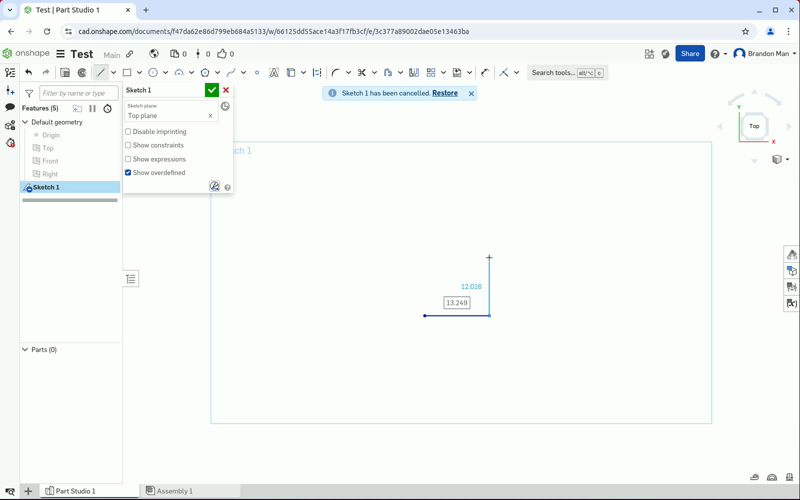
click(489, 257)
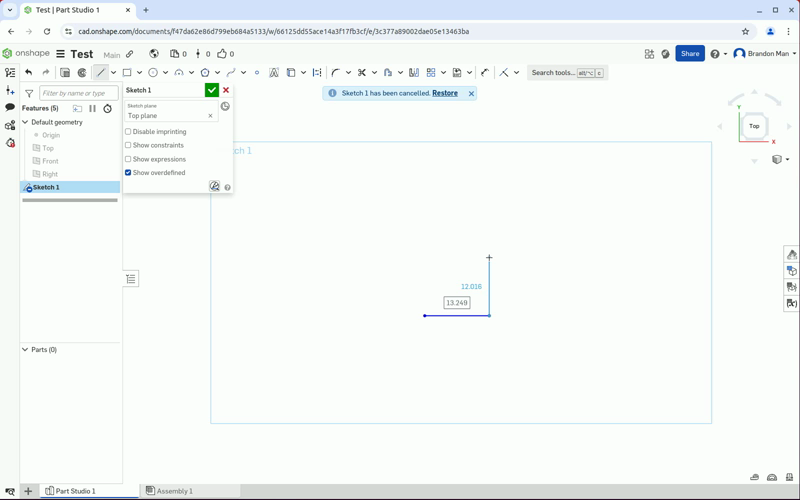
key_up(shift)
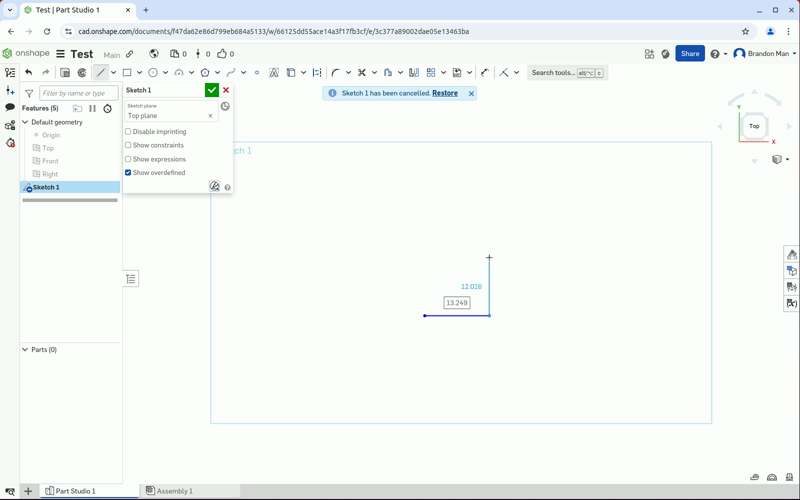
key_down(shift)
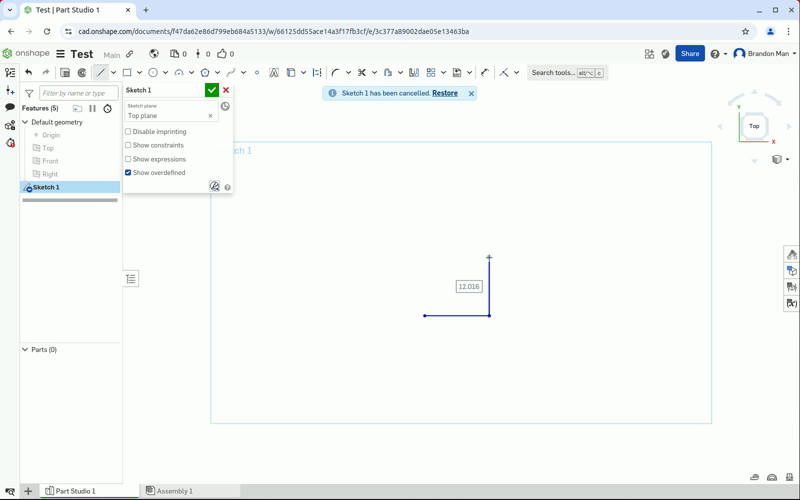
mouse_move(424, 257)
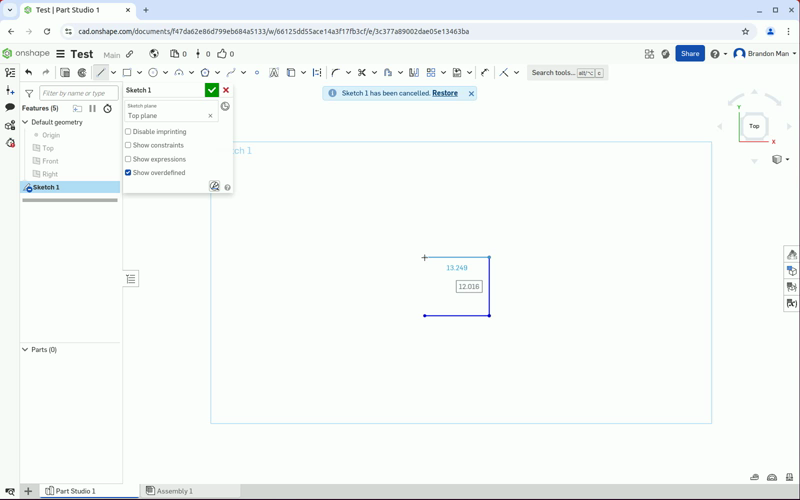
click(424, 257)
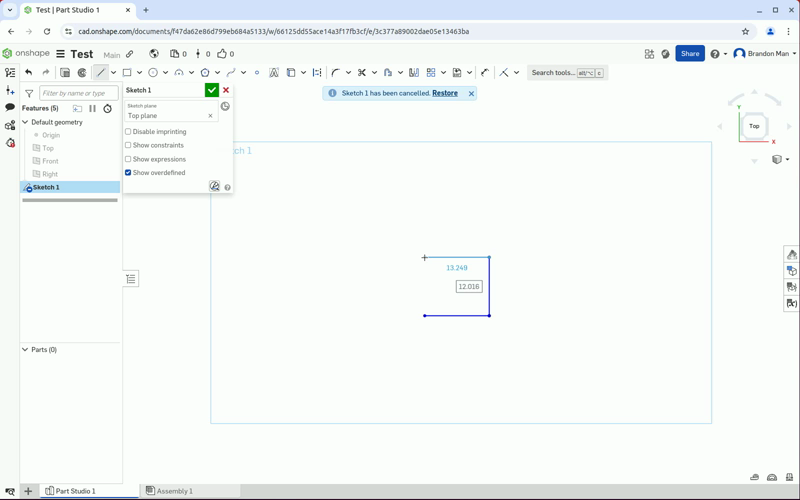
key_up(shift)
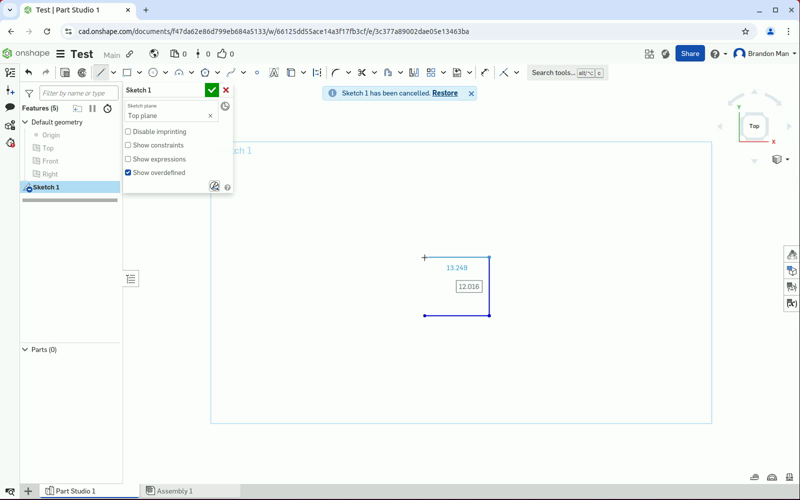
mouse_move(454, 257)
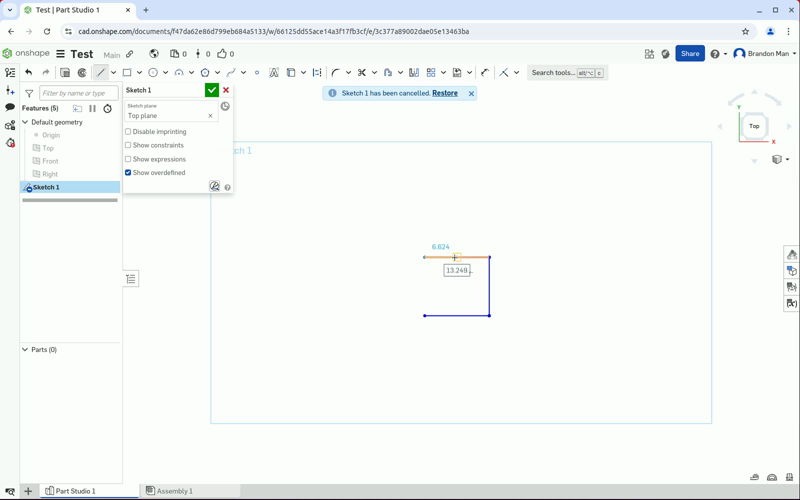
key_down(shift)
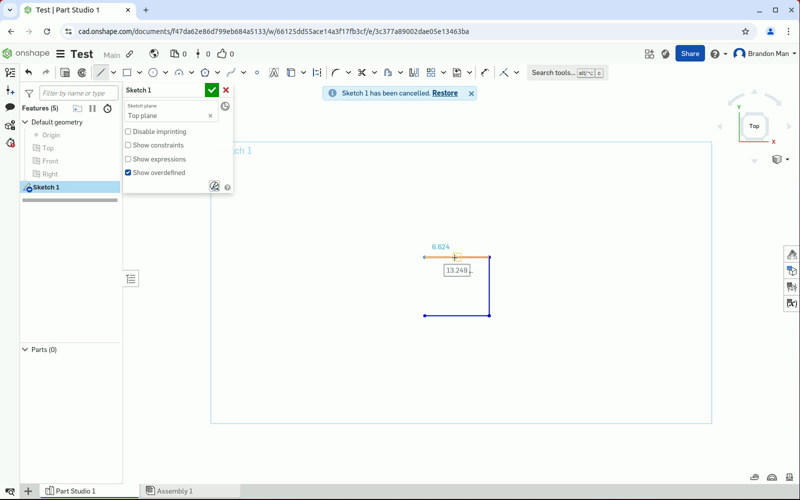
mouse_move(424, 315)
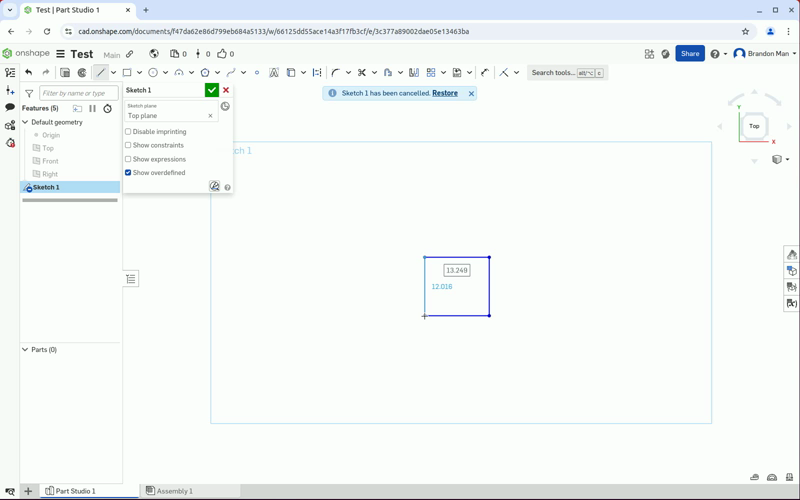
key_up(shift)
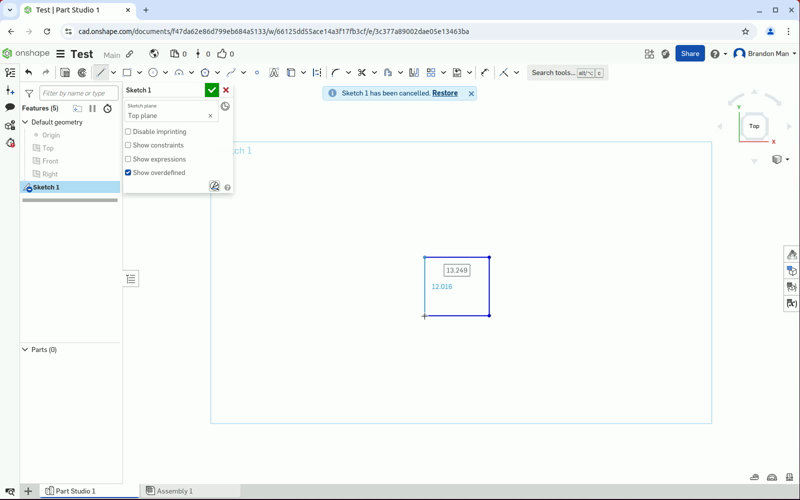
click(424, 315)
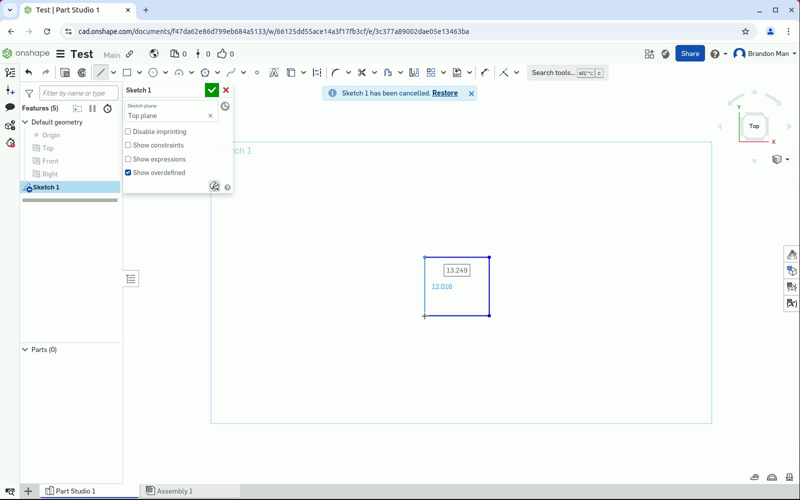
key(esc)
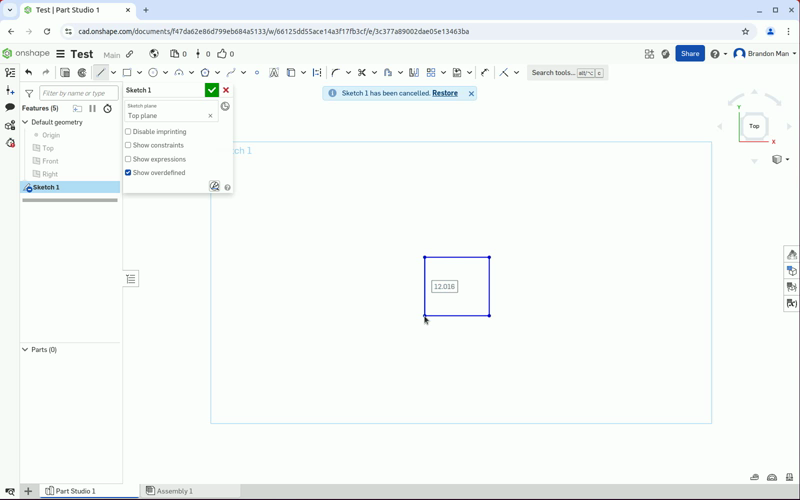
mouse_move(471, 267)
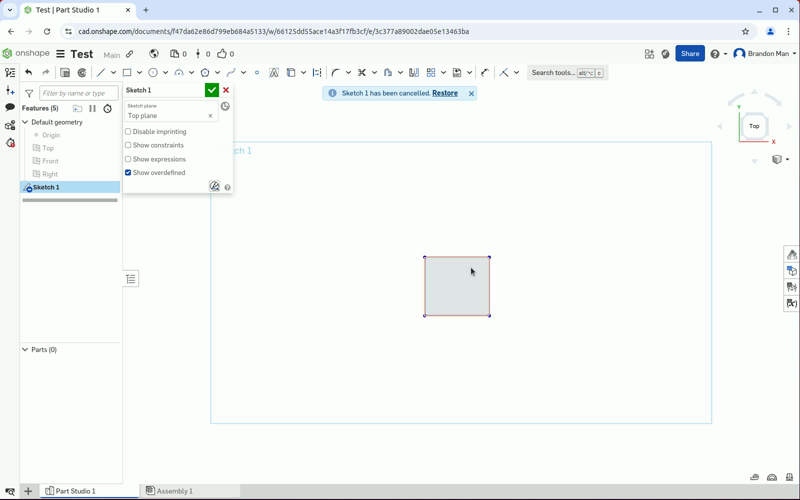
click(471, 267)
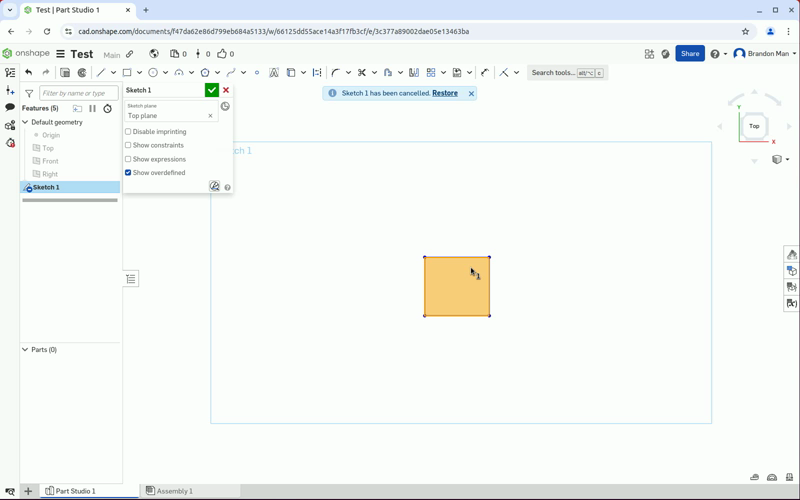
mouse_move(73, 352)
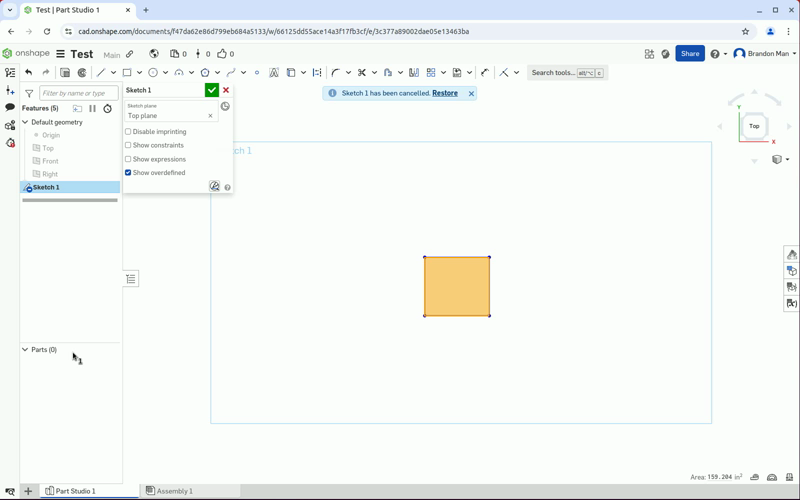
key(shift+y)
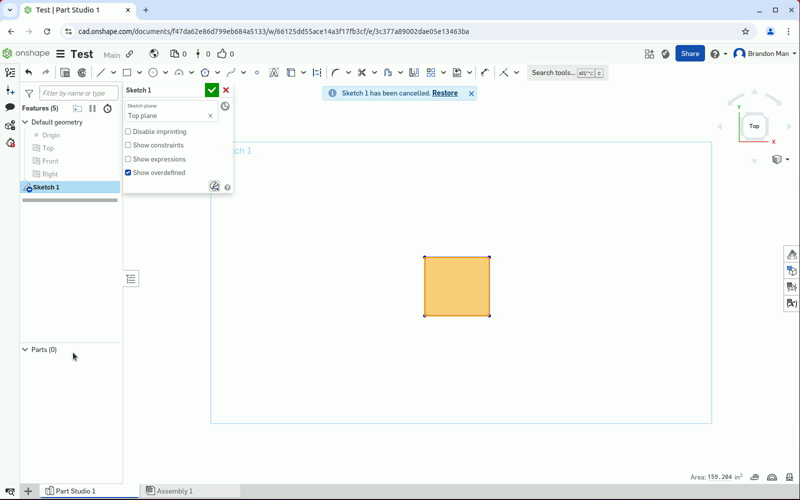
key(shift+e)
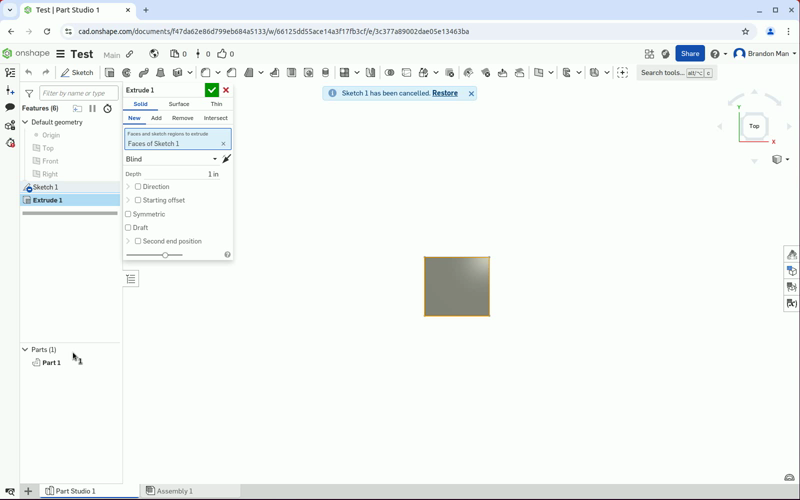
mouse_move(143, 106)
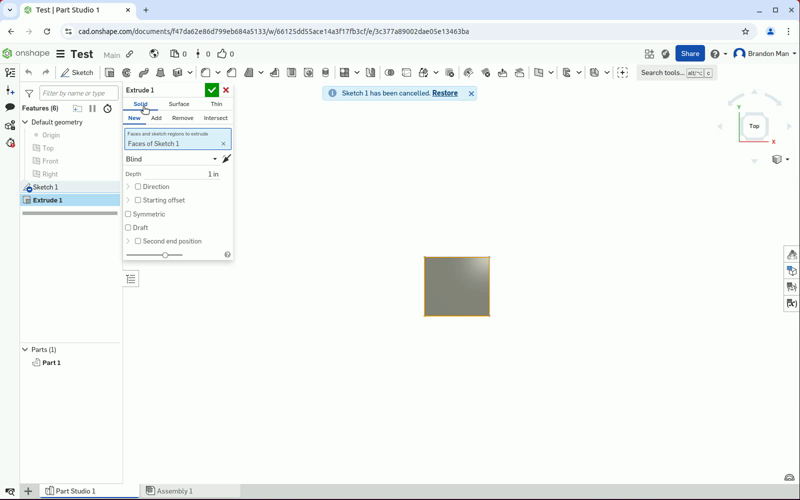
click(143, 106)
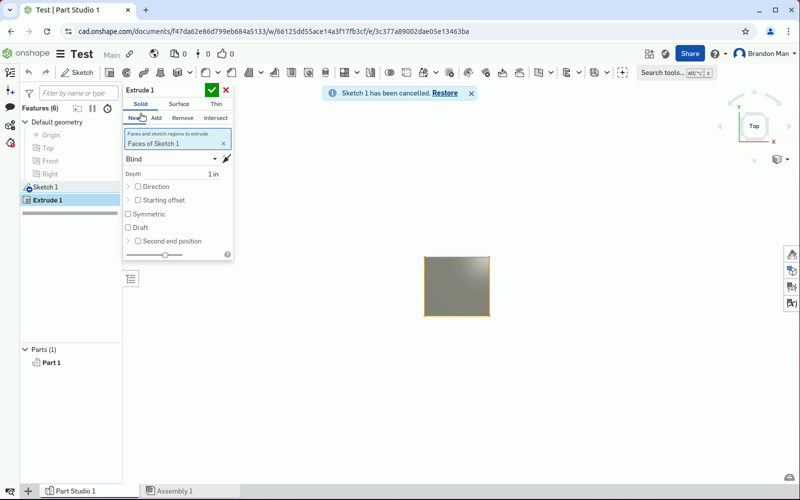
mouse_move(137, 120)
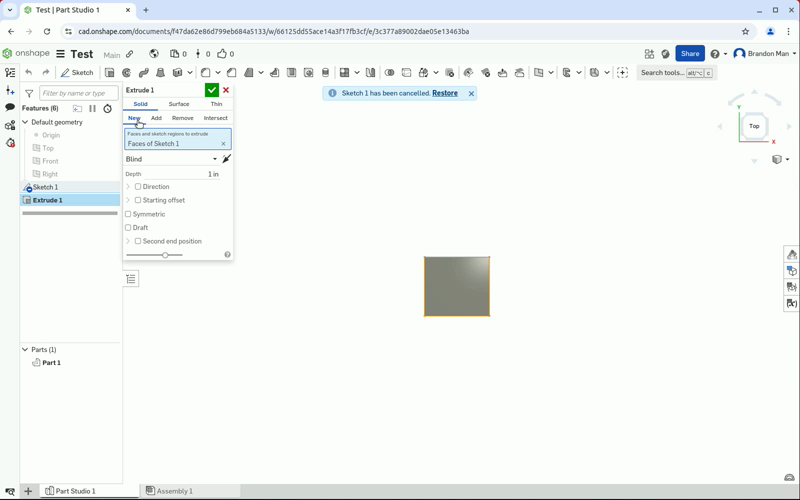
click(137, 120)
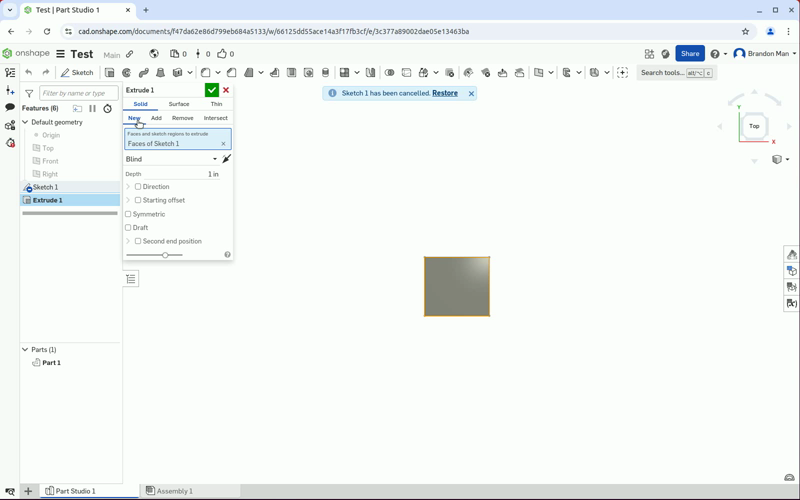
key(tab, 4)
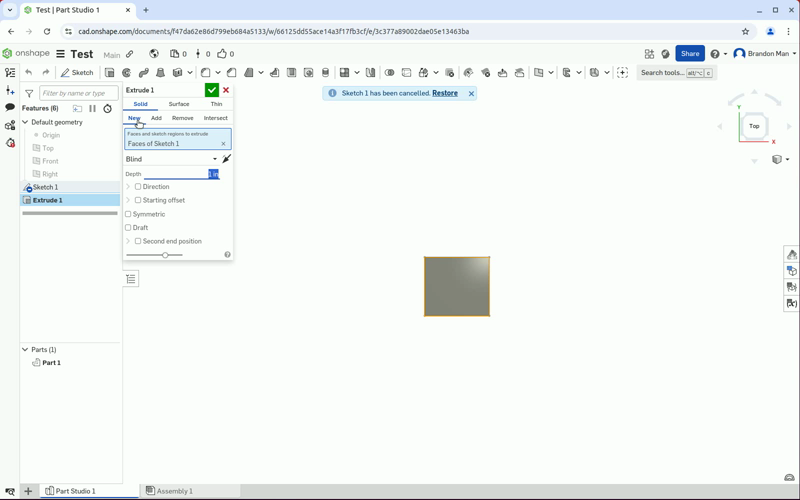
text(7.943)
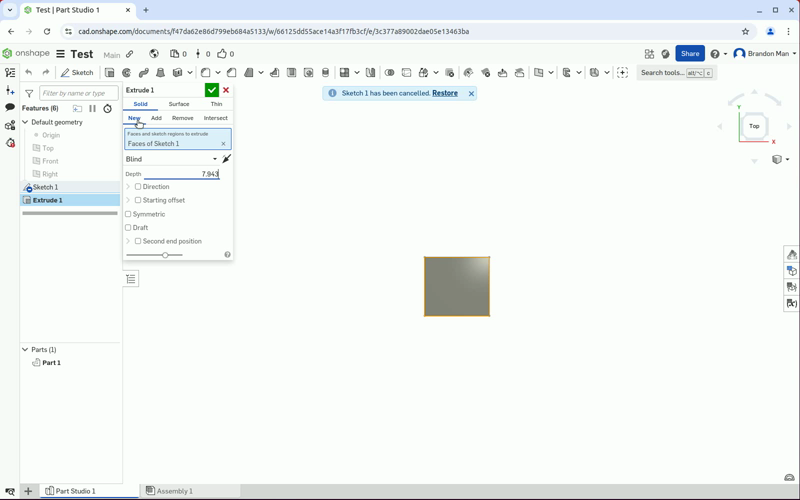
key(enter)
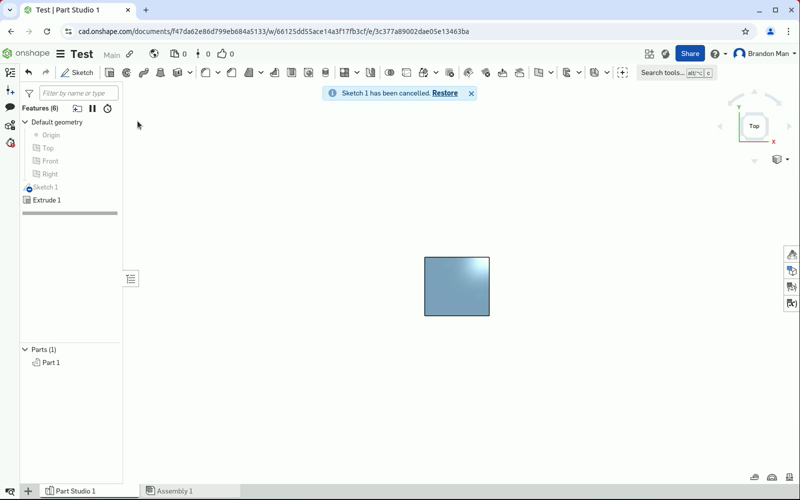
key(shift+h)
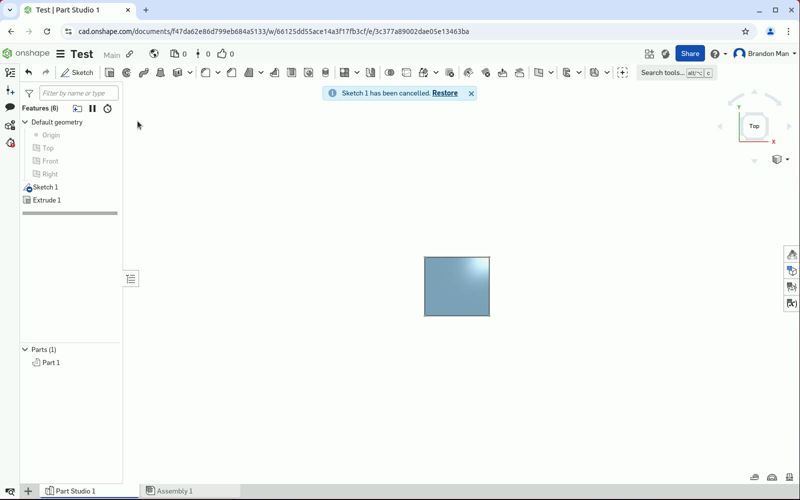
key(shift+h)
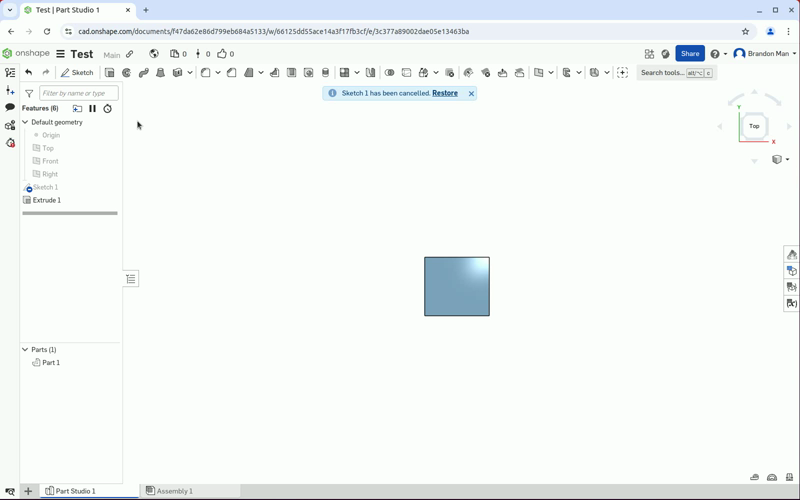
mouse_move(73, 189)
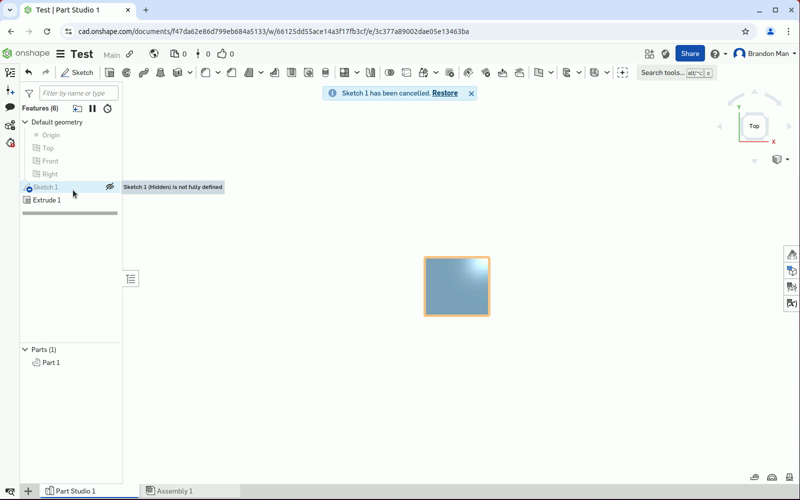
click(73, 189)
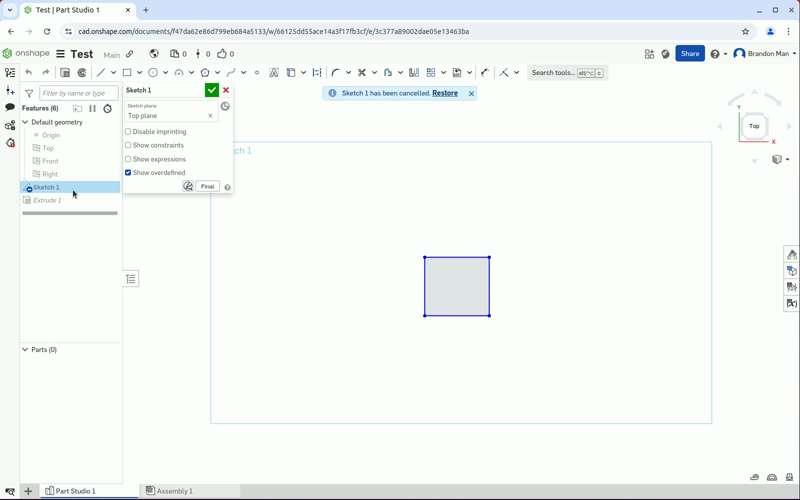
mouse_move(229, 92)
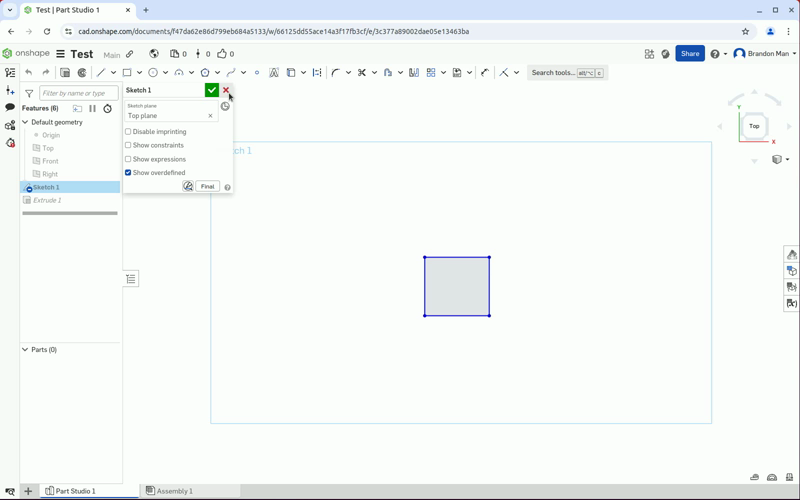
click(229, 92)
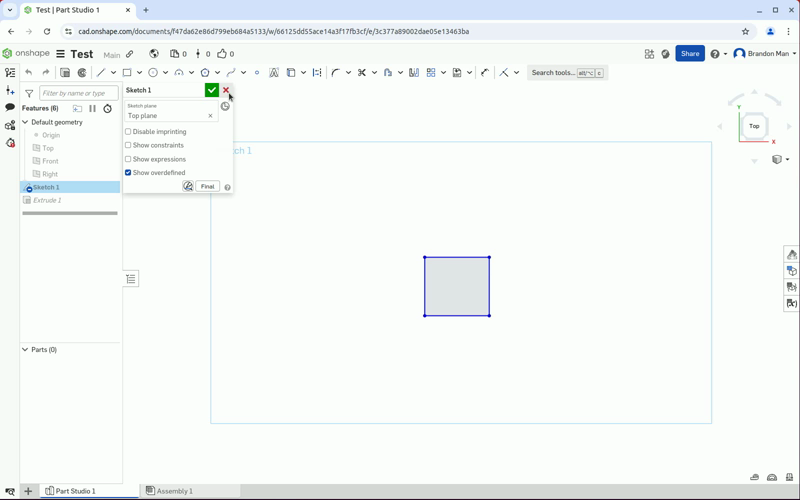
key(shift+s)
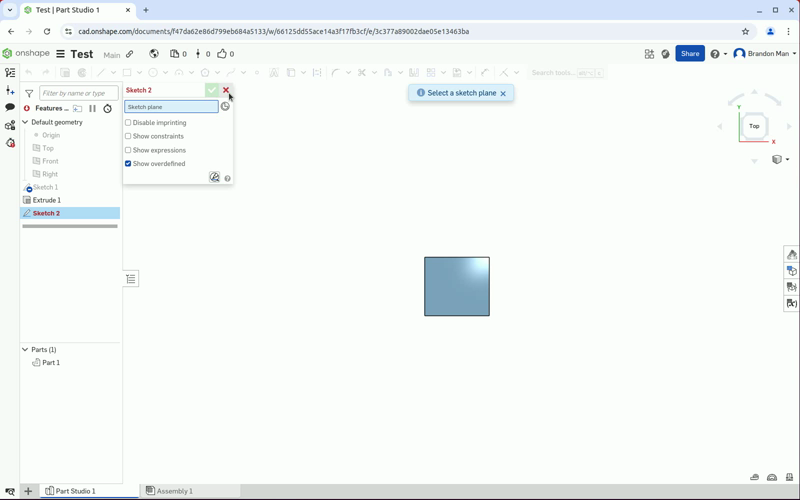
mouse_move(73, 150)
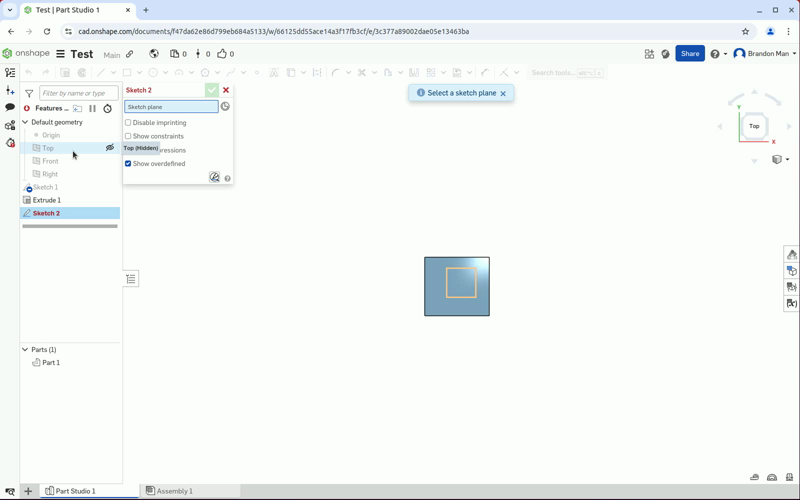
click(73, 150)
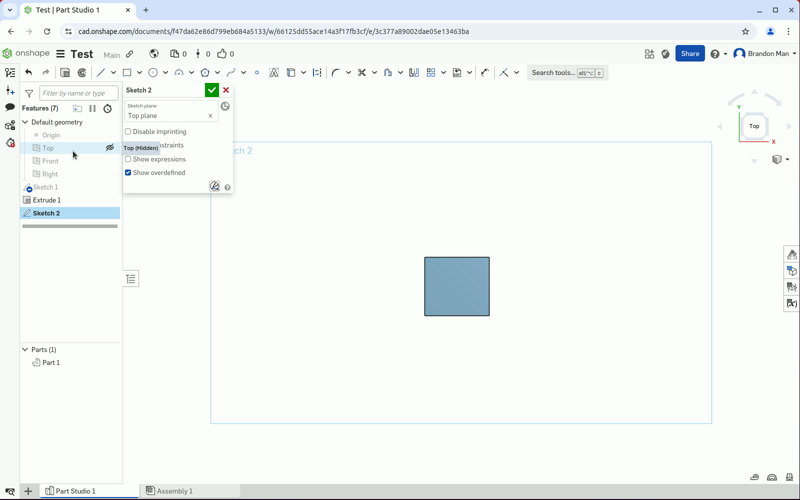
mouse_move(73, 352)
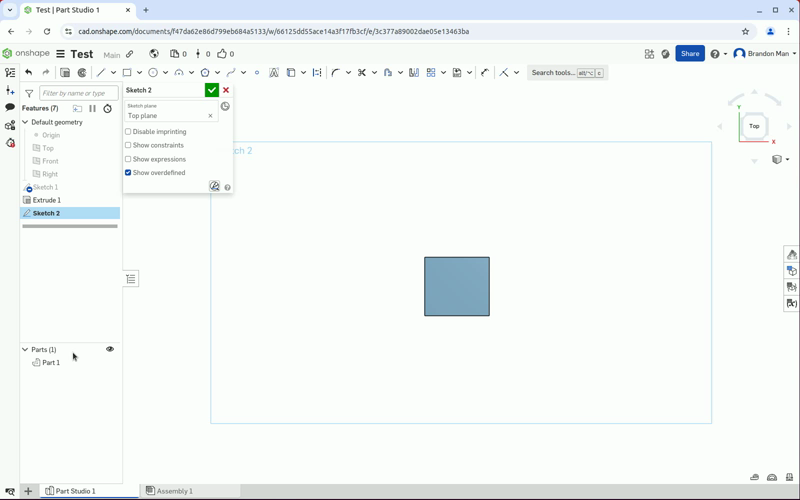
key(y)
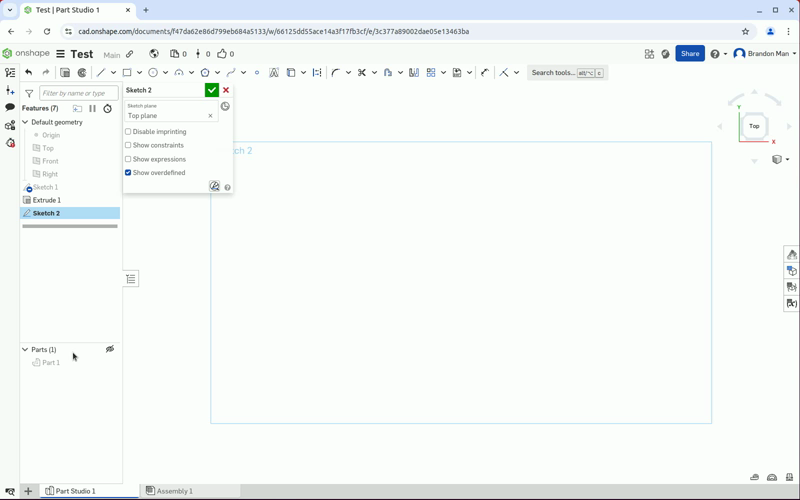
key(l)
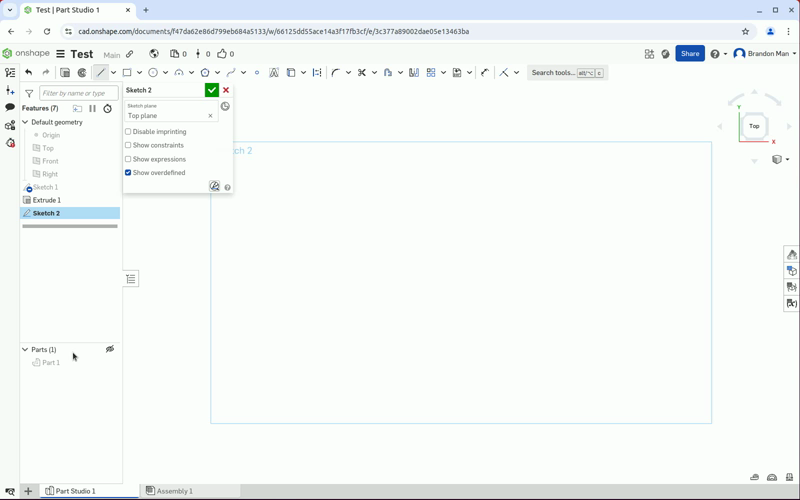
key_down(shift)
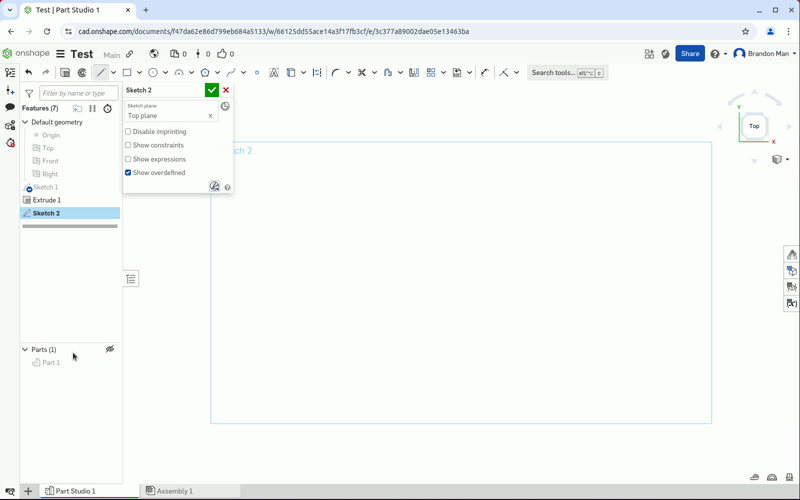
mouse_move(348, 312)
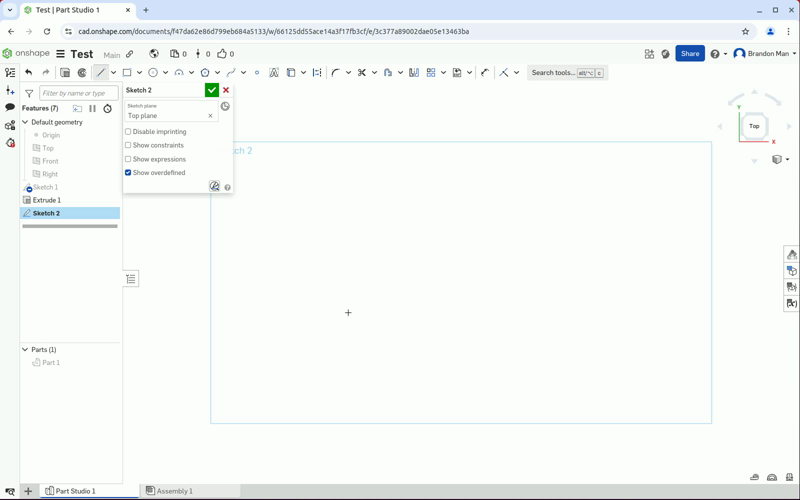
click(348, 312)
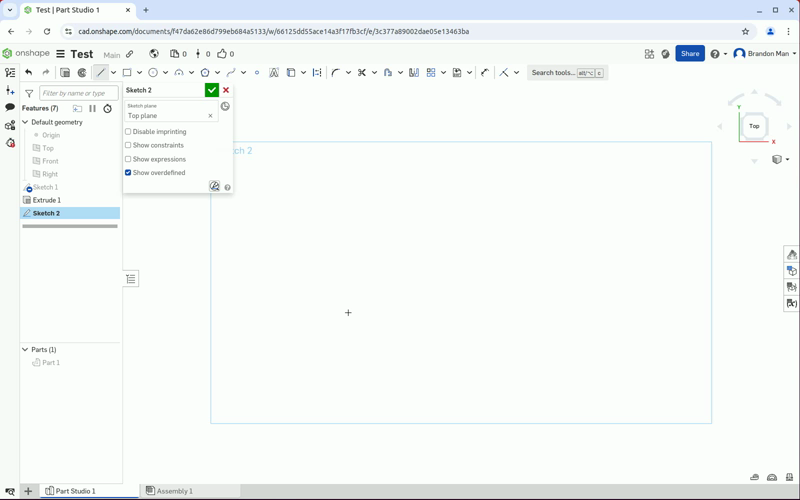
key_up(shift)
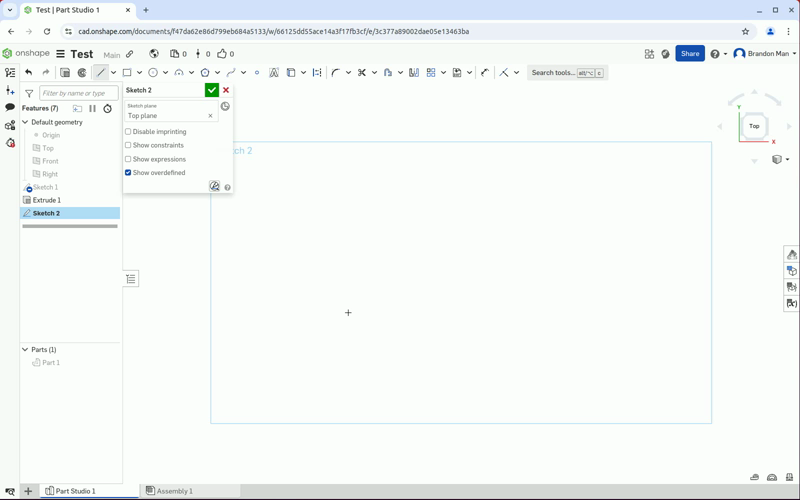
key_down(shift)
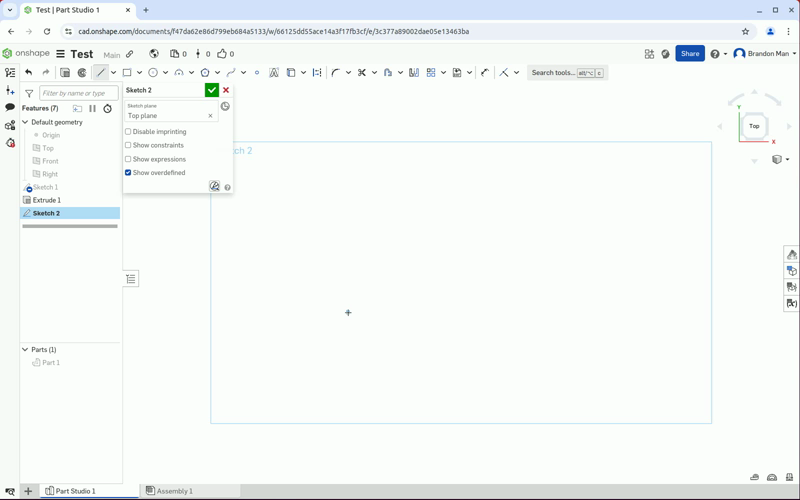
mouse_move(378, 312)
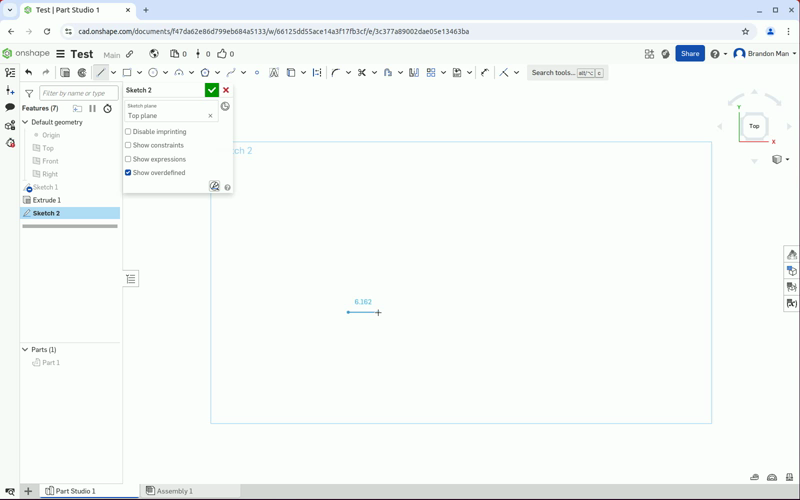
mouse_move(402, 312)
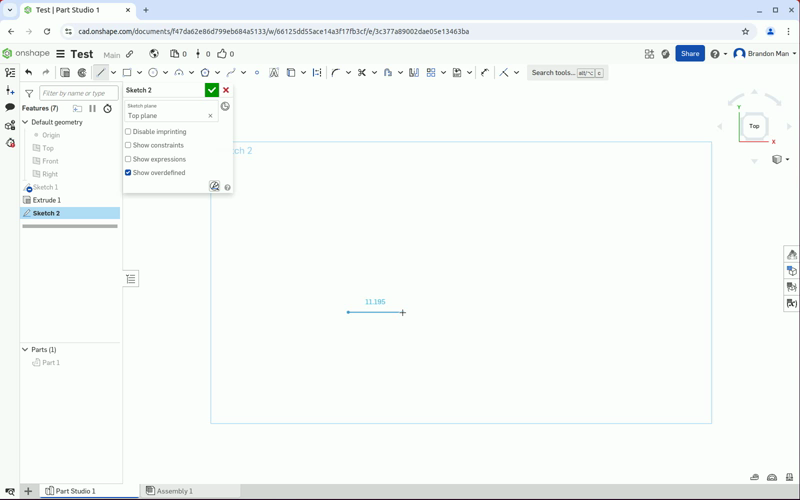
click(402, 312)
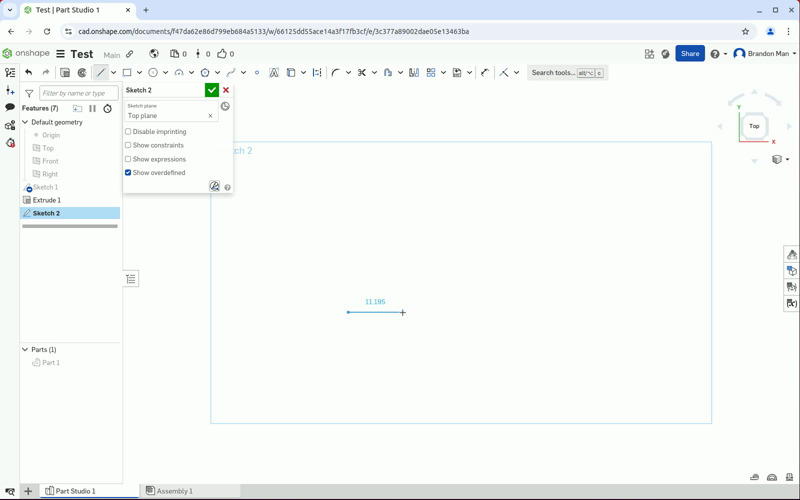
key_up(shift)
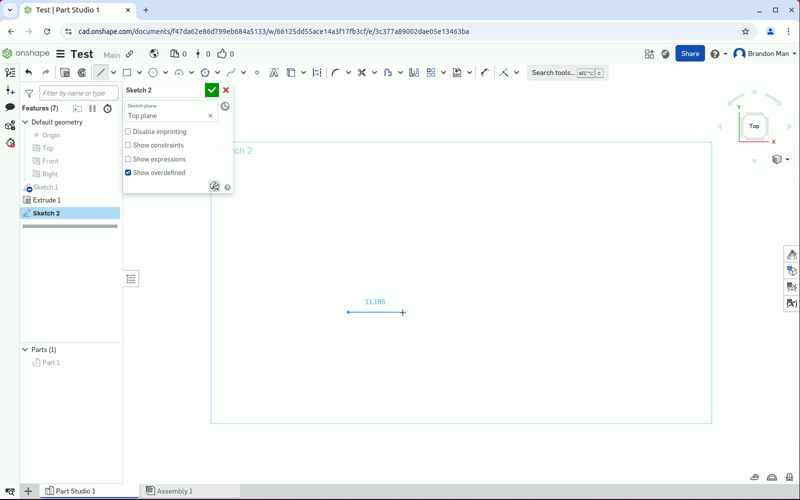
key_down(shift)
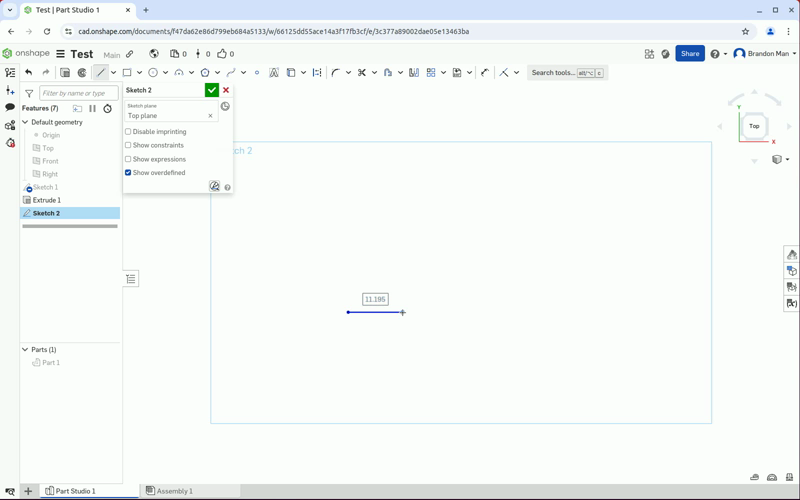
mouse_move(432, 312)
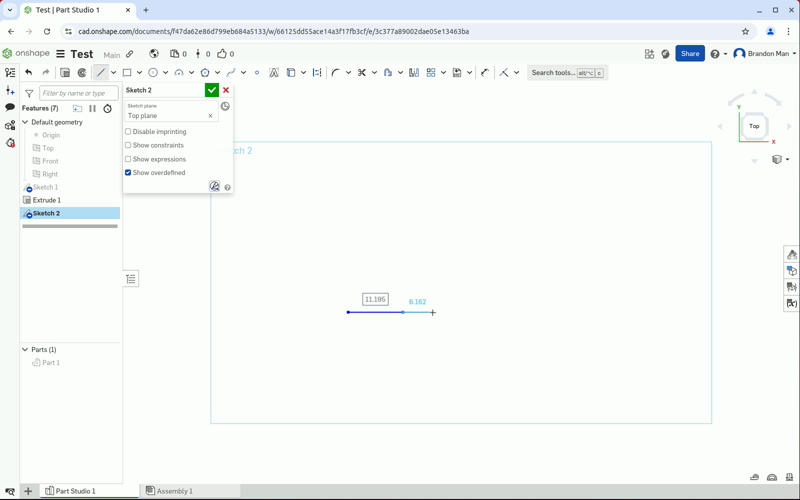
mouse_move(402, 264)
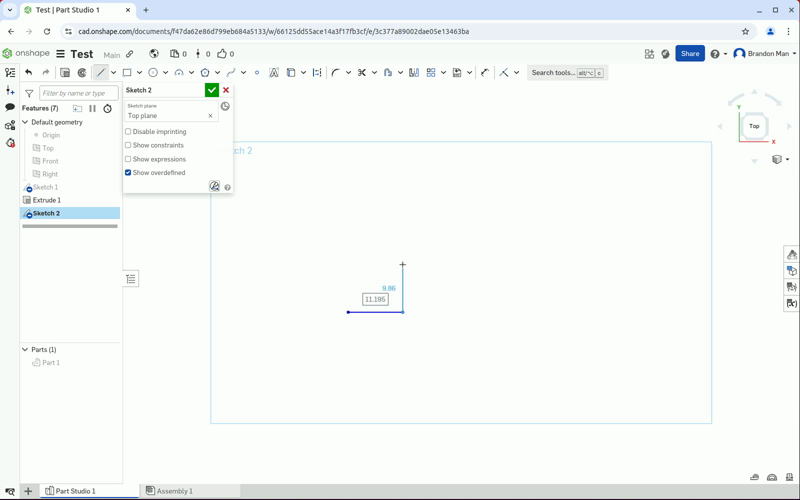
click(402, 264)
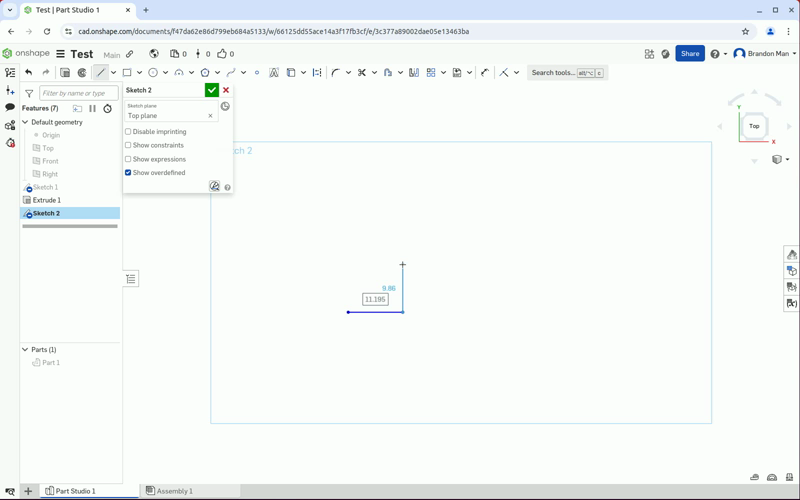
key_up(shift)
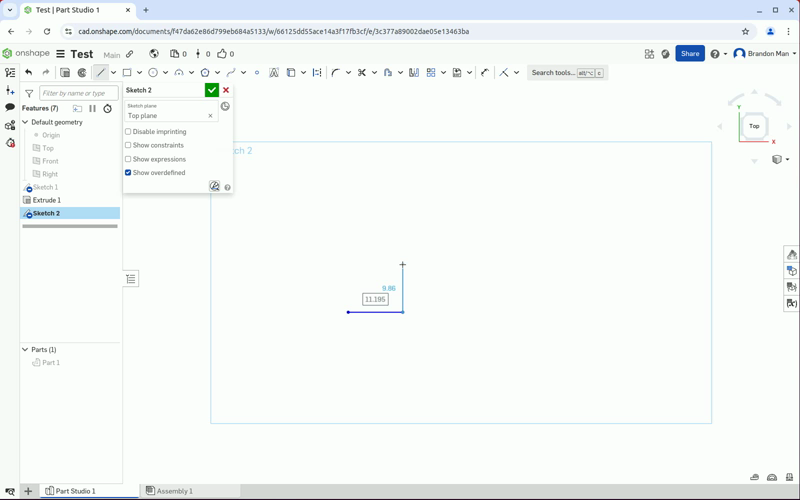
key_down(shift)
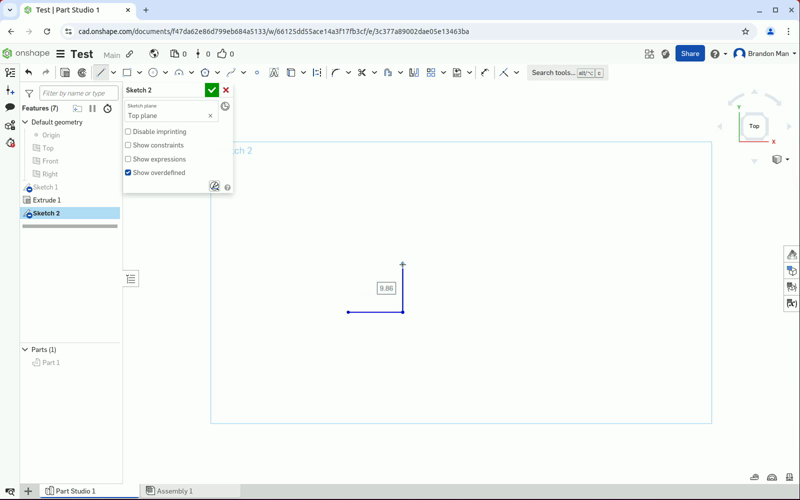
mouse_move(432, 264)
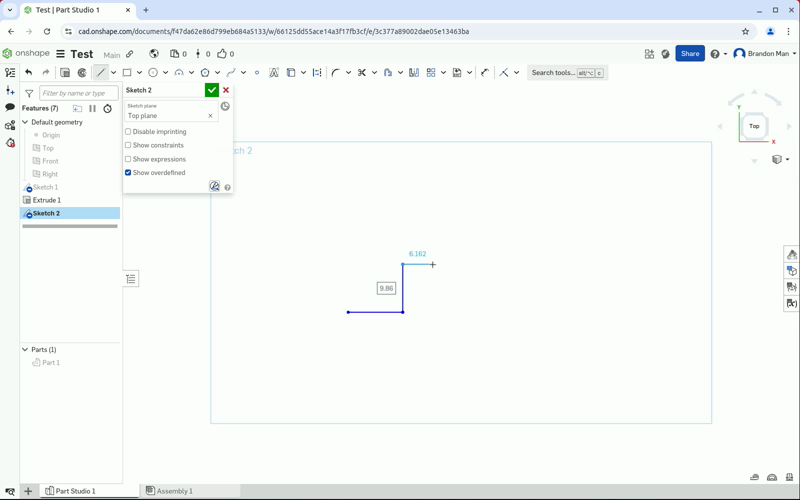
mouse_move(348, 264)
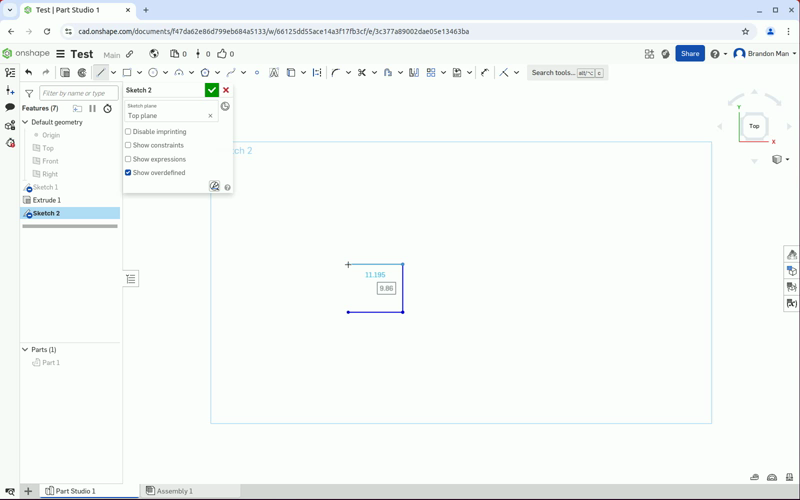
click(348, 264)
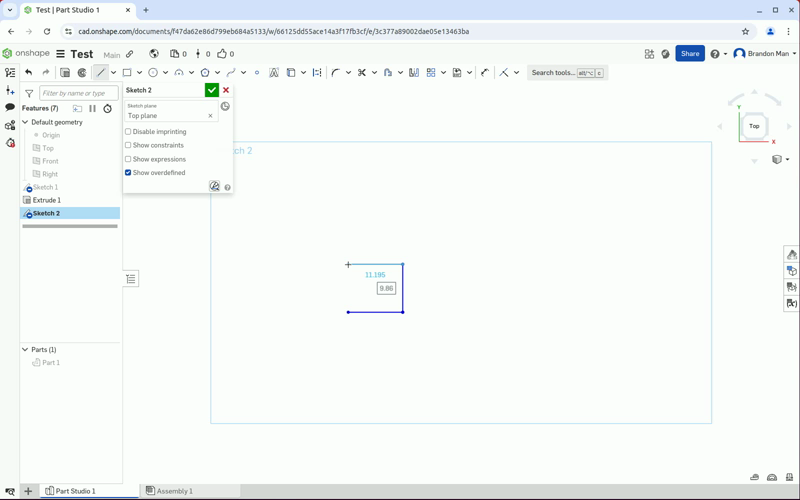
key_up(shift)
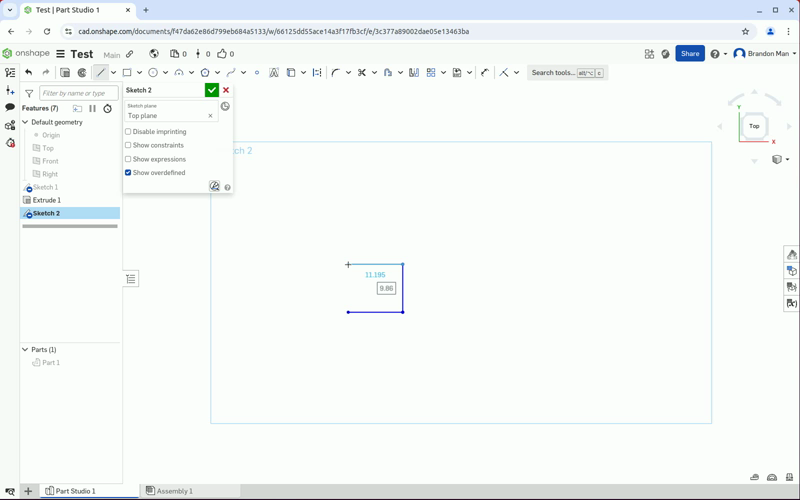
mouse_move(378, 264)
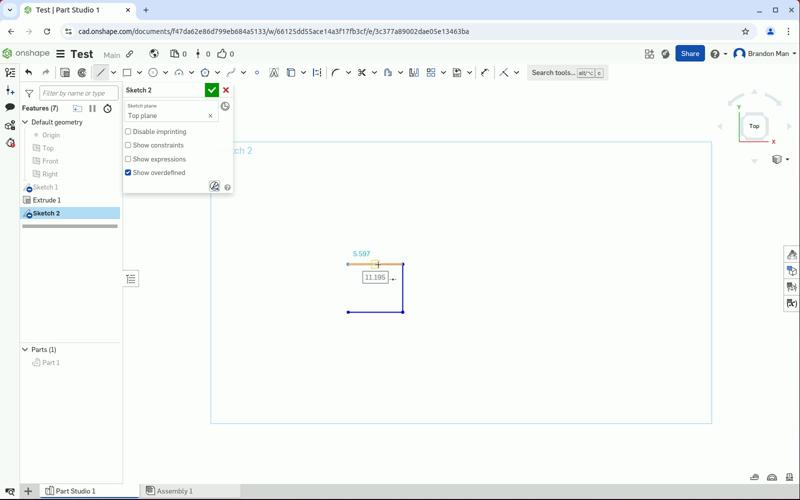
key_down(shift)
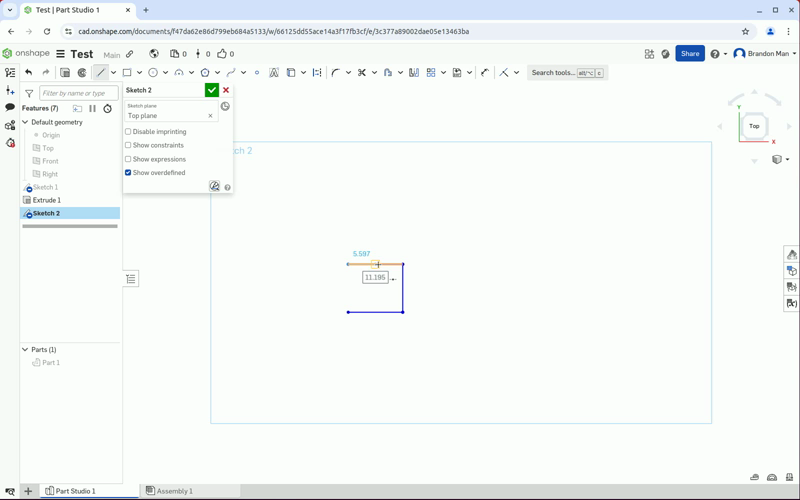
mouse_move(348, 312)
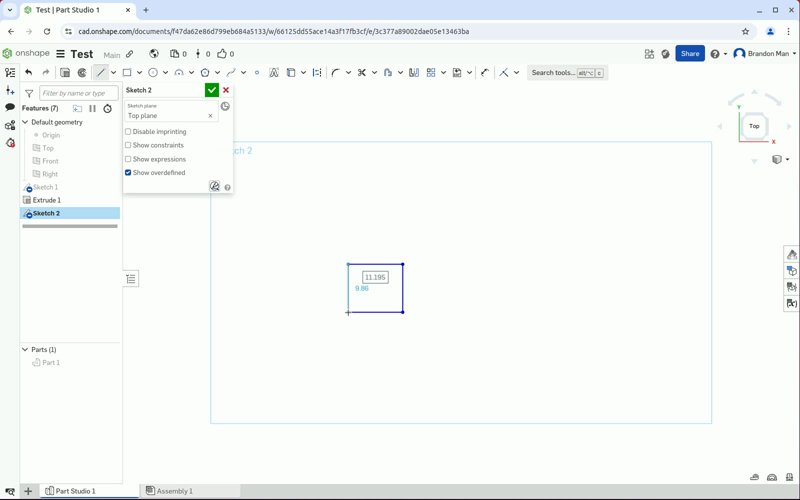
key_up(shift)
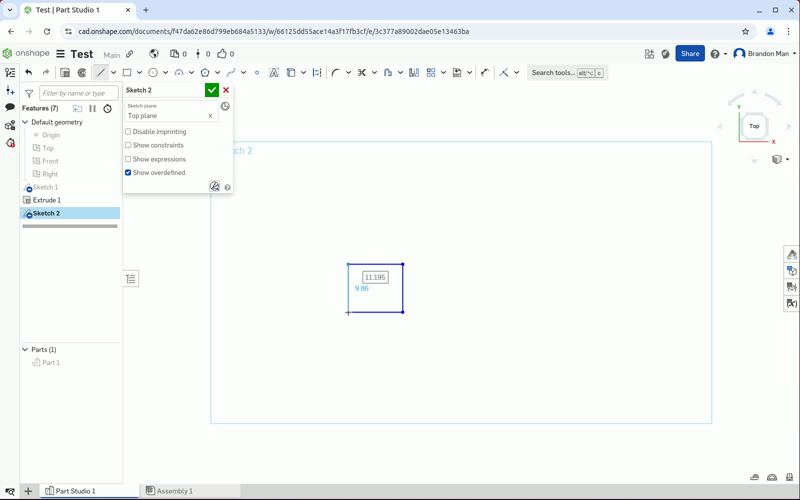
click(348, 312)
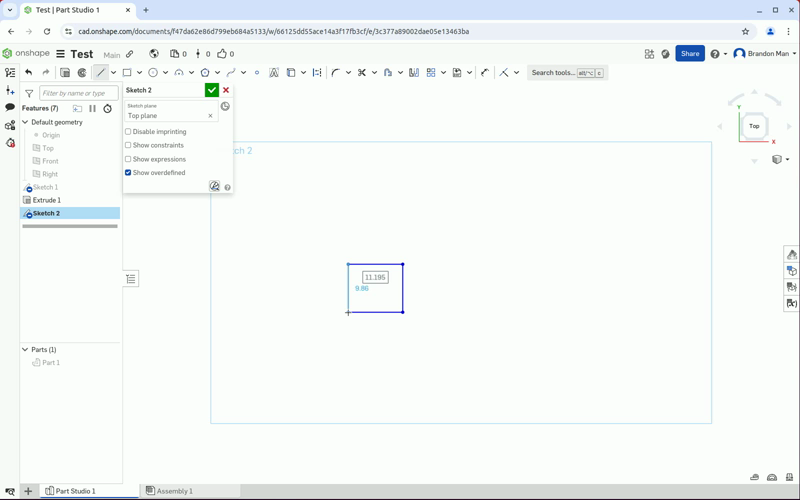
key(esc)
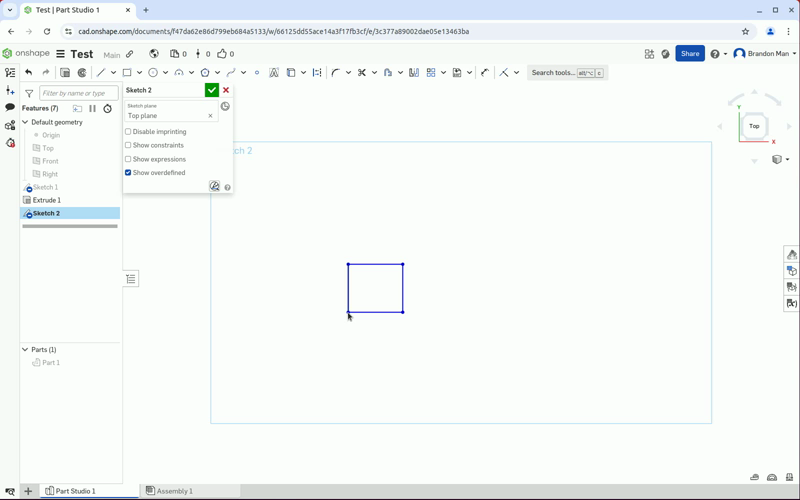
mouse_move(370, 277)
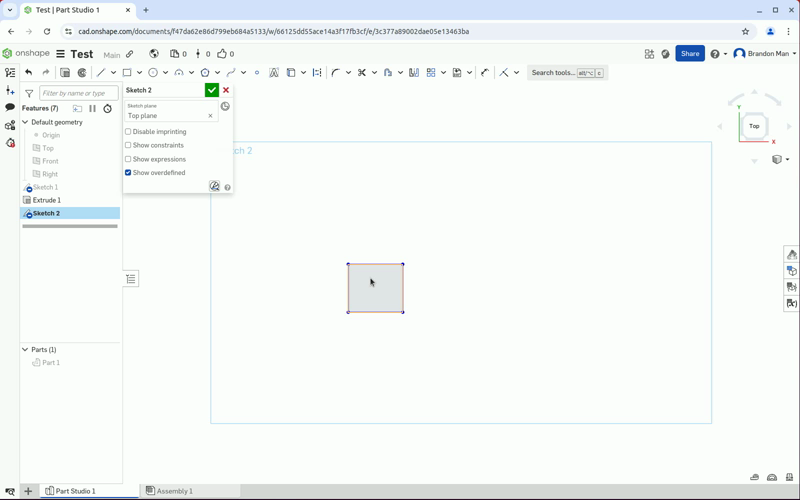
click(370, 277)
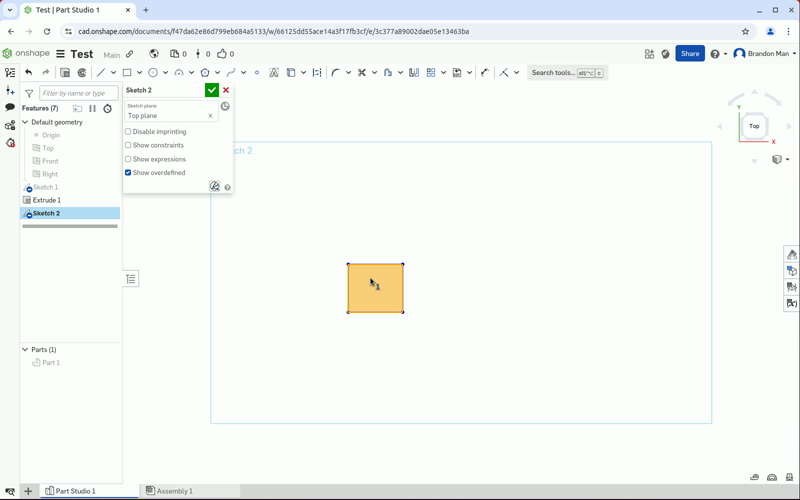
mouse_move(73, 352)
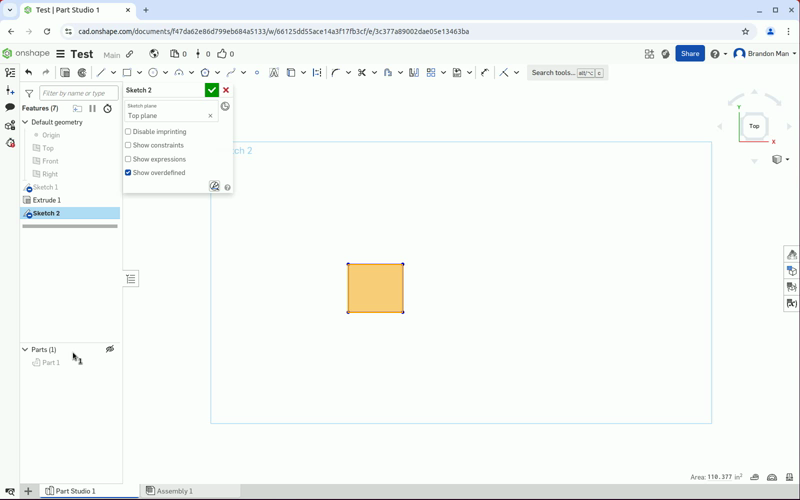
key(shift+y)
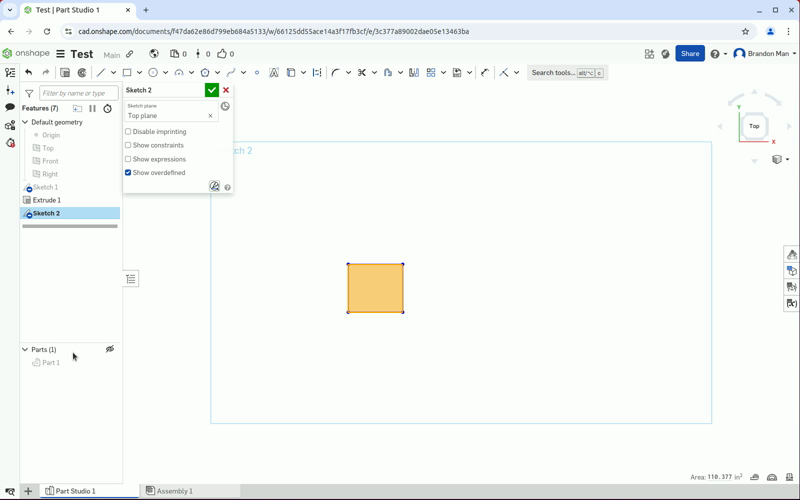
key(shift+e)
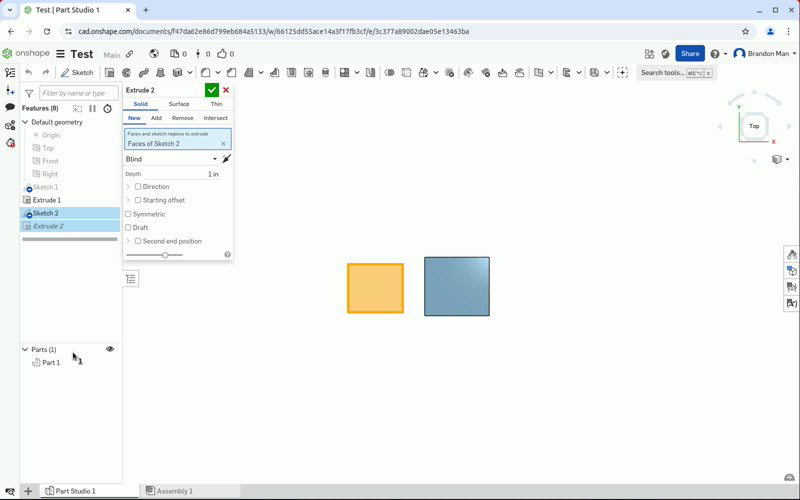
mouse_move(143, 106)
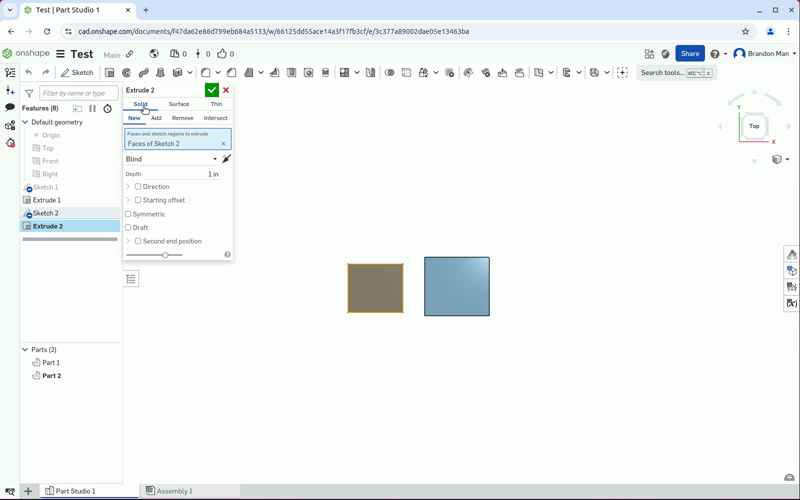
click(143, 106)
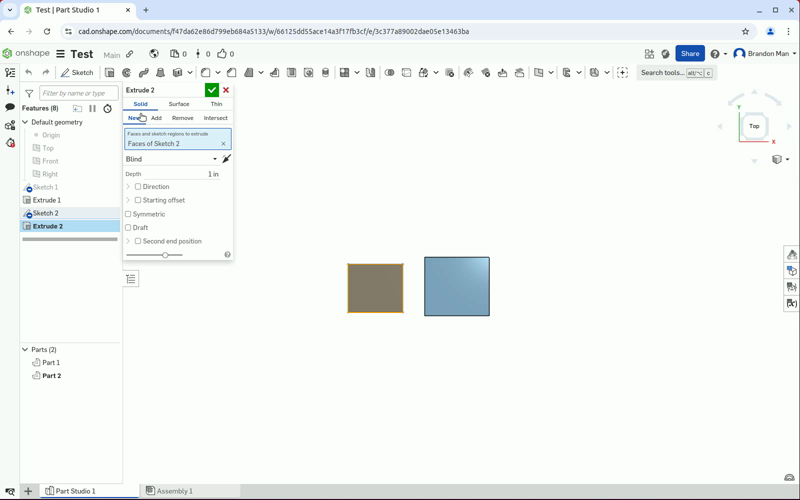
mouse_move(137, 120)
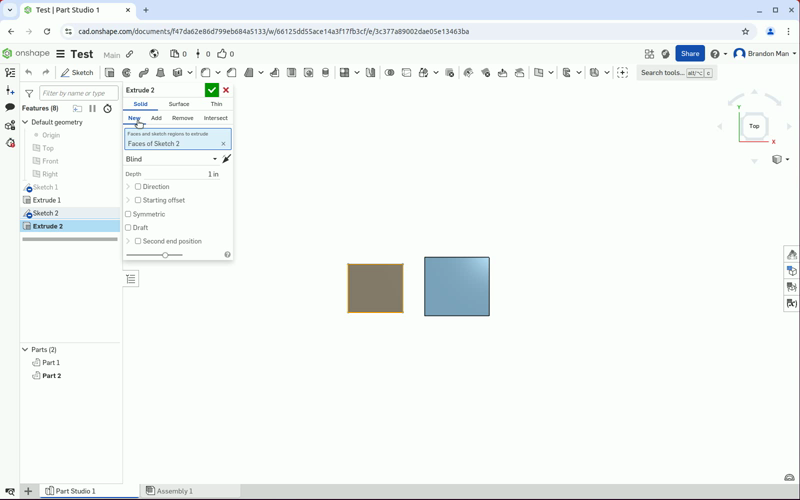
click(137, 120)
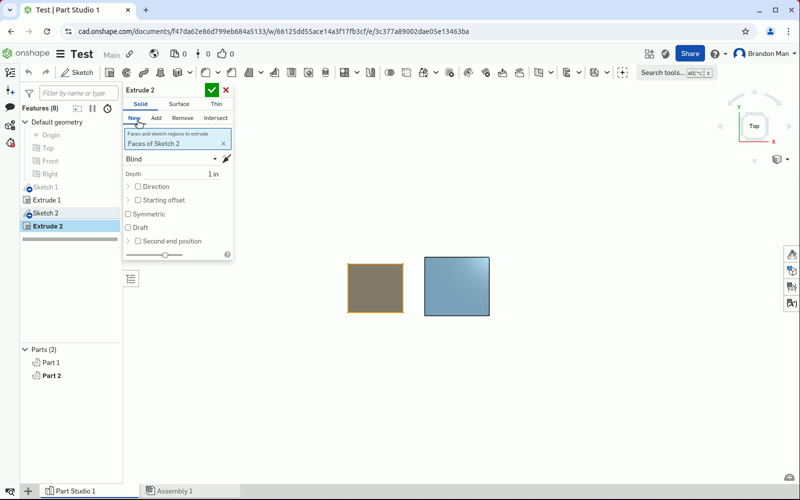
key(tab, 4)
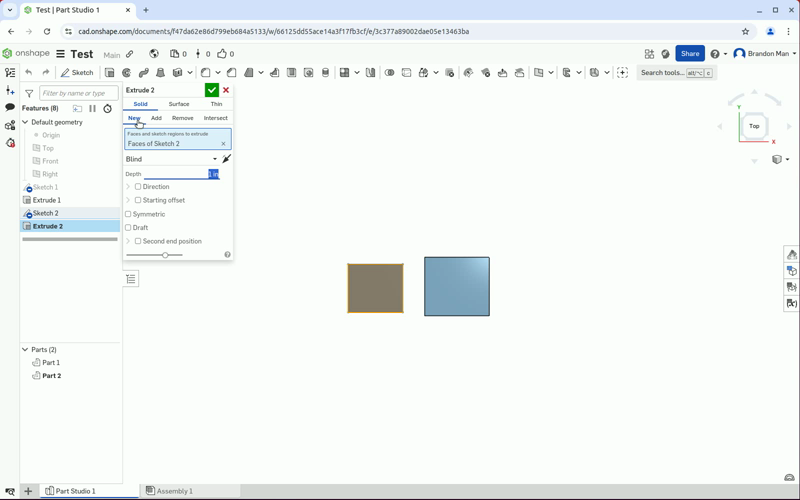
text(7.943)
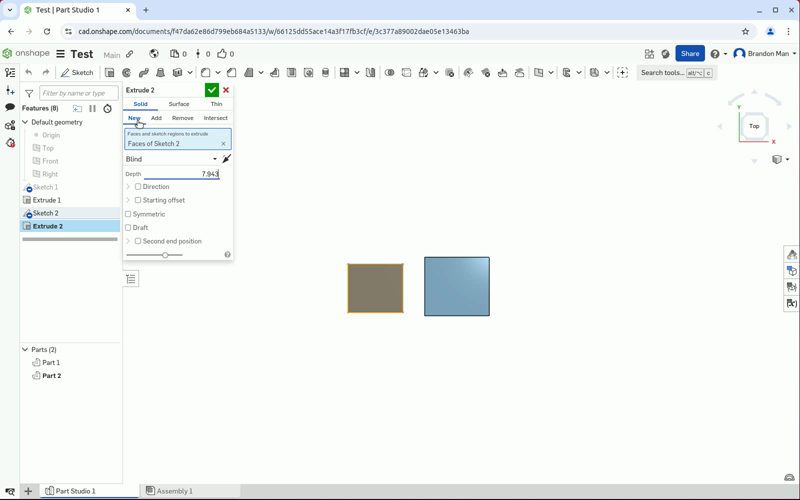
key(enter)
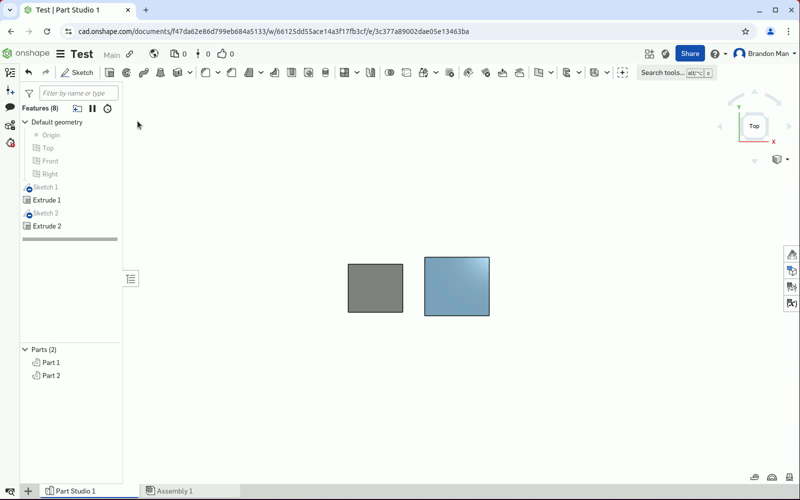
key(shift+h)
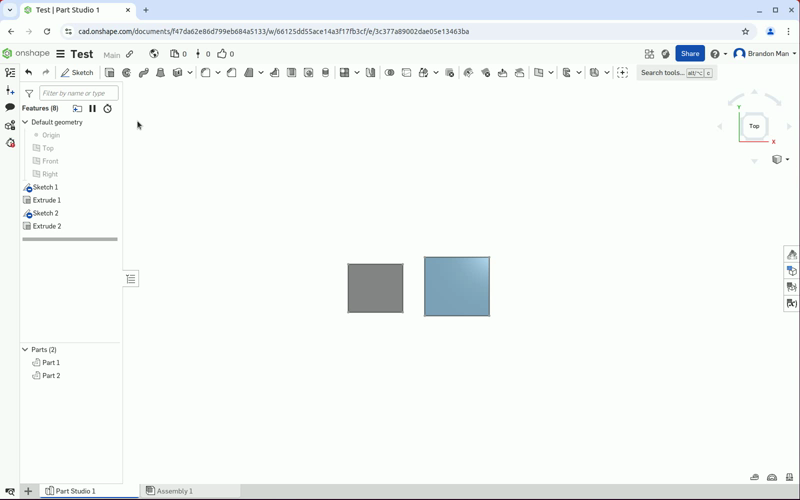
key(shift+h)
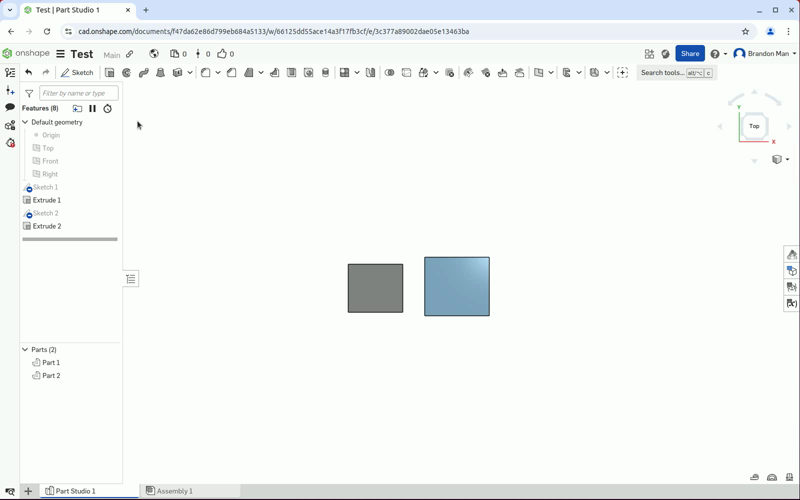
mouse_move(73, 189)
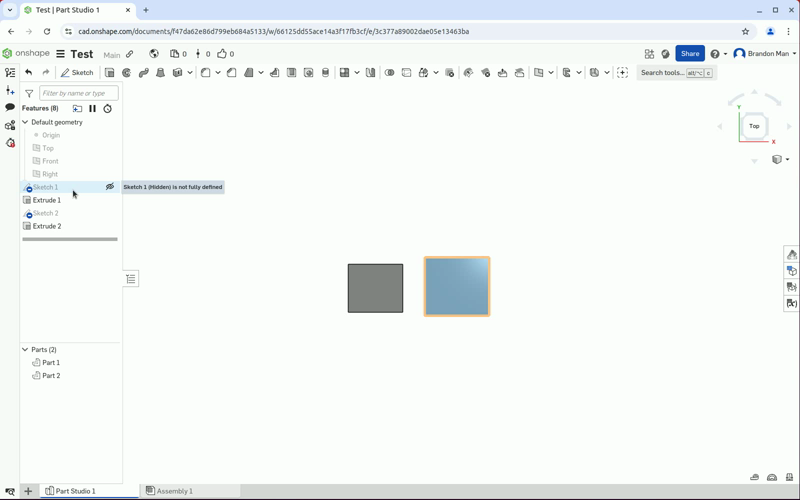
click(73, 189)
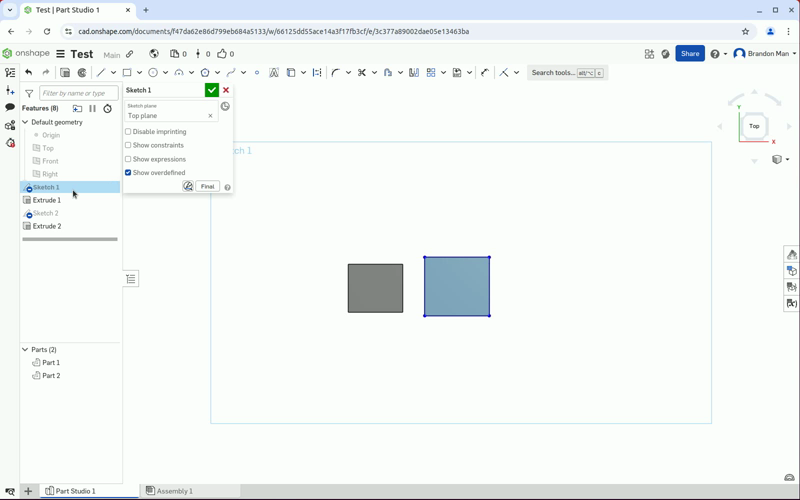
mouse_move(229, 92)
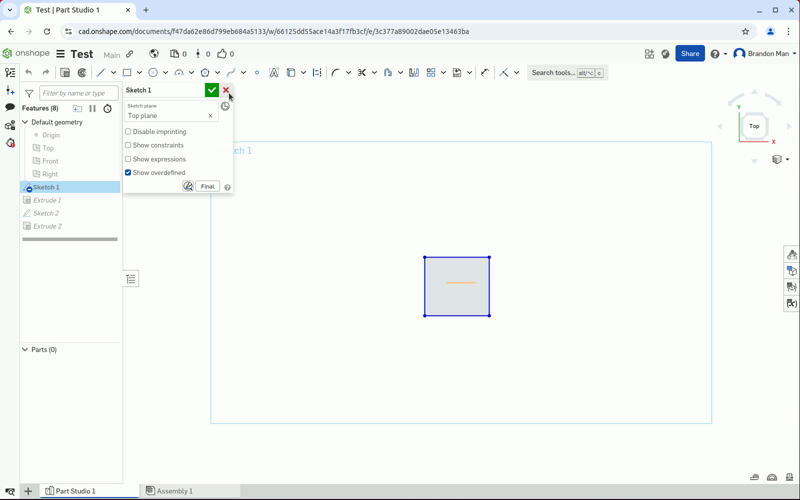
click(229, 92)
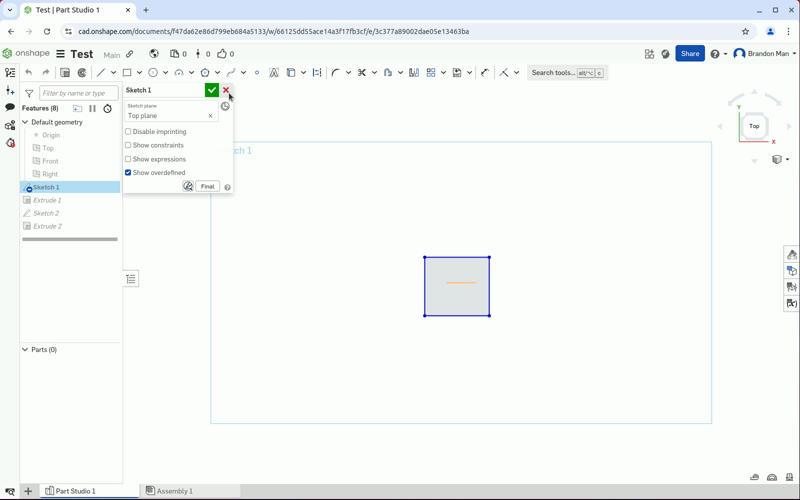
key(shift+s)
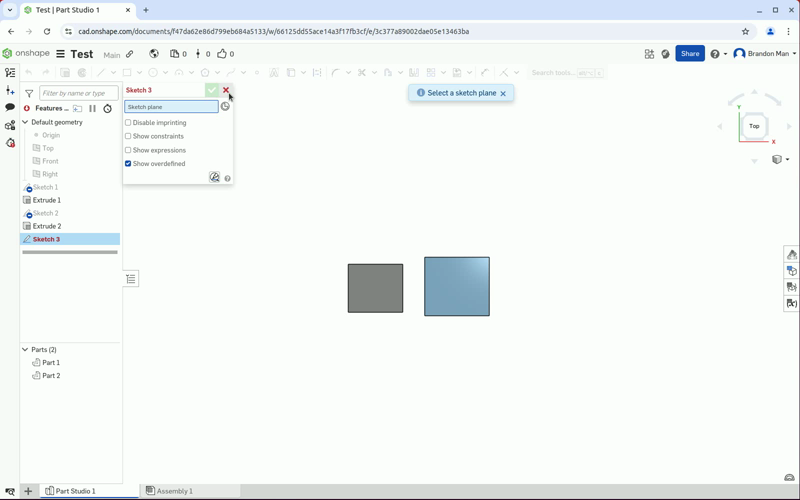
mouse_move(73, 150)
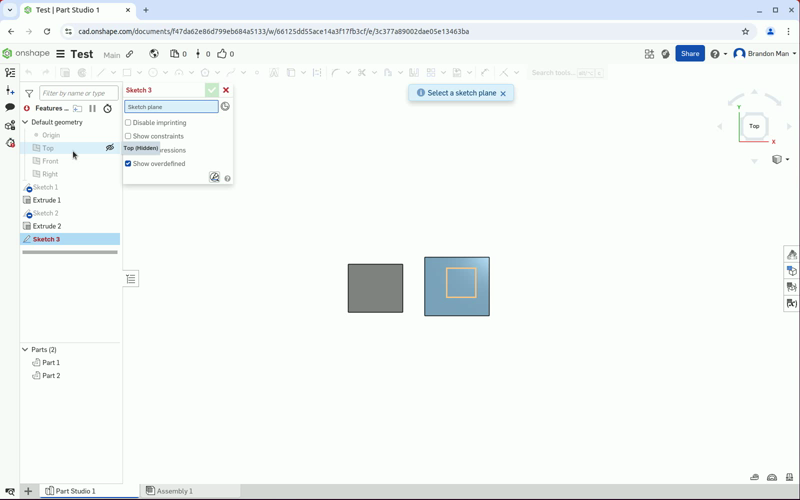
click(73, 150)
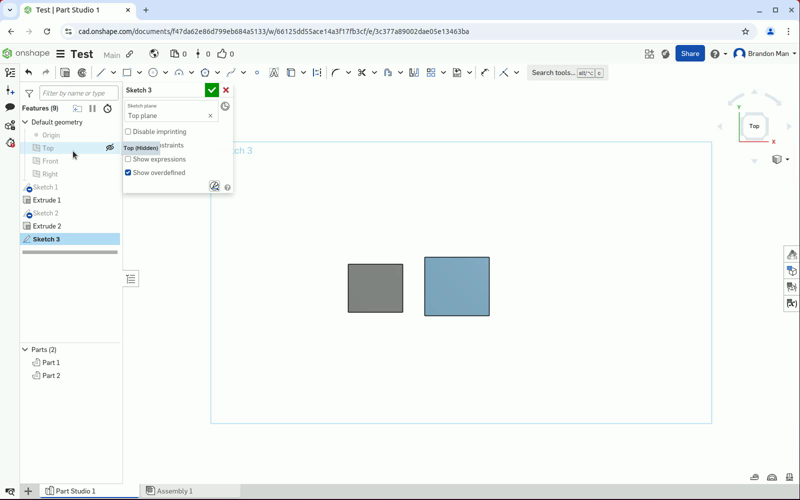
mouse_move(73, 352)
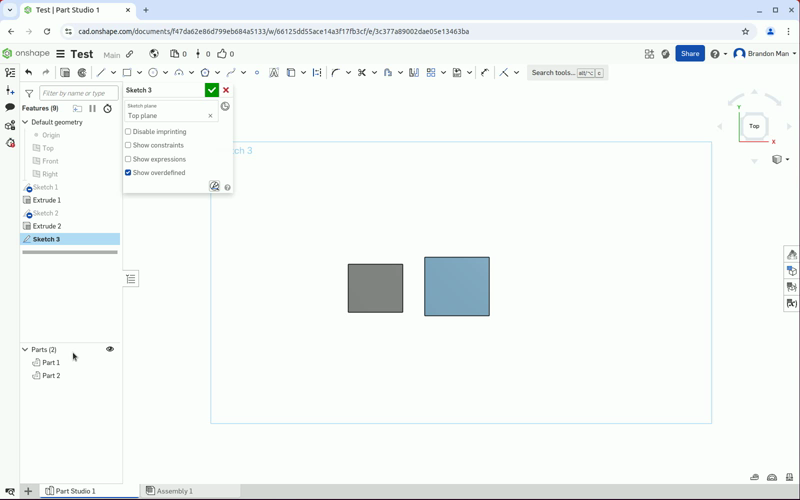
key(y)
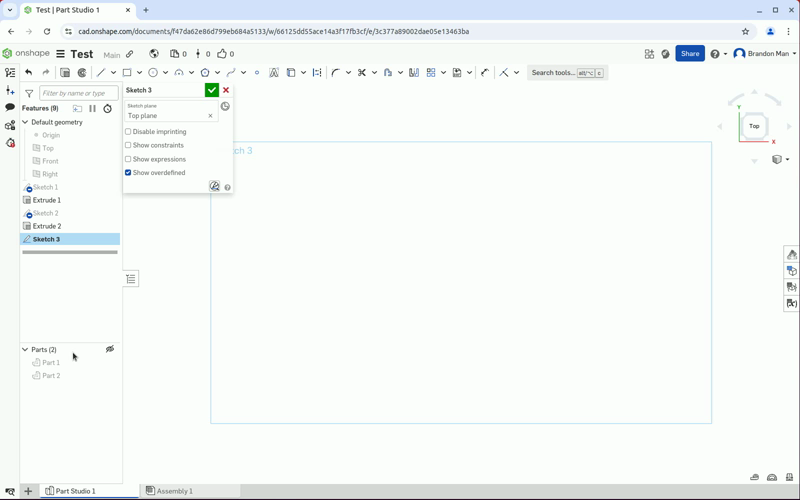
key(l)
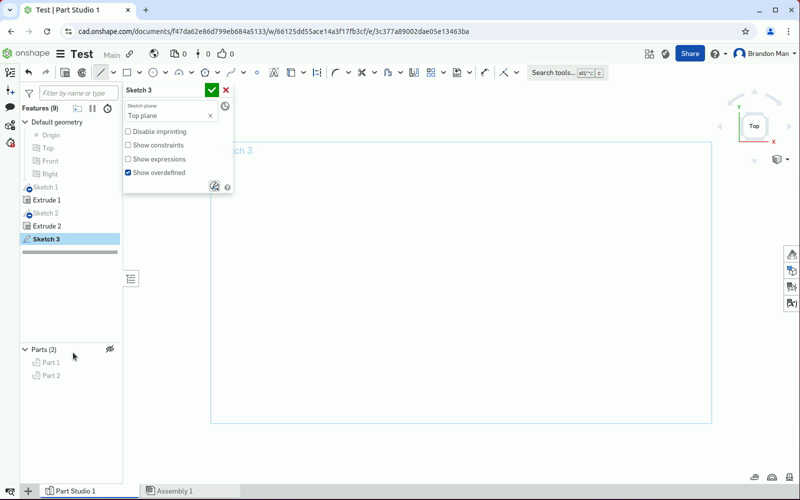
key_down(shift)
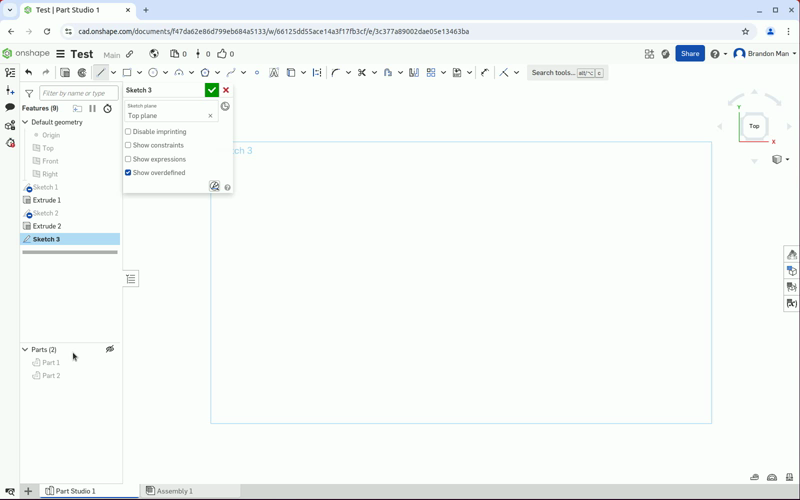
mouse_move(508, 316)
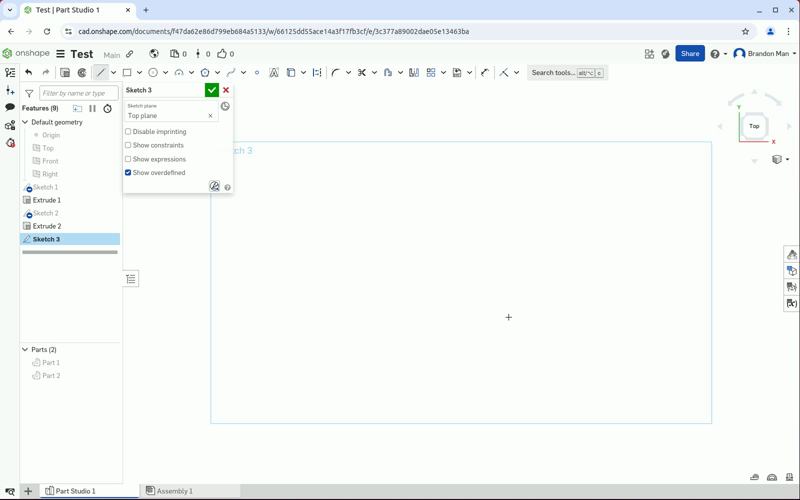
click(508, 316)
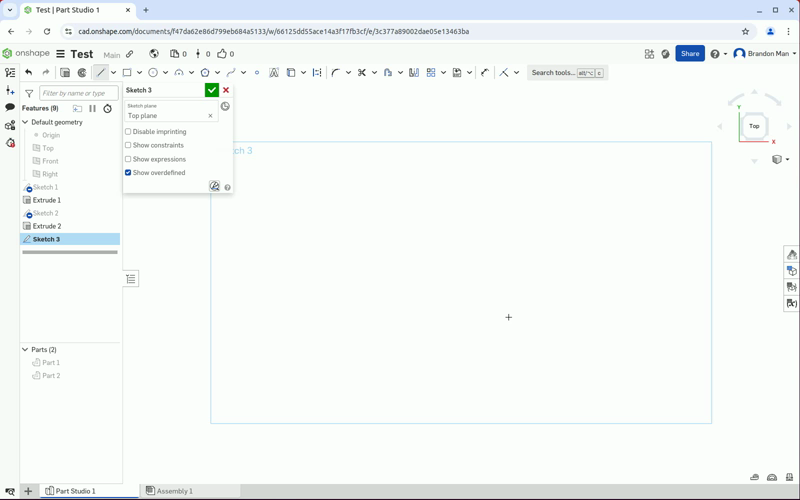
key_up(shift)
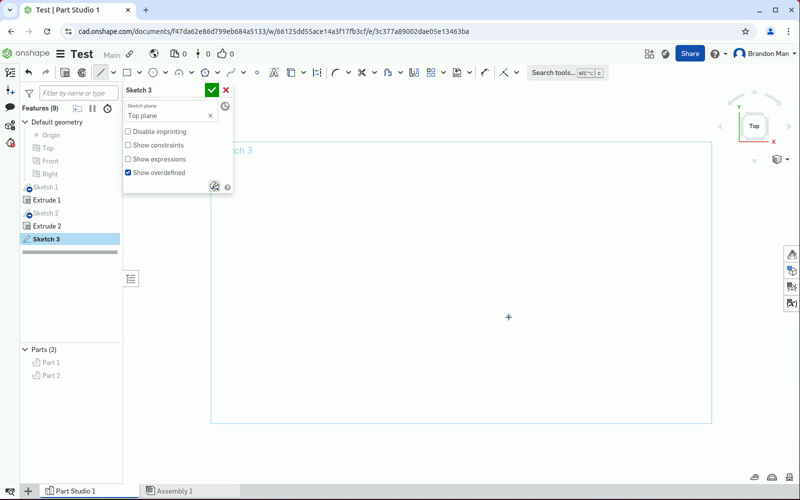
key_down(shift)
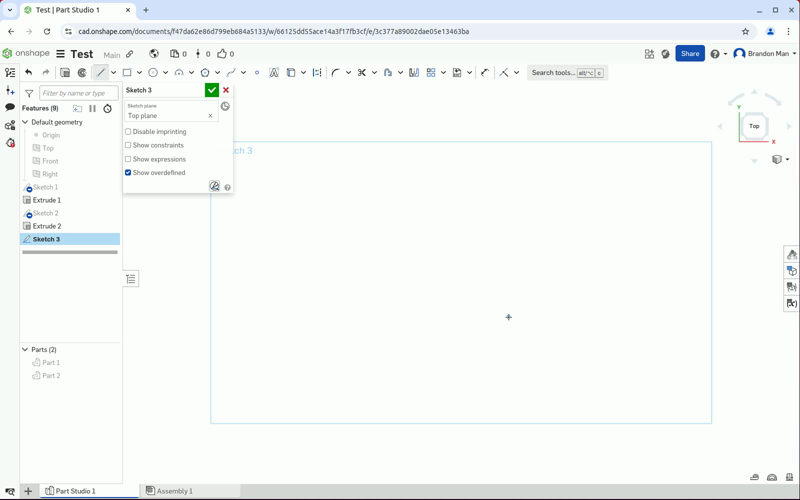
mouse_move(538, 316)
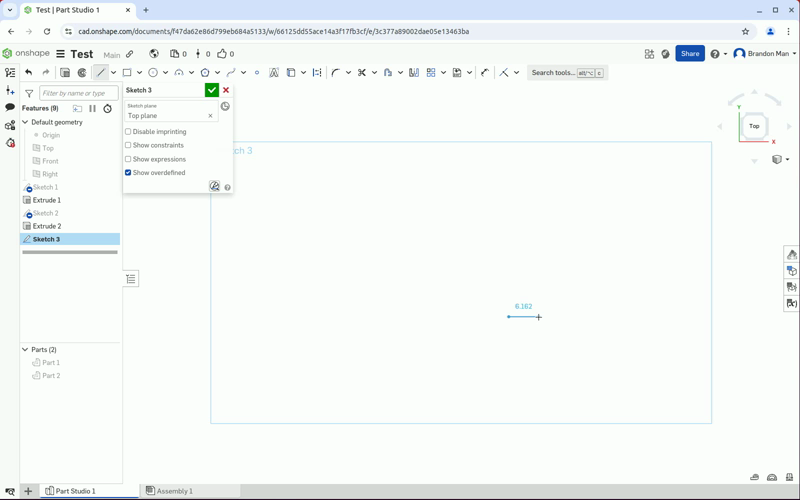
mouse_move(563, 316)
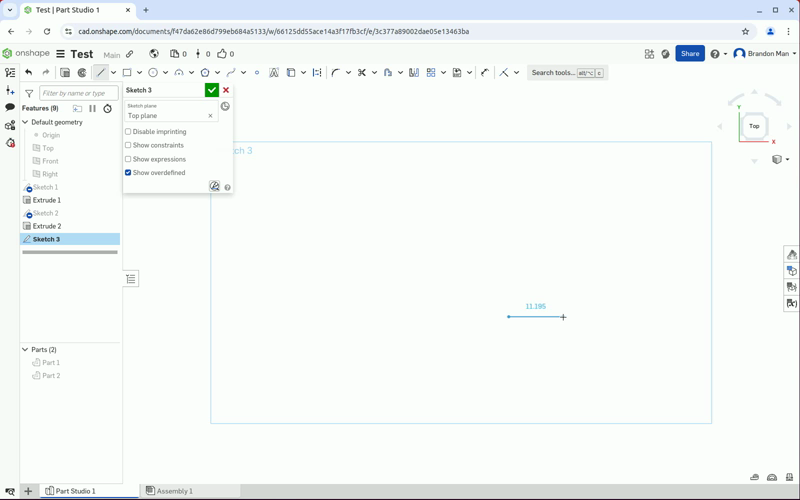
click(563, 316)
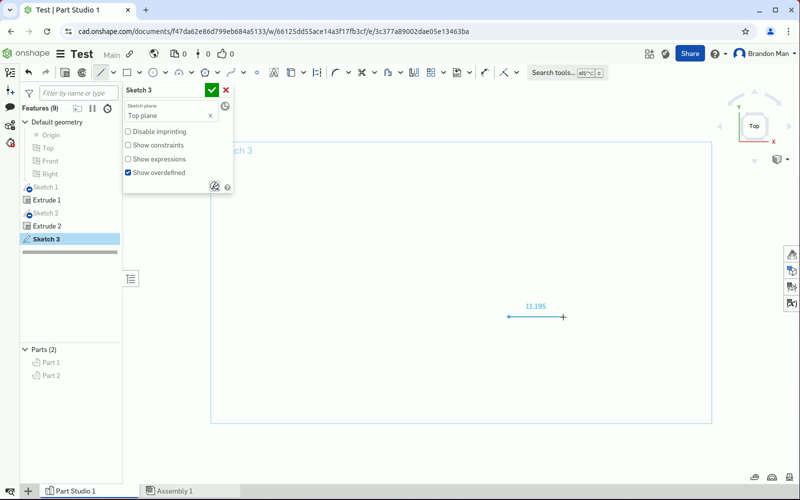
key_up(shift)
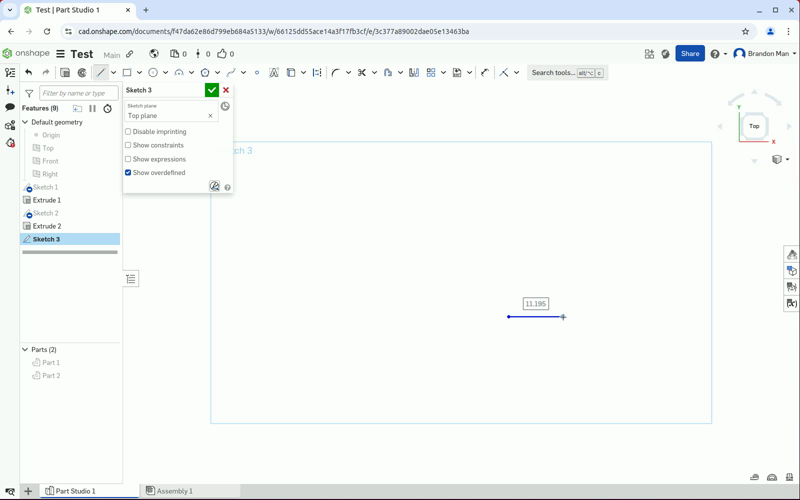
key_down(shift)
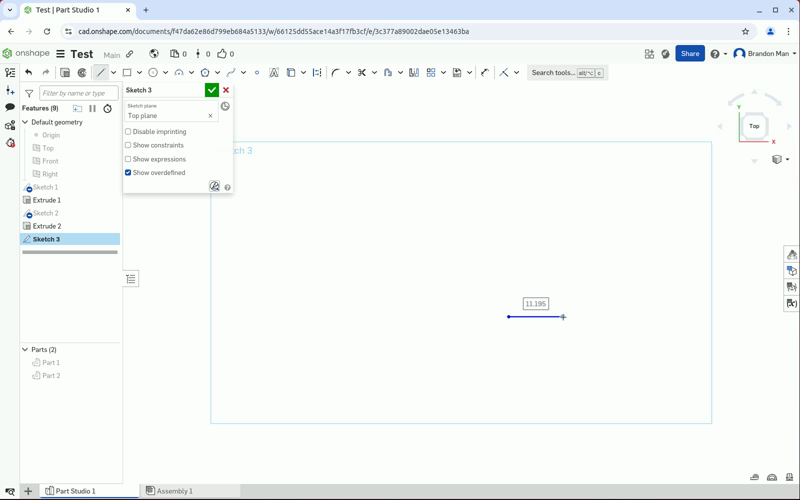
mouse_move(589, 316)
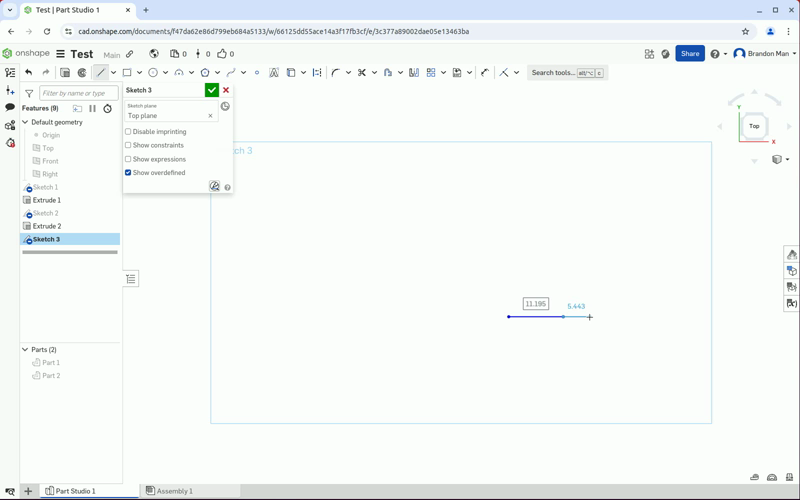
mouse_move(563, 268)
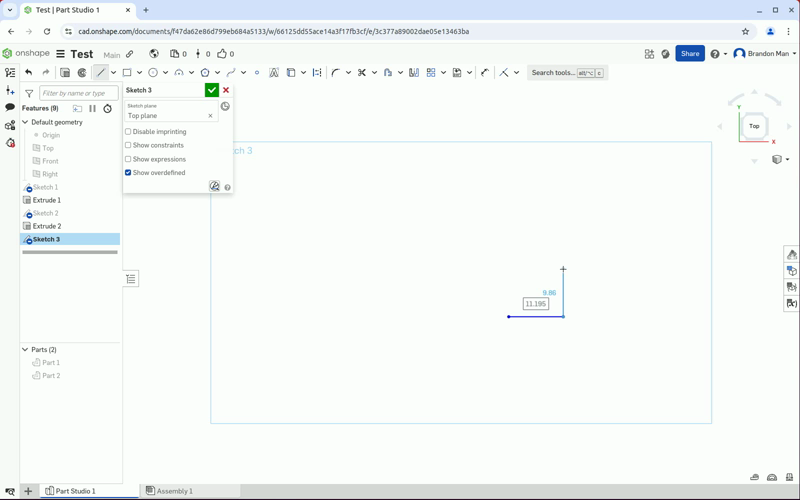
click(563, 268)
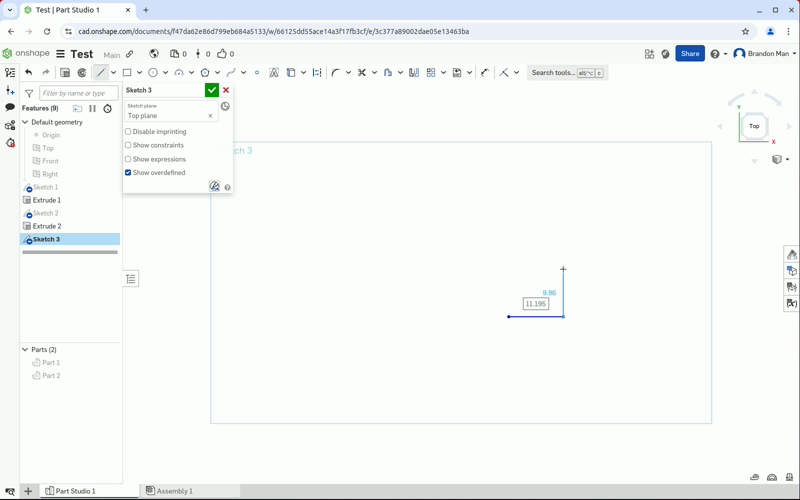
key_up(shift)
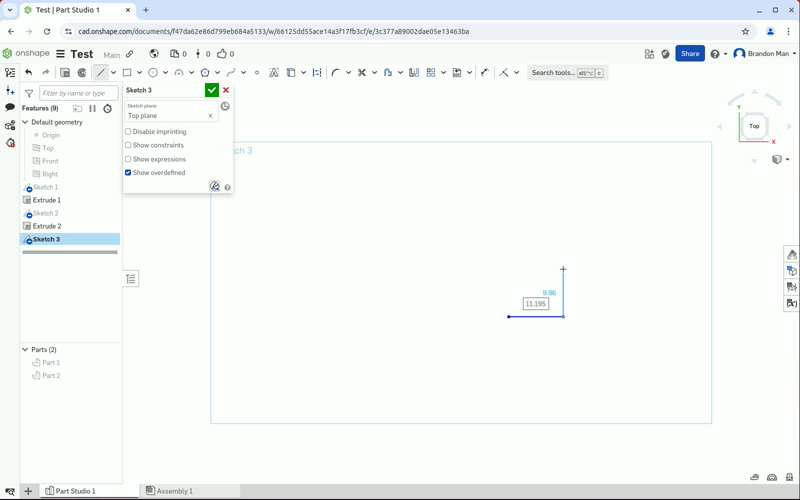
key_down(shift)
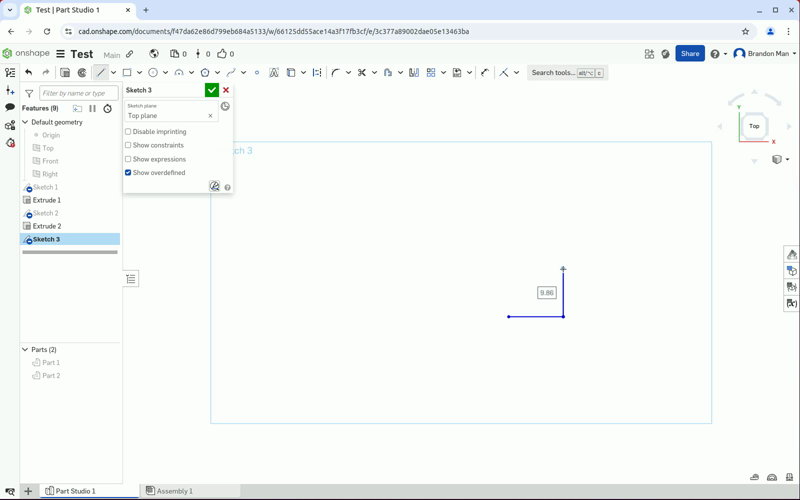
mouse_move(589, 268)
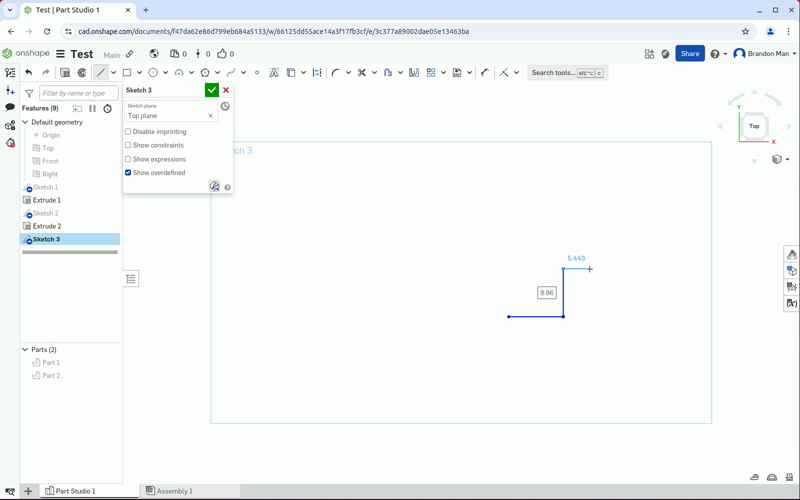
mouse_move(508, 268)
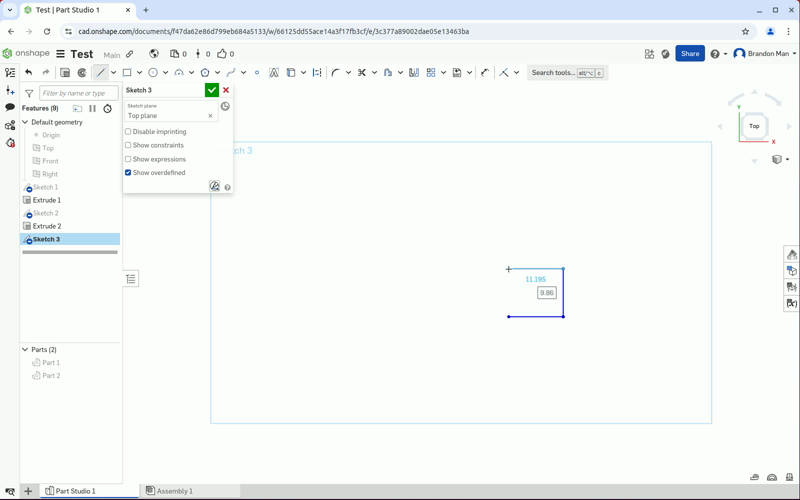
click(508, 268)
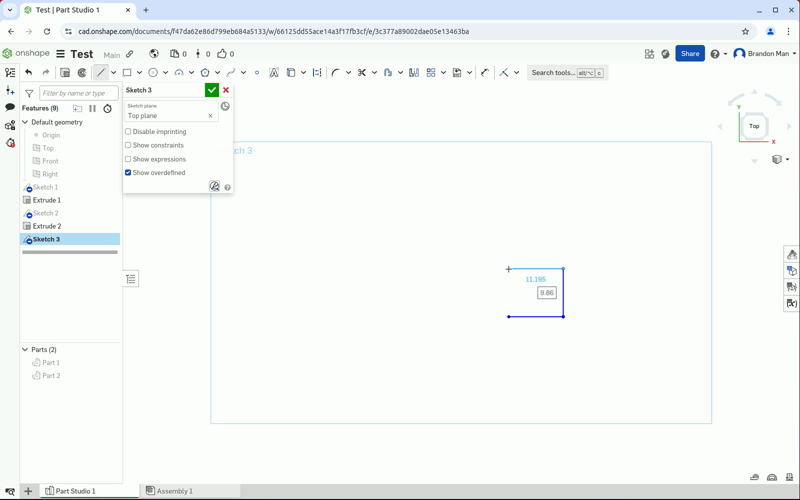
key_up(shift)
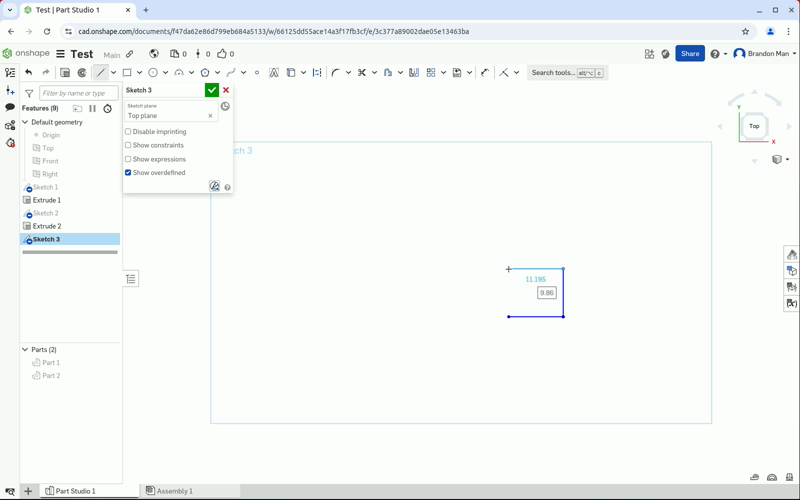
key_down(shift)
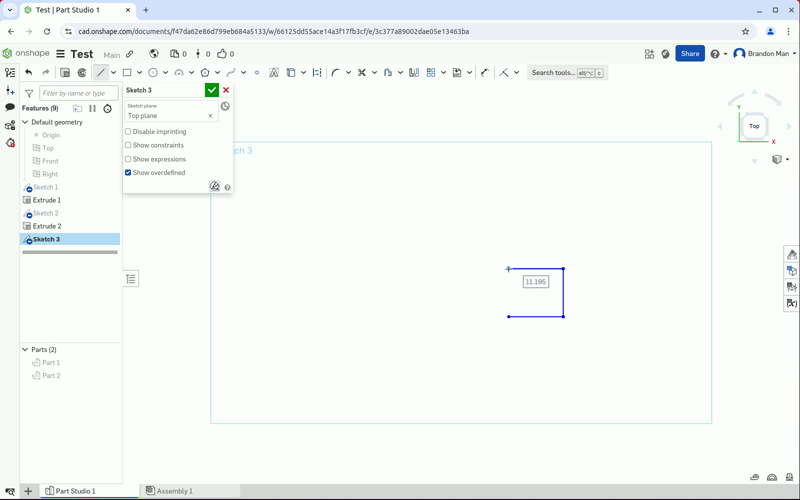
mouse_move(538, 268)
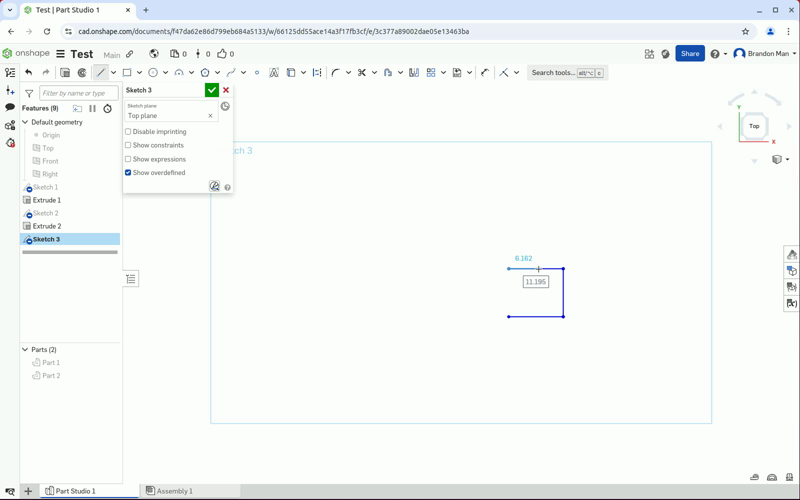
mouse_move(508, 278)
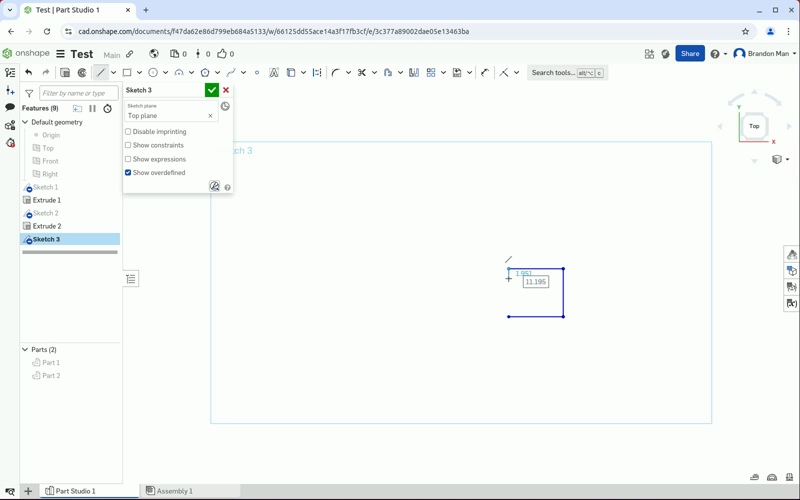
click(508, 278)
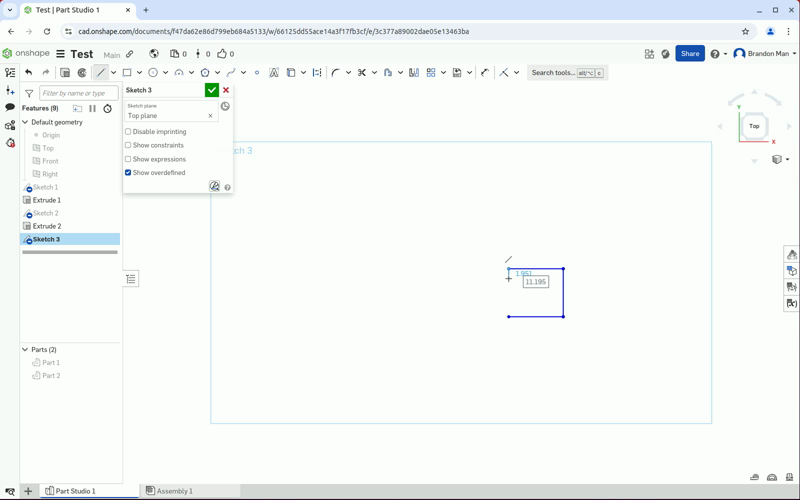
key_up(shift)
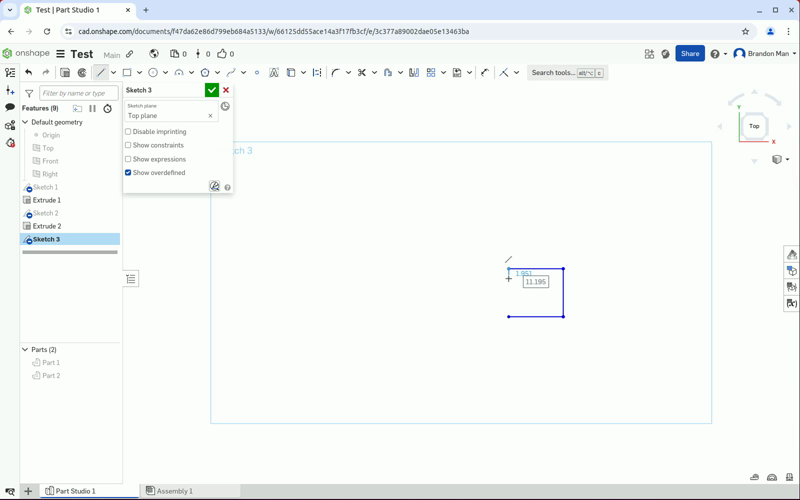
key_down(shift)
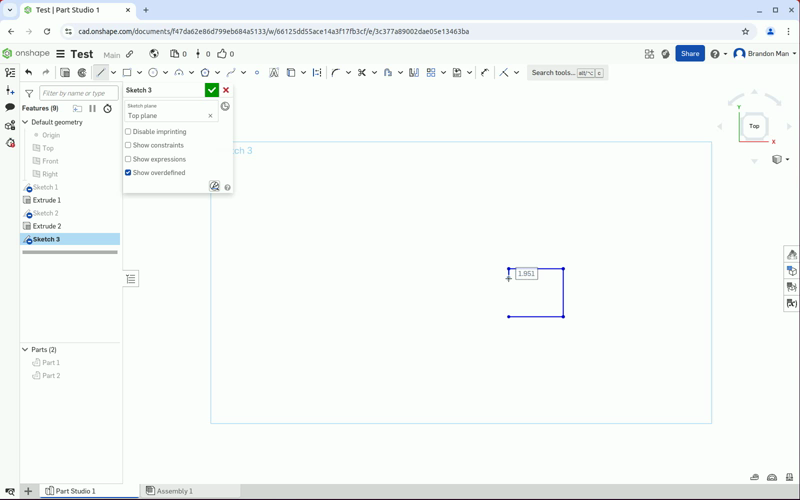
mouse_move(538, 278)
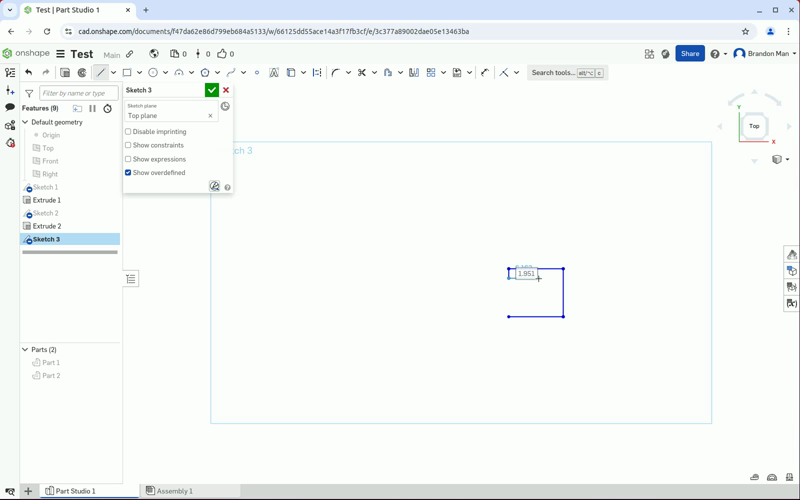
mouse_move(512, 278)
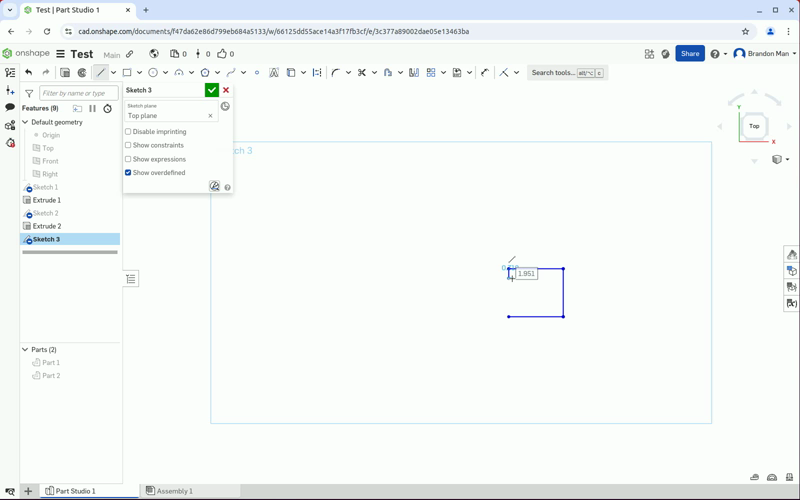
scroll(6)
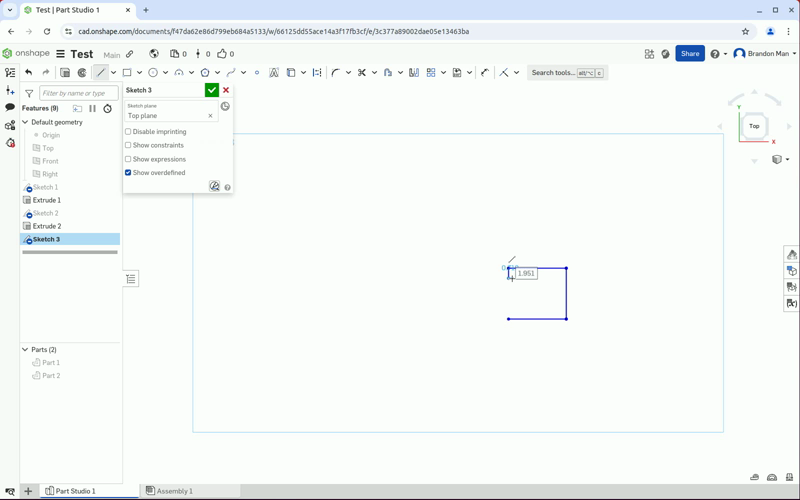
scroll(6)
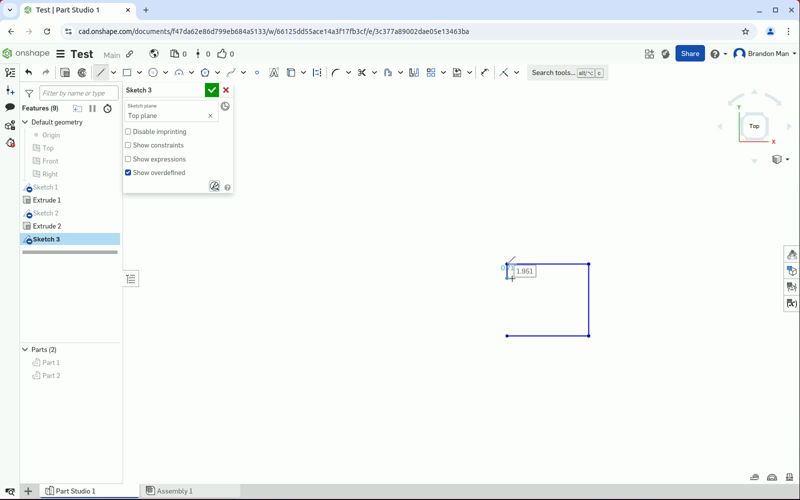
scroll(6)
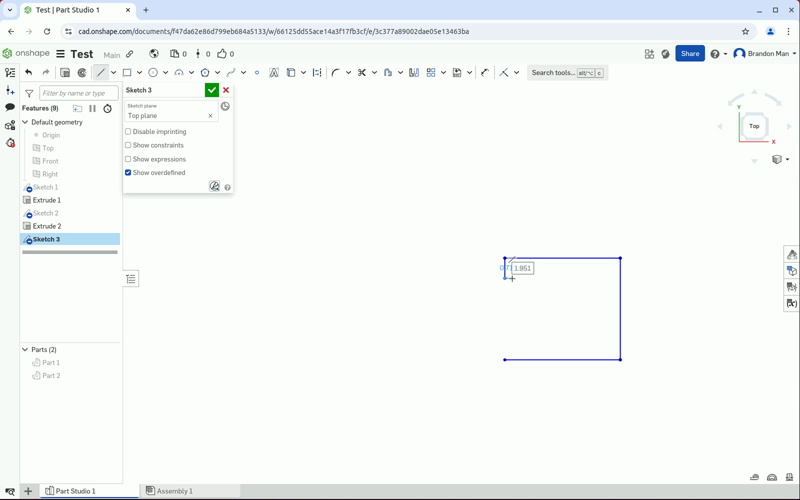
scroll(6)
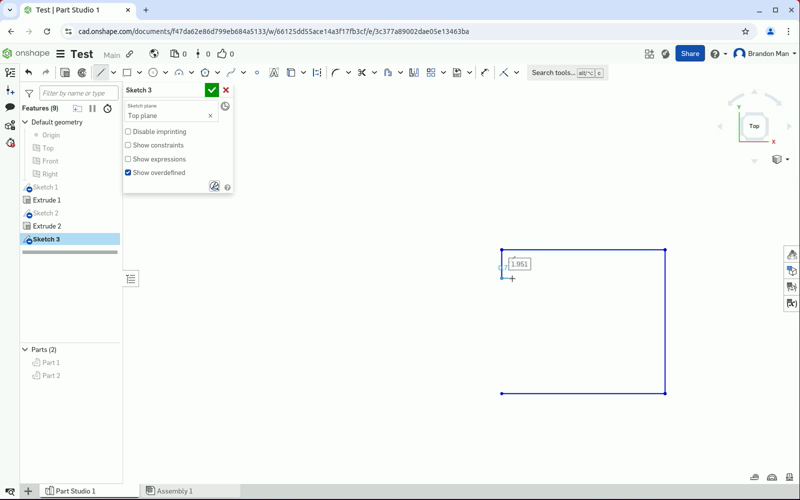
scroll(6)
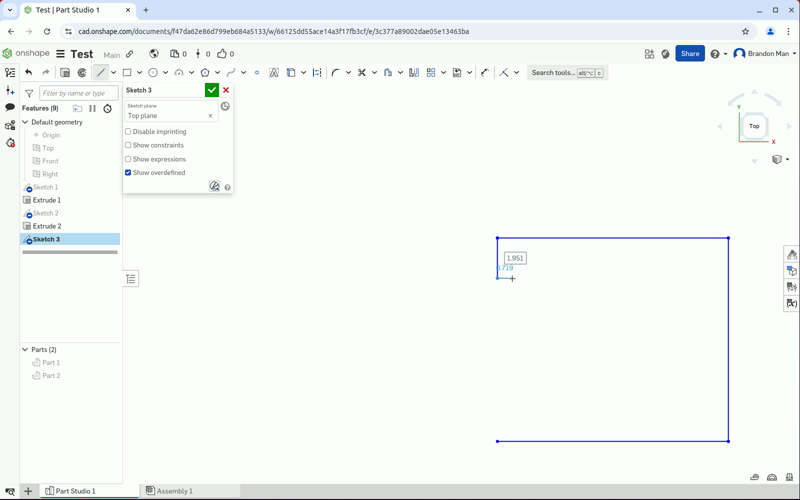
scroll(6)
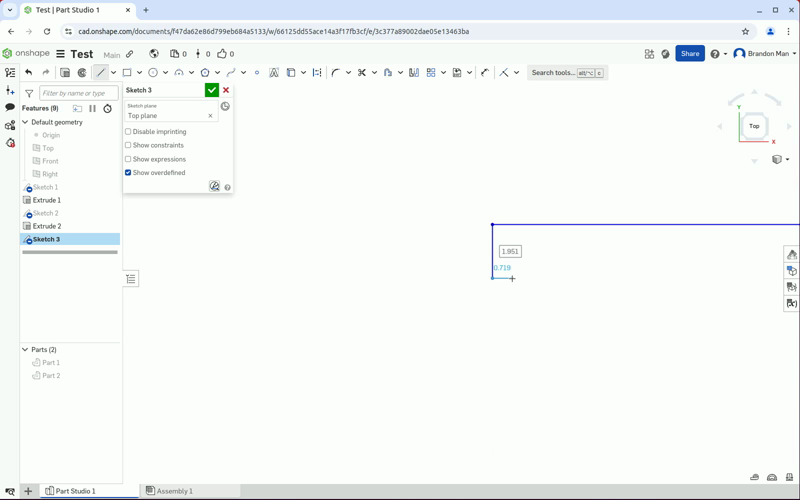
scroll(6)
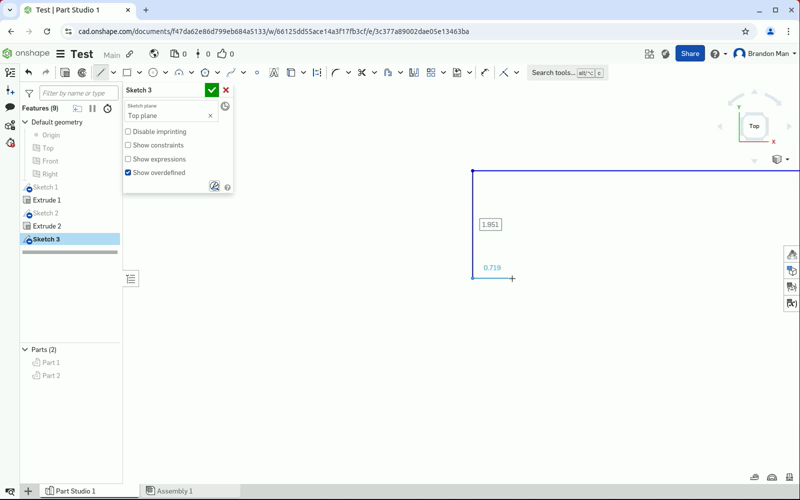
click(512, 278)
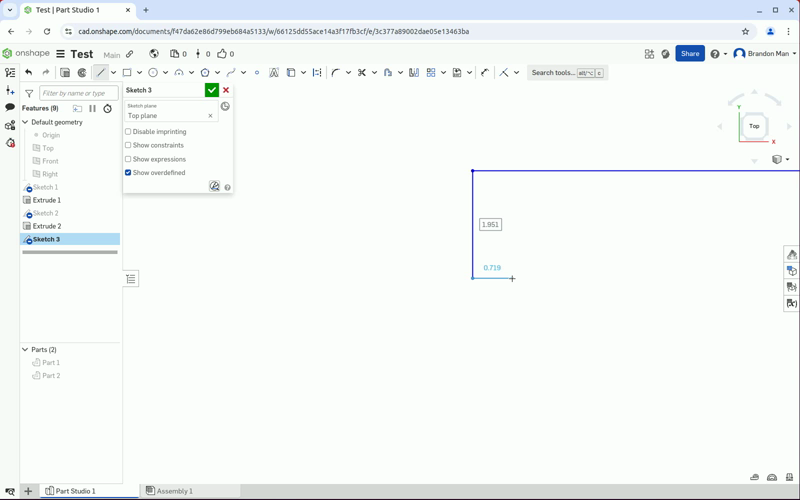
scroll(-6)
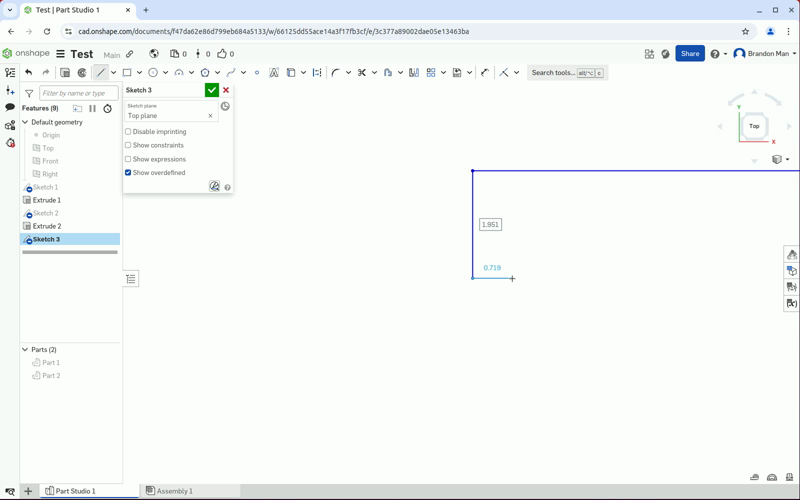
scroll(-6)
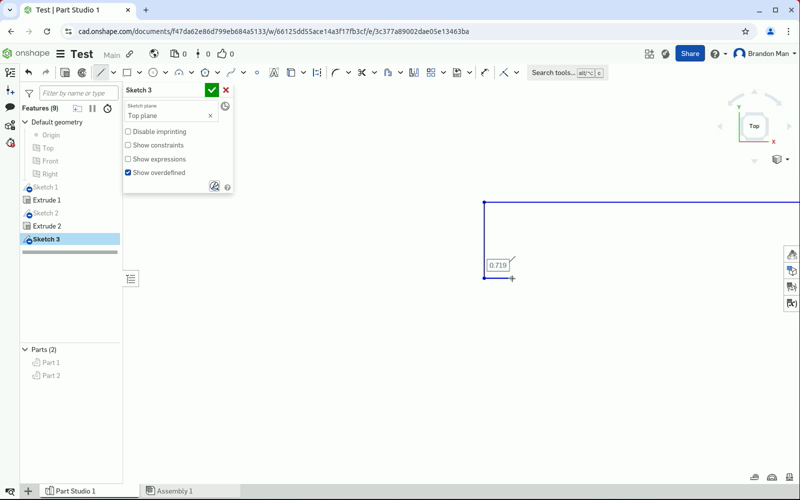
scroll(-6)
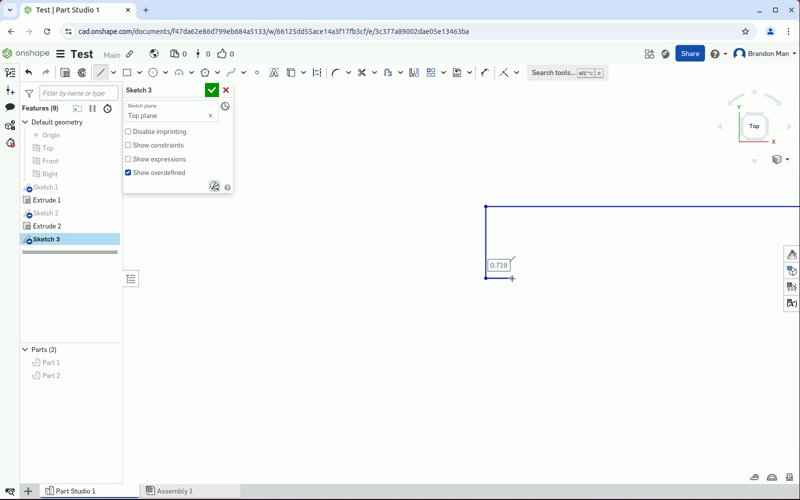
scroll(-6)
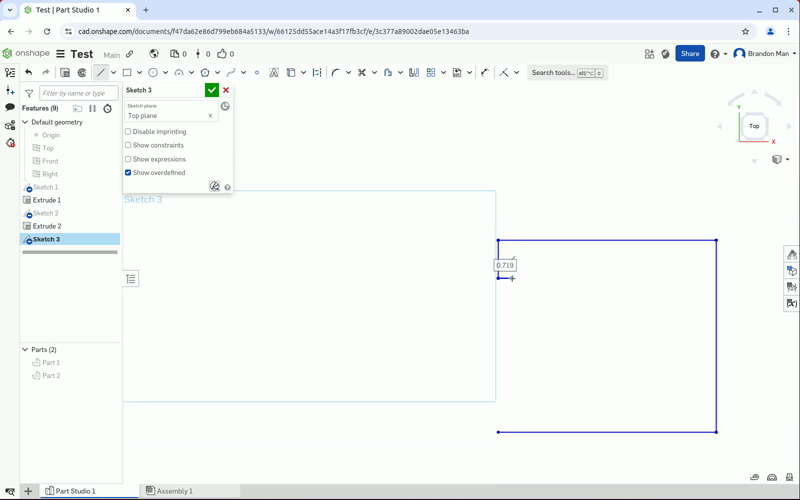
scroll(-6)
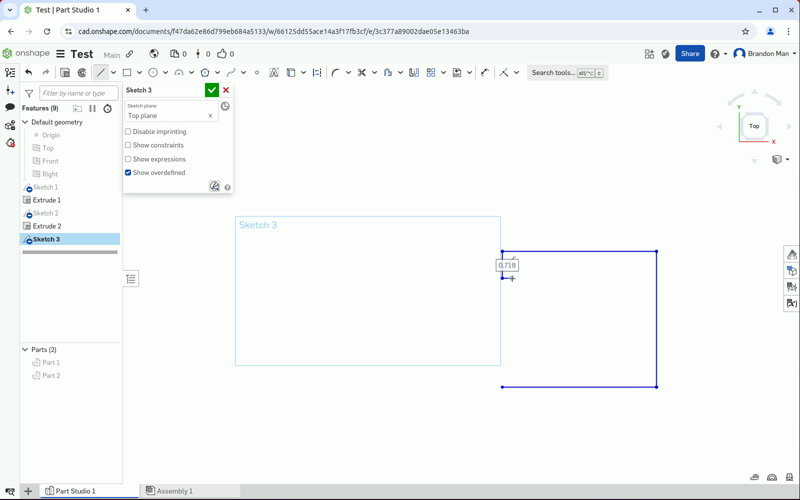
scroll(-6)
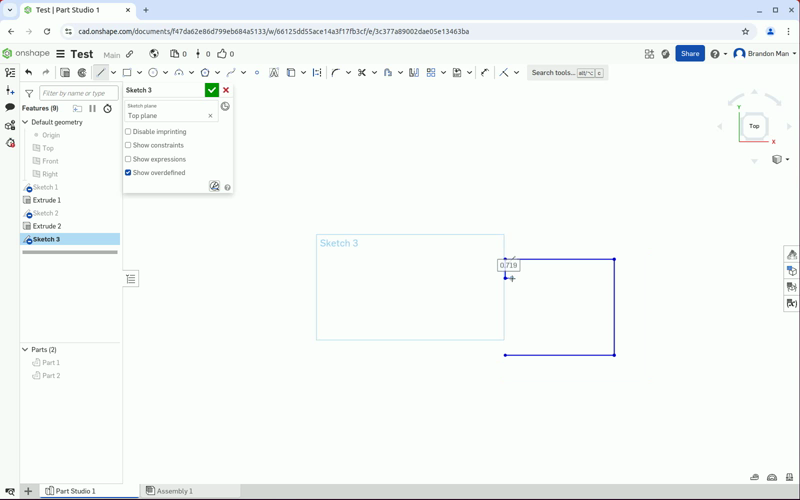
scroll(-6)
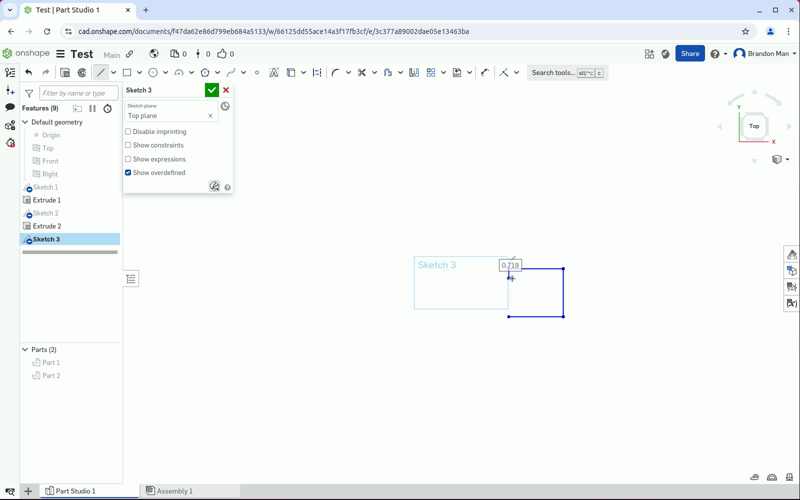
key_up(shift)
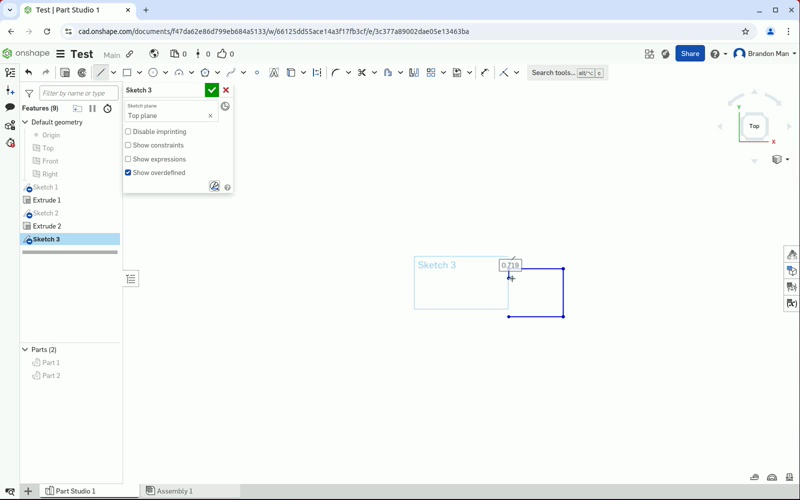
key_down(shift)
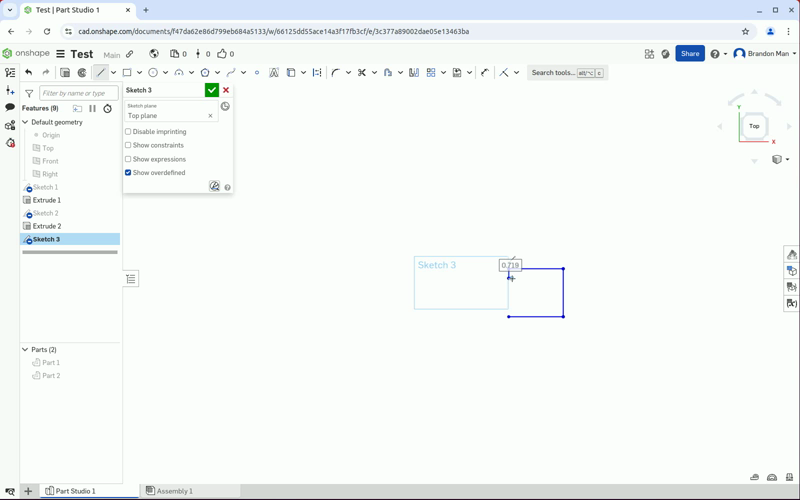
mouse_move(542, 278)
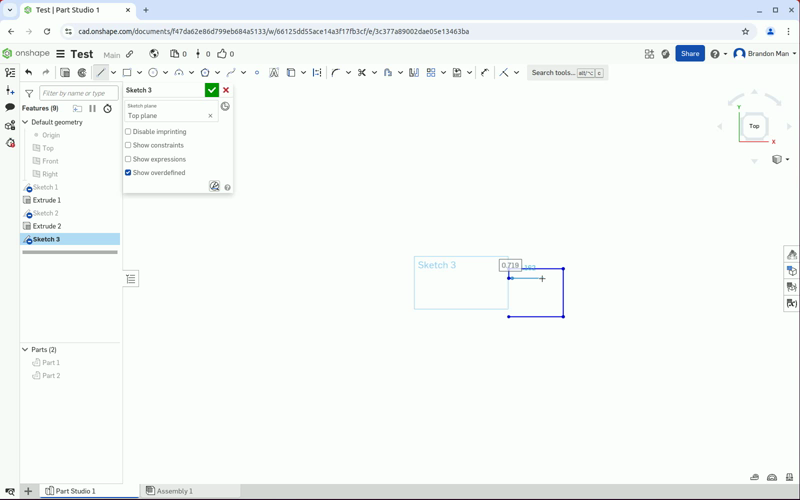
mouse_move(512, 274)
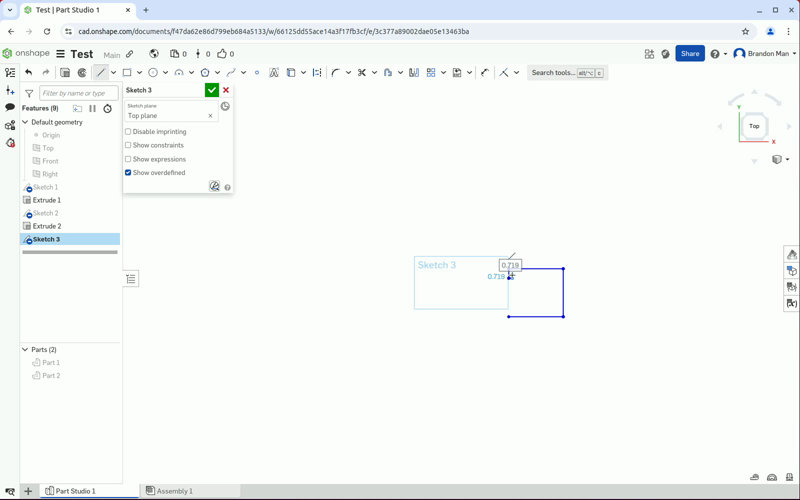
scroll(6)
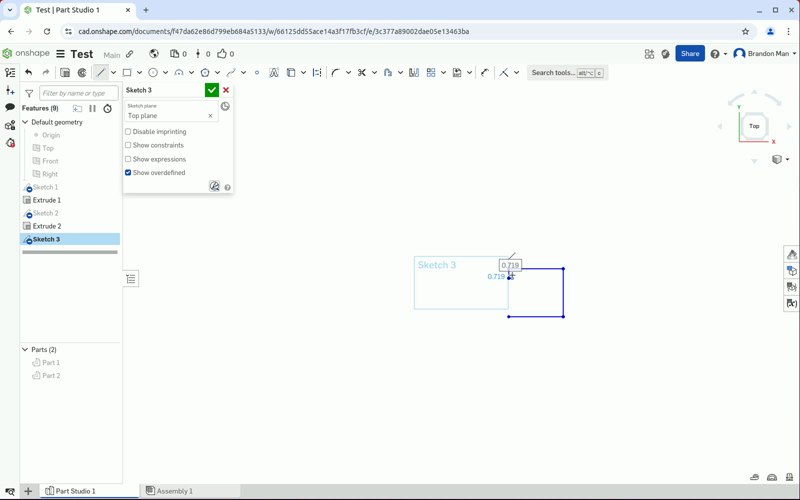
scroll(6)
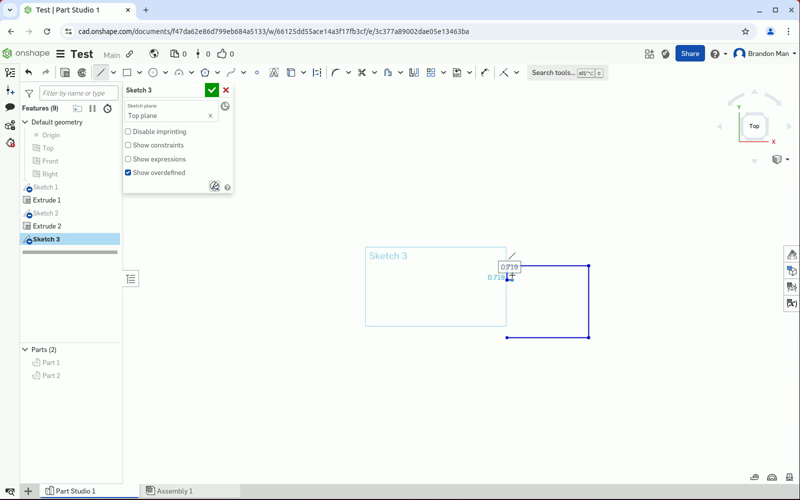
scroll(6)
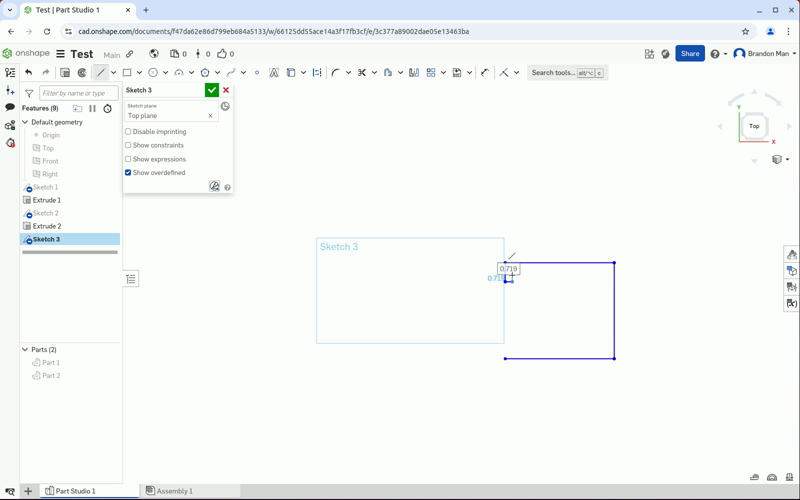
scroll(6)
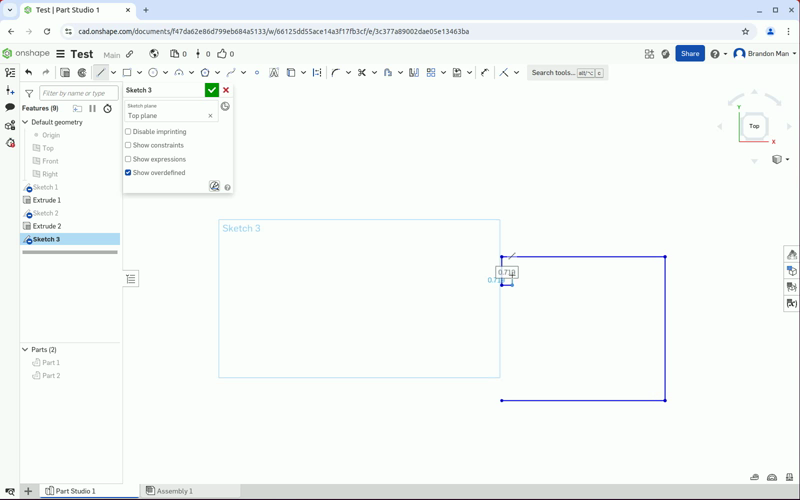
scroll(6)
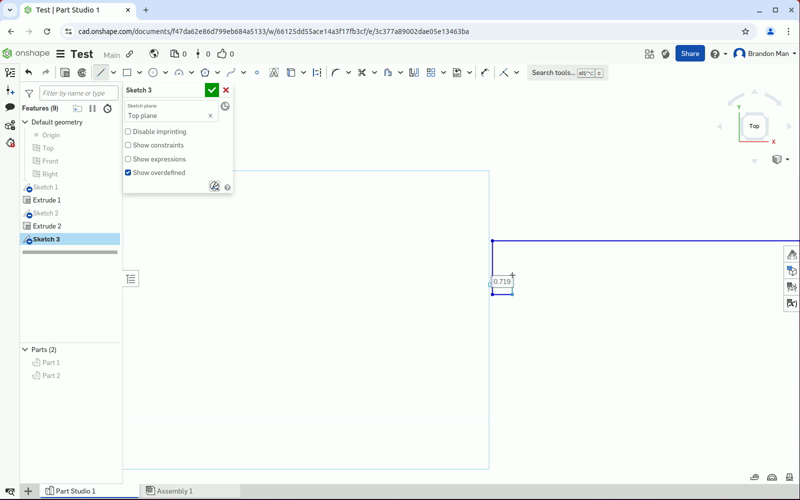
scroll(6)
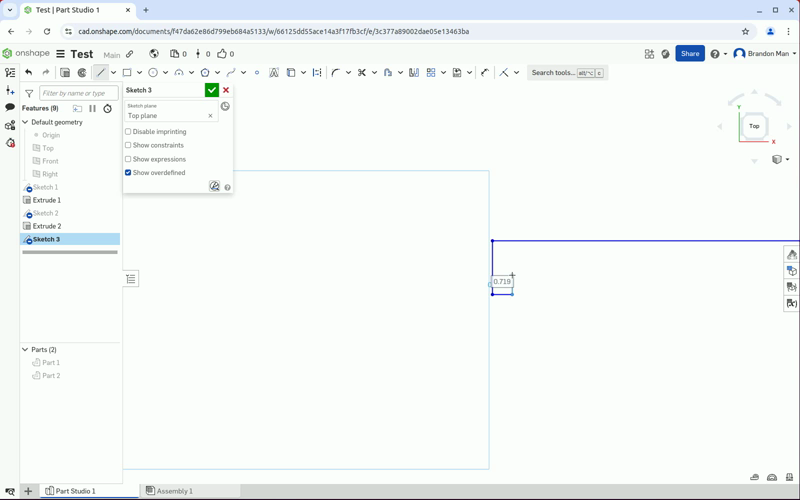
scroll(6)
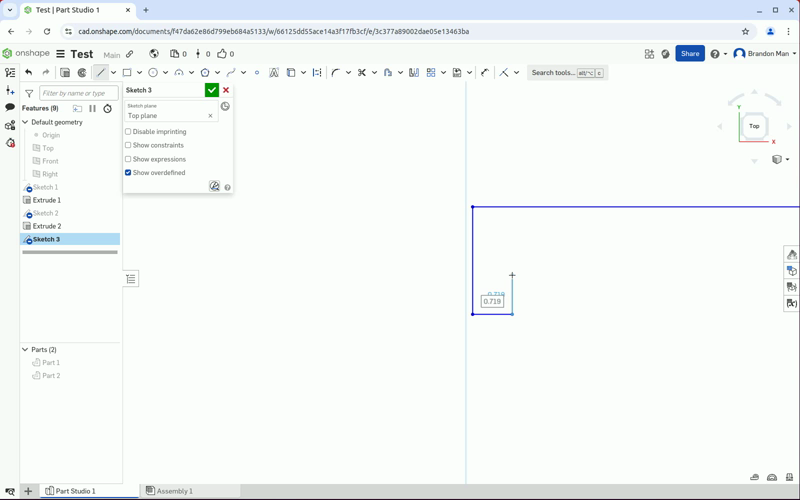
click(512, 274)
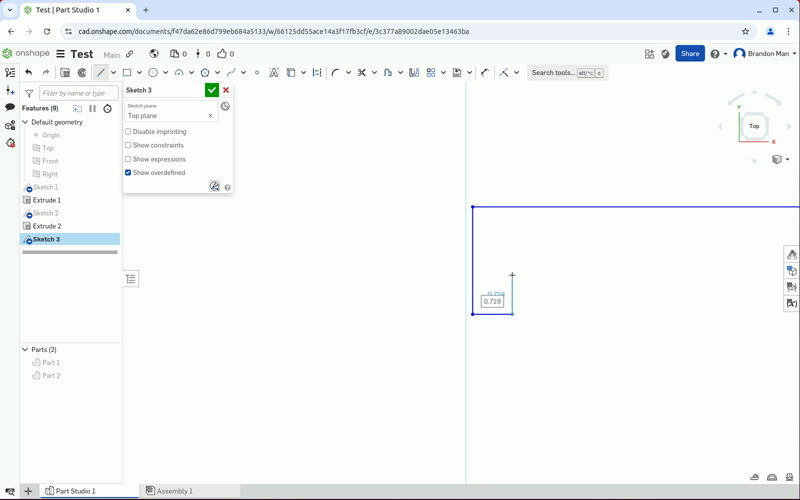
scroll(-6)
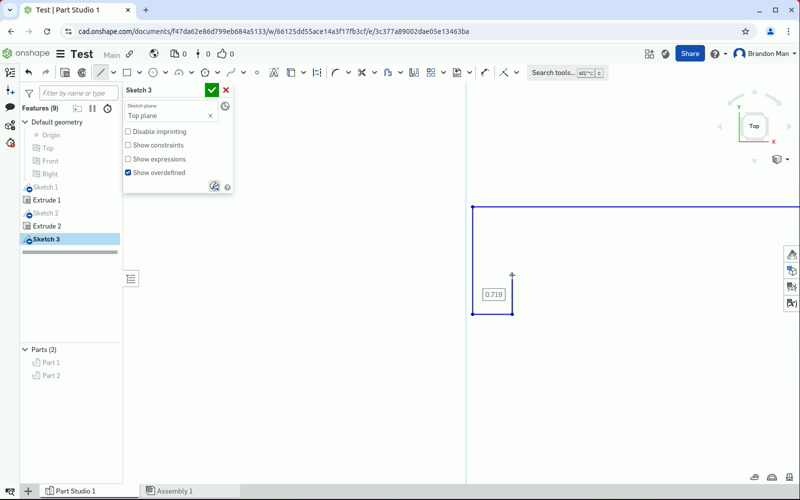
scroll(-6)
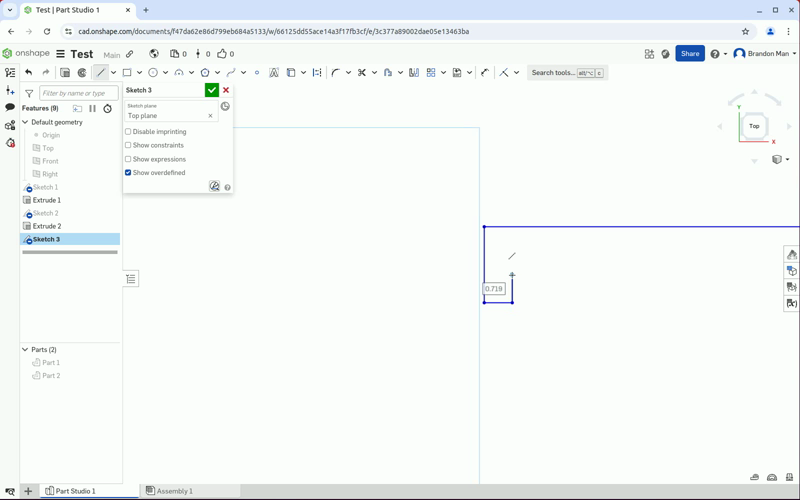
scroll(-6)
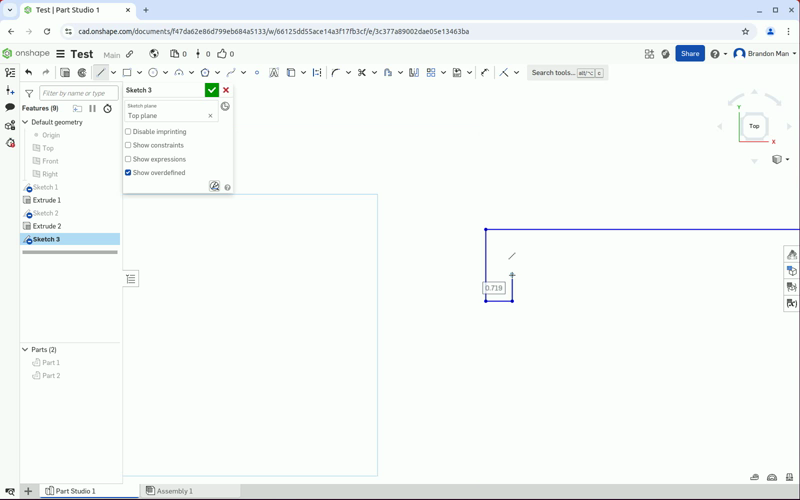
scroll(-6)
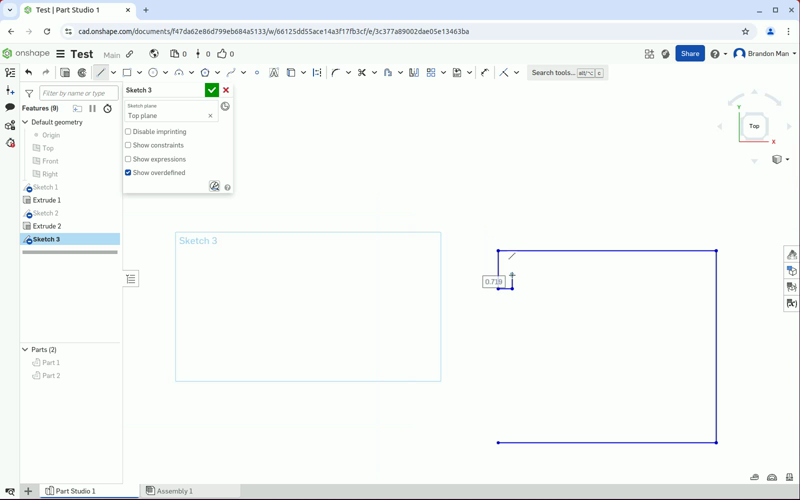
scroll(-6)
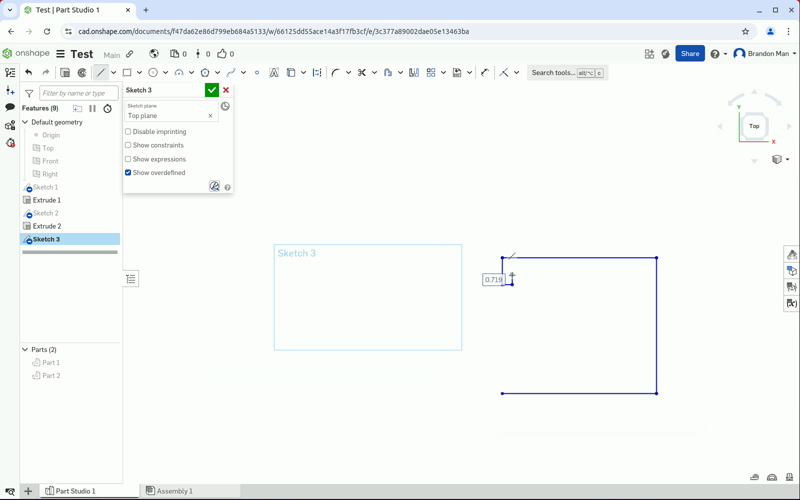
scroll(-6)
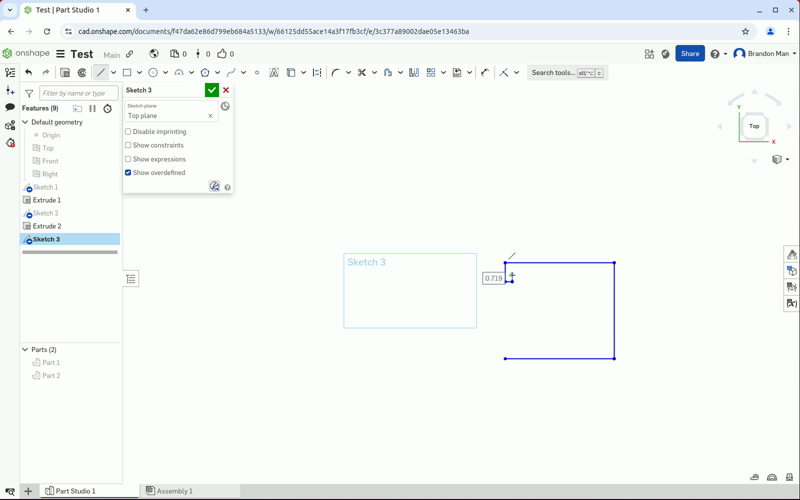
scroll(-6)
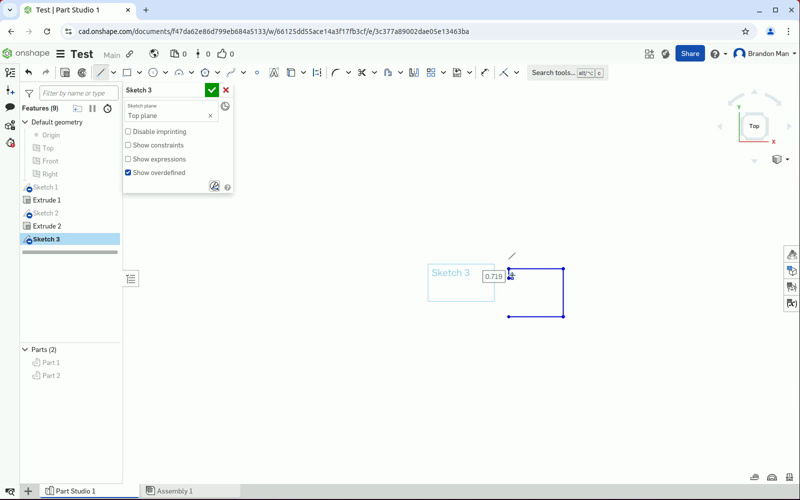
key_up(shift)
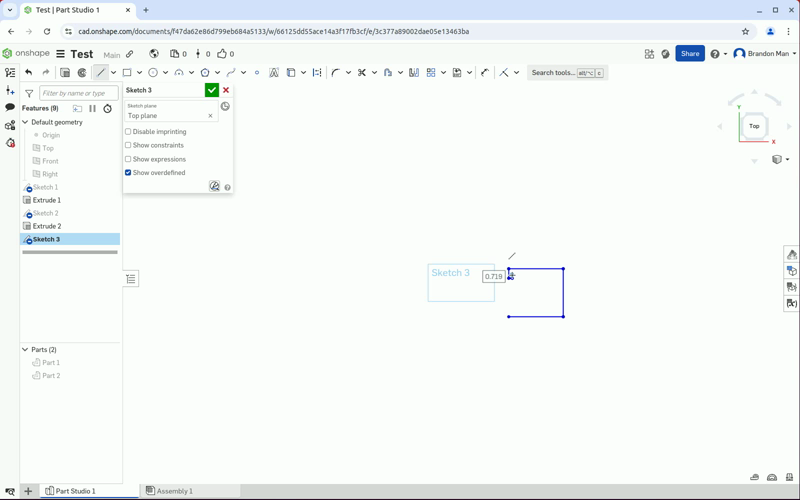
key_down(shift)
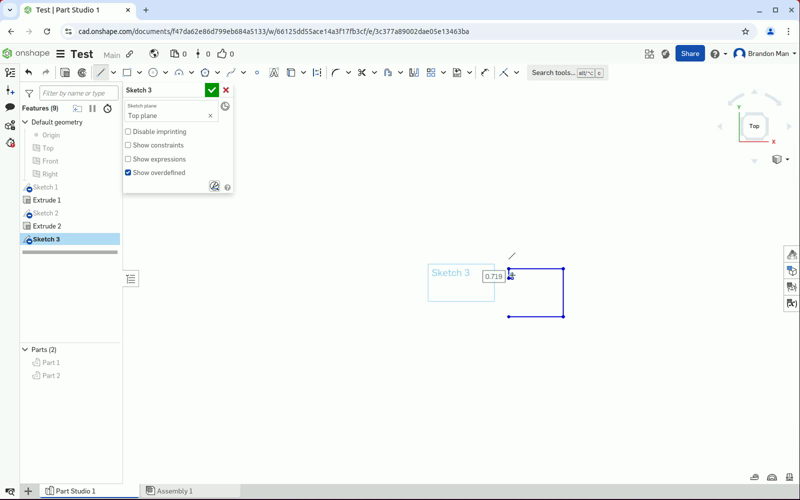
mouse_move(542, 274)
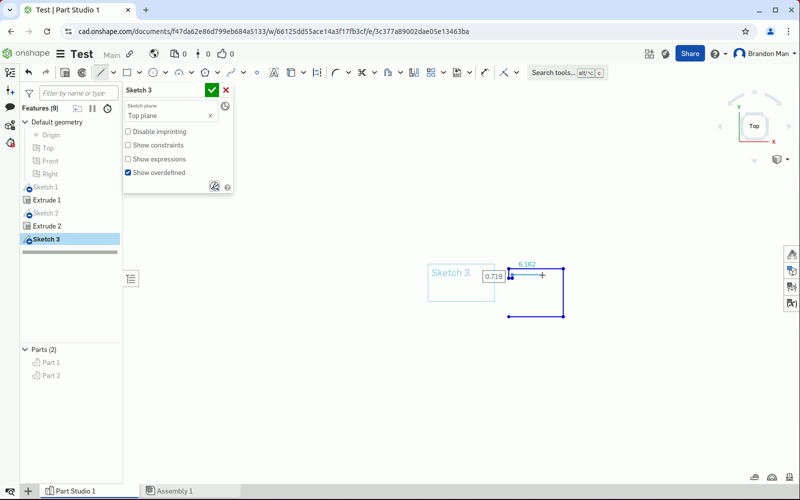
mouse_move(559, 274)
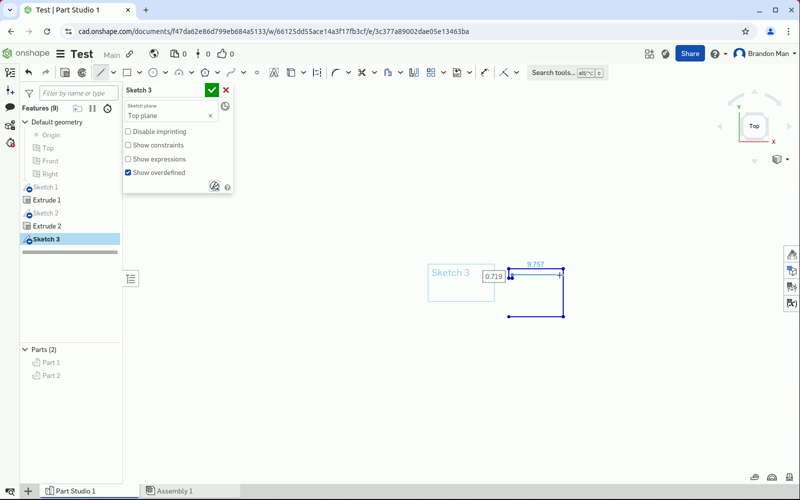
click(559, 274)
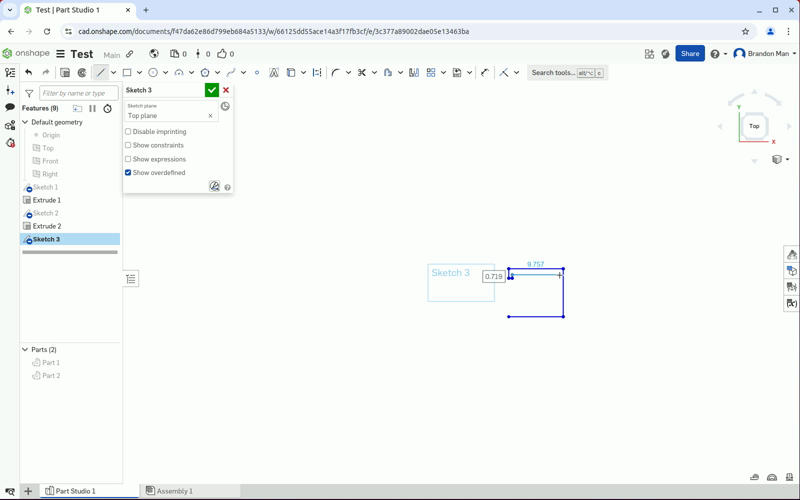
key_up(shift)
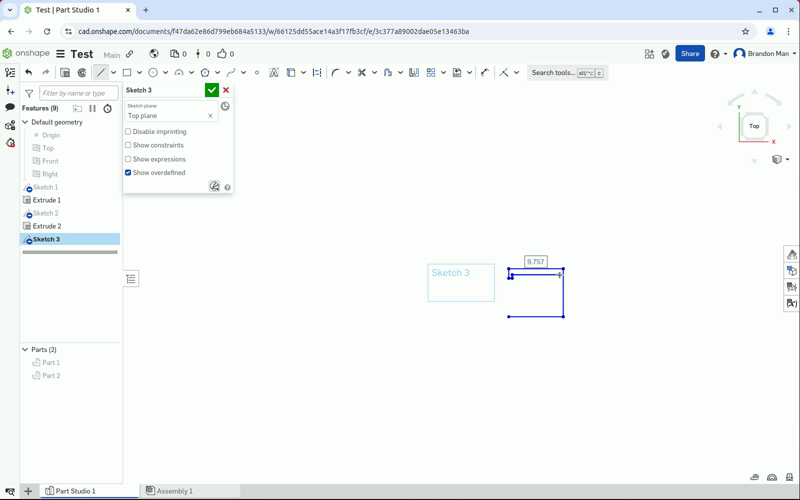
key_down(shift)
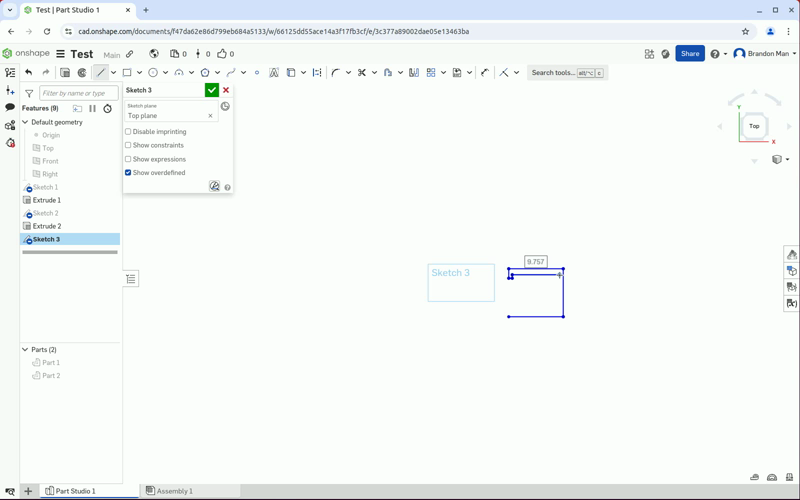
mouse_move(589, 274)
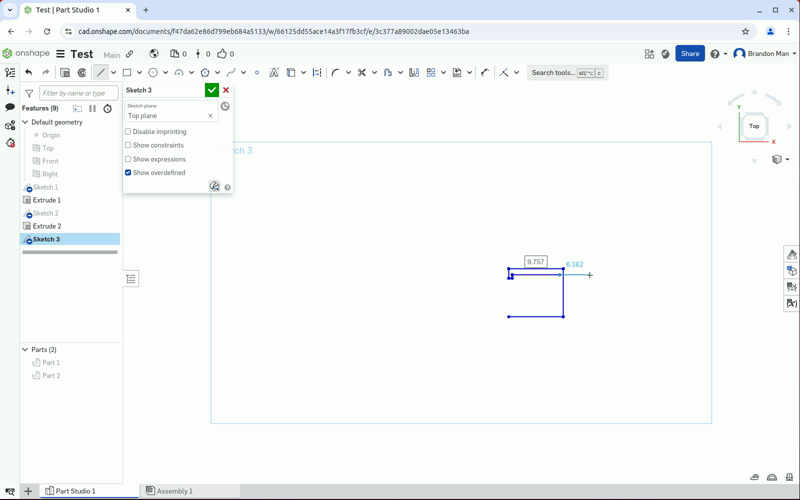
mouse_move(559, 311)
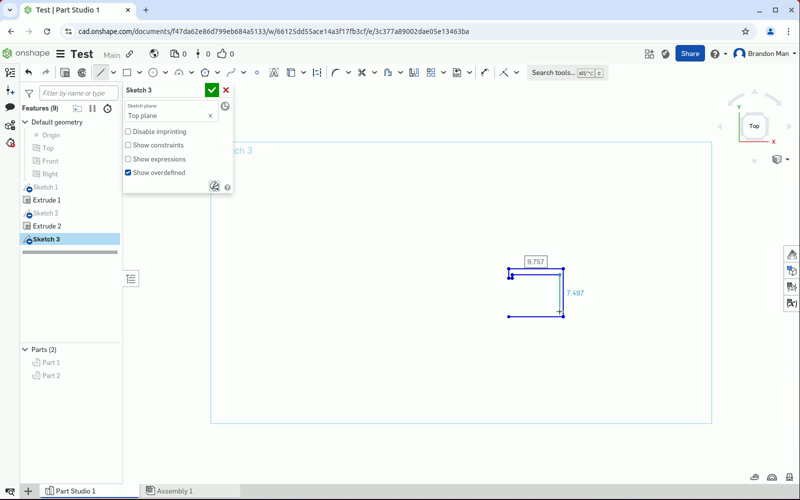
click(559, 311)
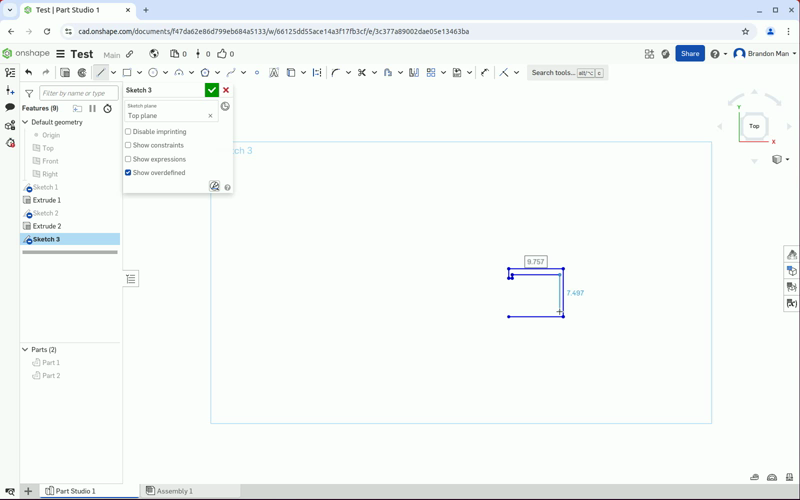
key_up(shift)
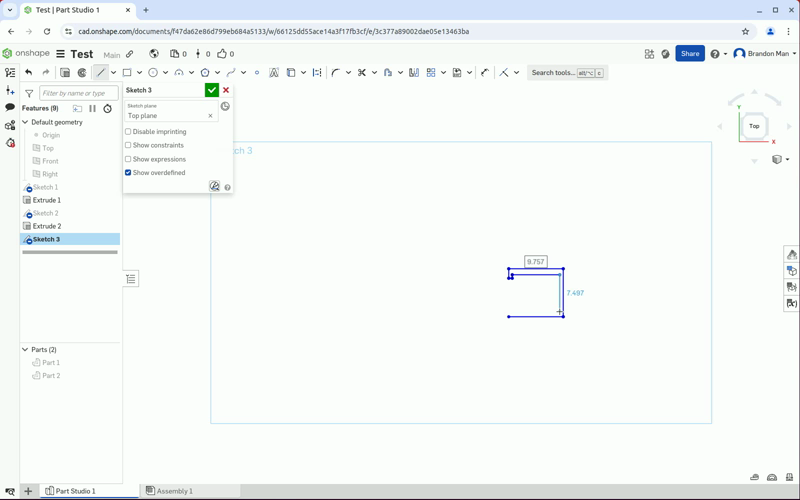
key_down(shift)
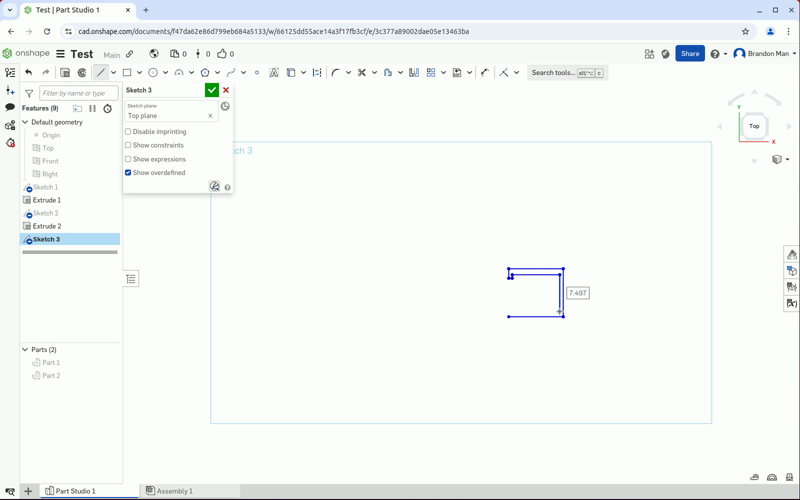
mouse_move(589, 311)
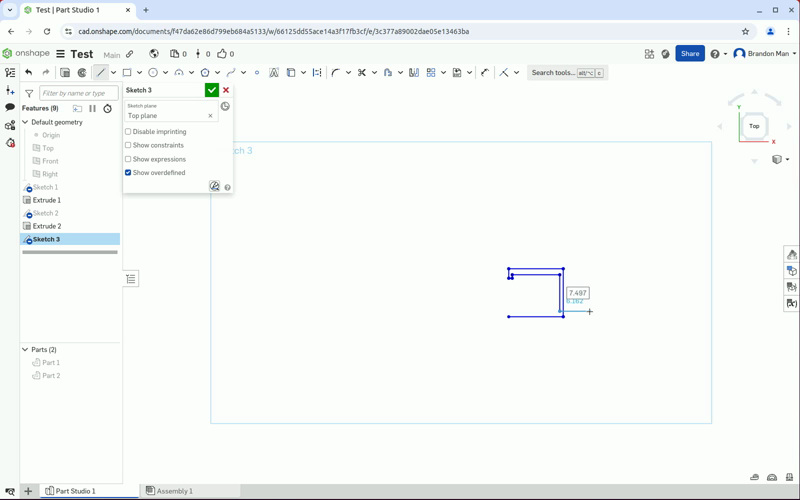
mouse_move(512, 311)
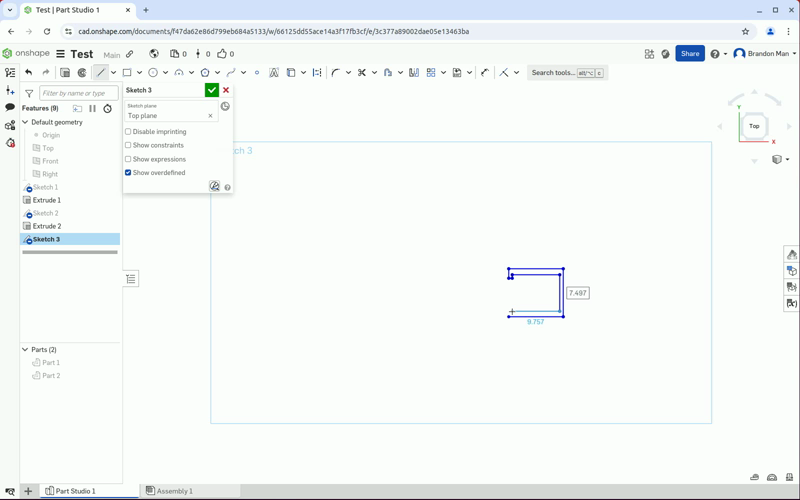
click(512, 311)
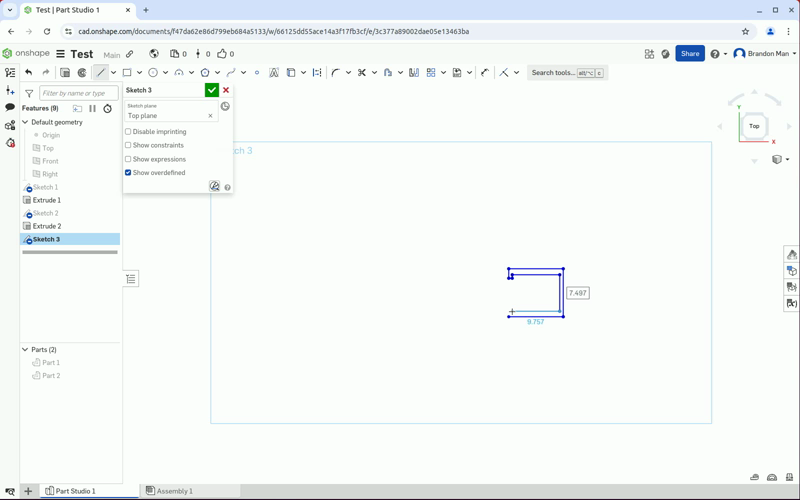
key_up(shift)
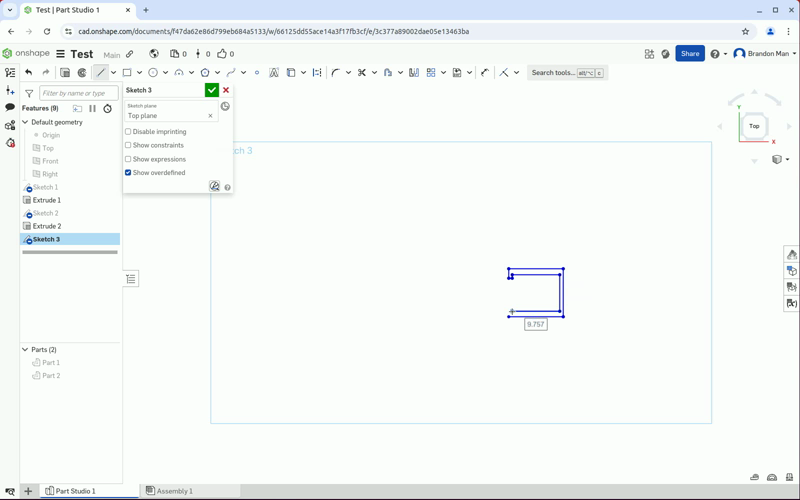
key_down(shift)
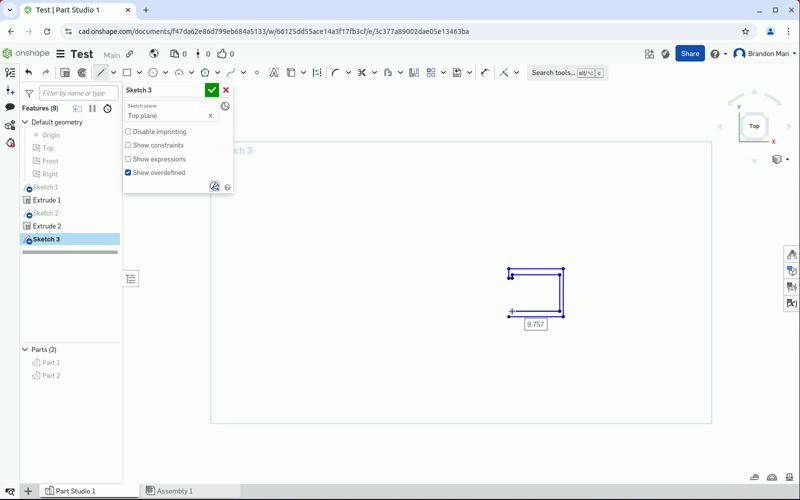
mouse_move(542, 311)
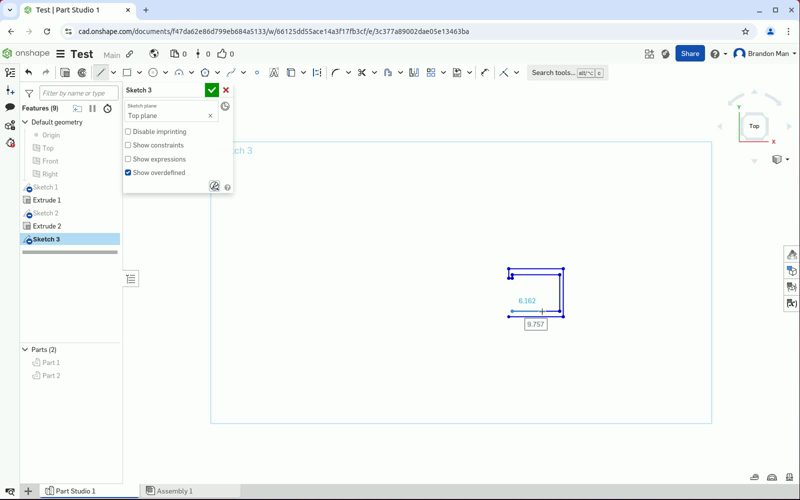
mouse_move(512, 307)
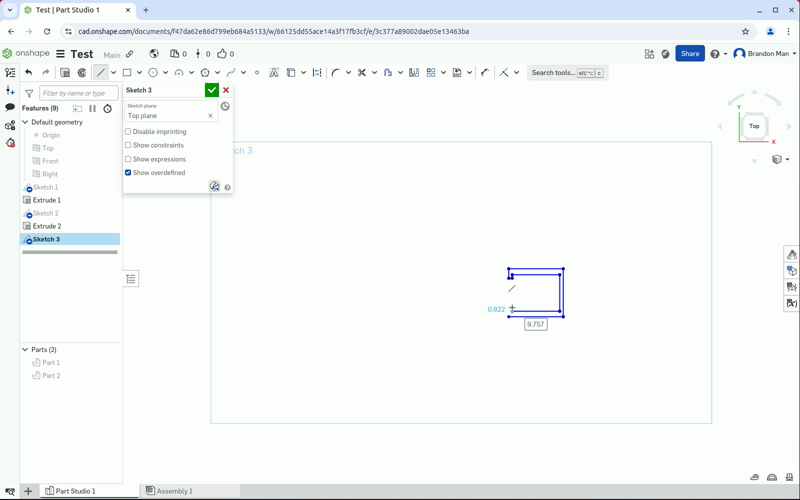
scroll(6)
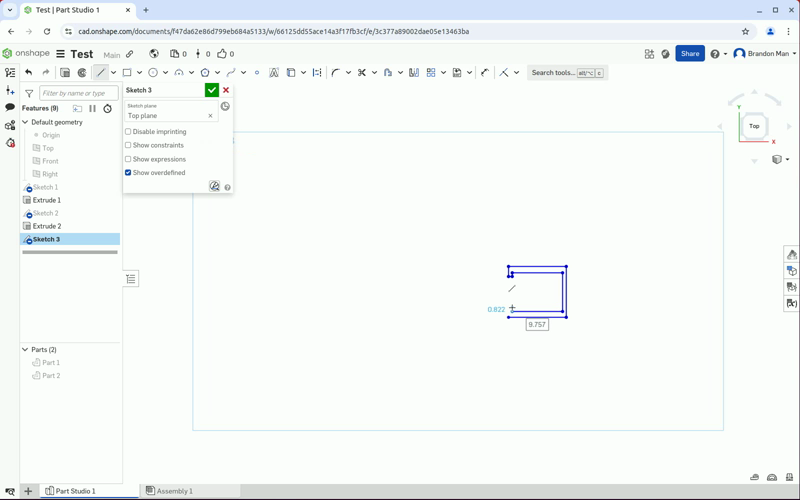
scroll(6)
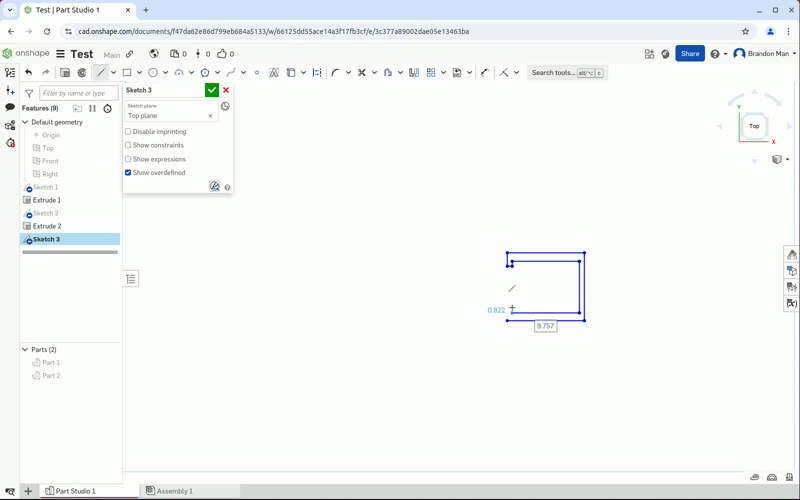
scroll(6)
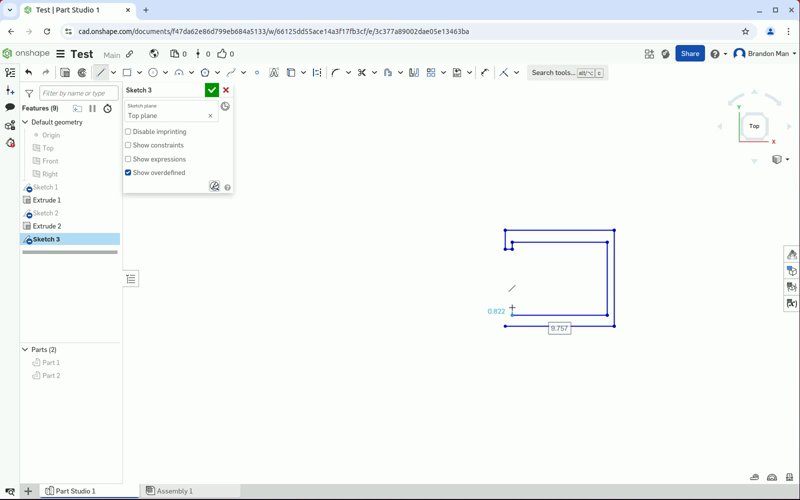
scroll(6)
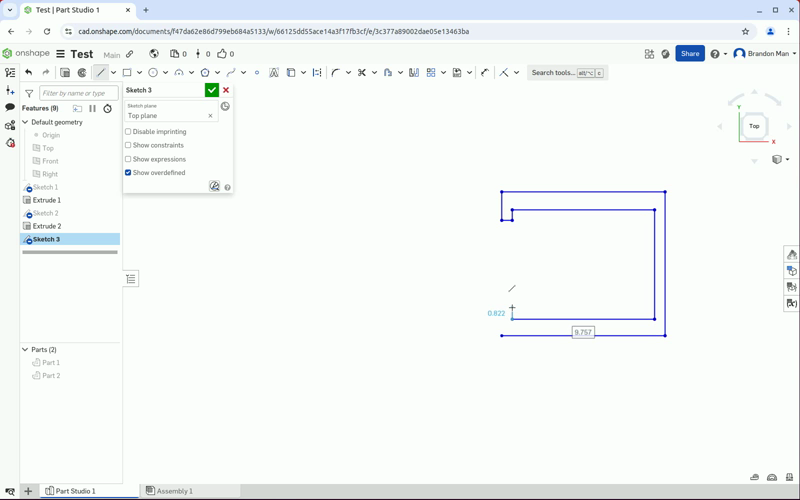
scroll(6)
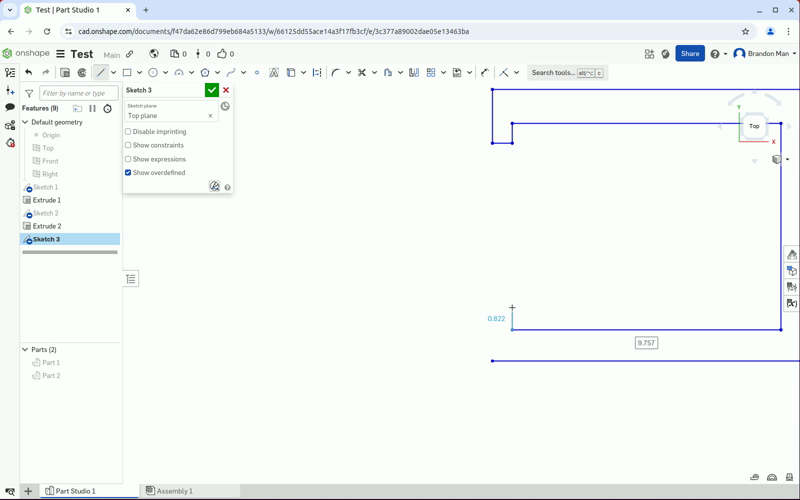
scroll(6)
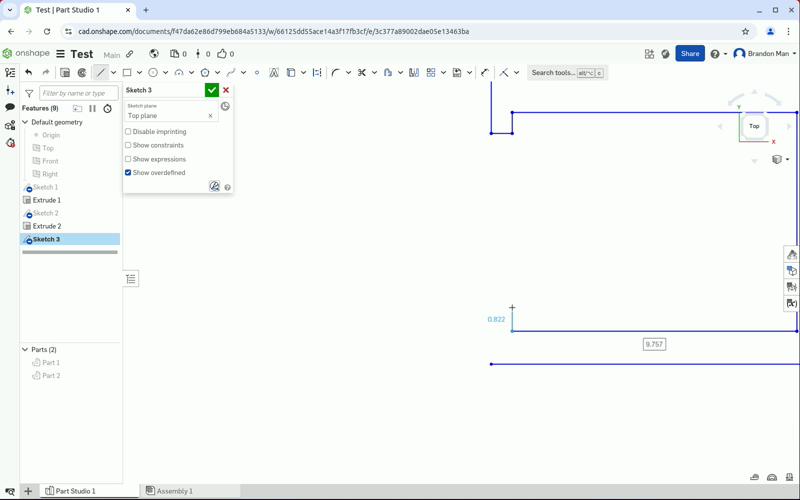
scroll(6)
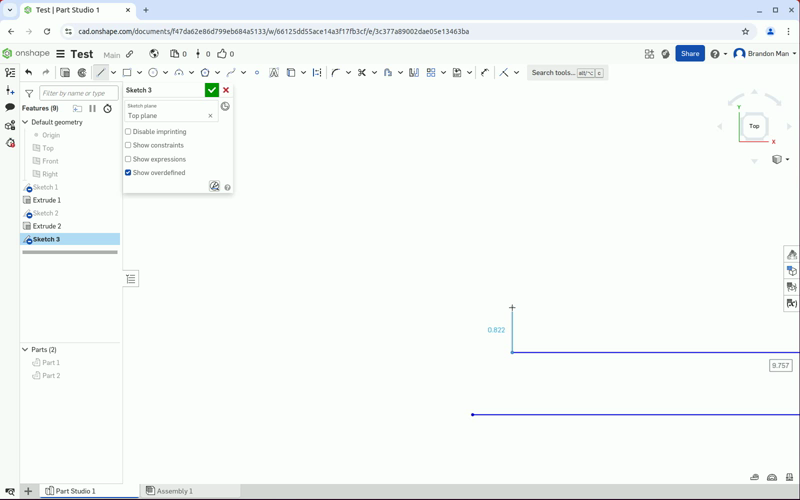
click(512, 307)
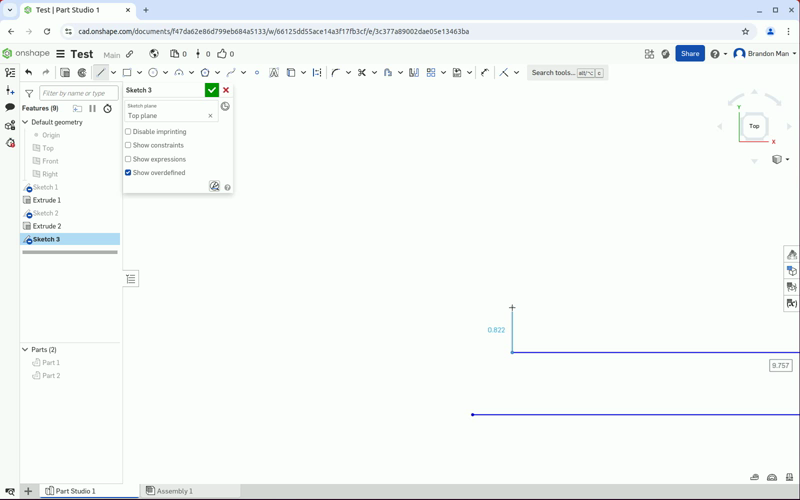
scroll(-6)
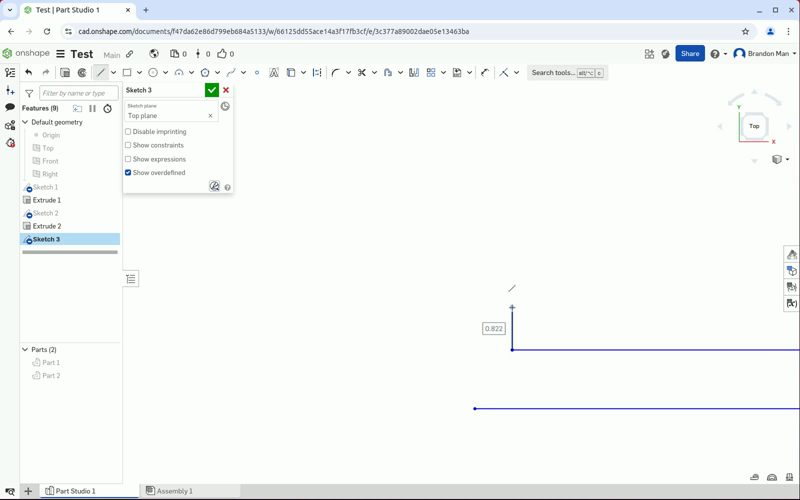
scroll(-6)
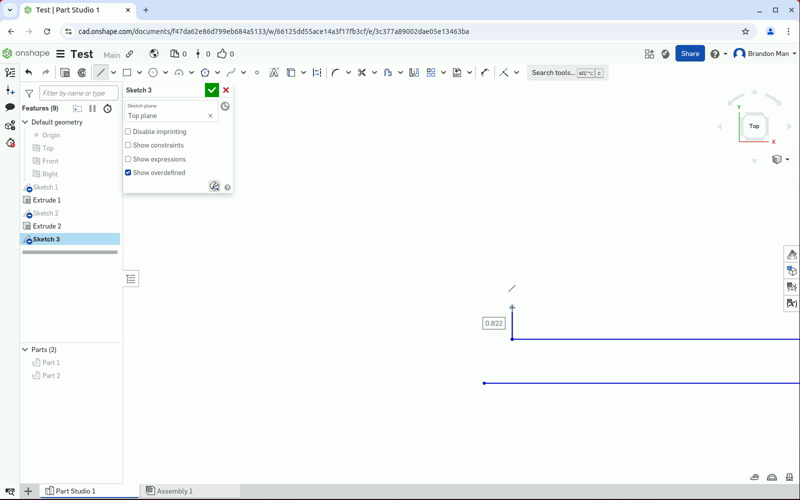
scroll(-6)
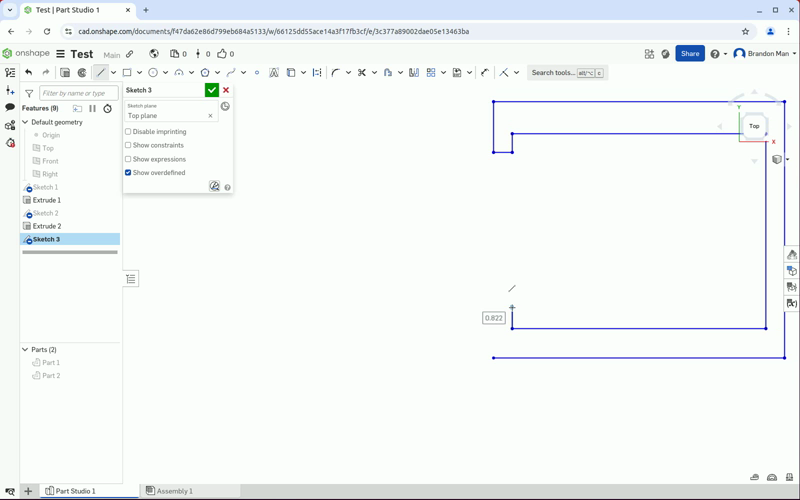
scroll(-6)
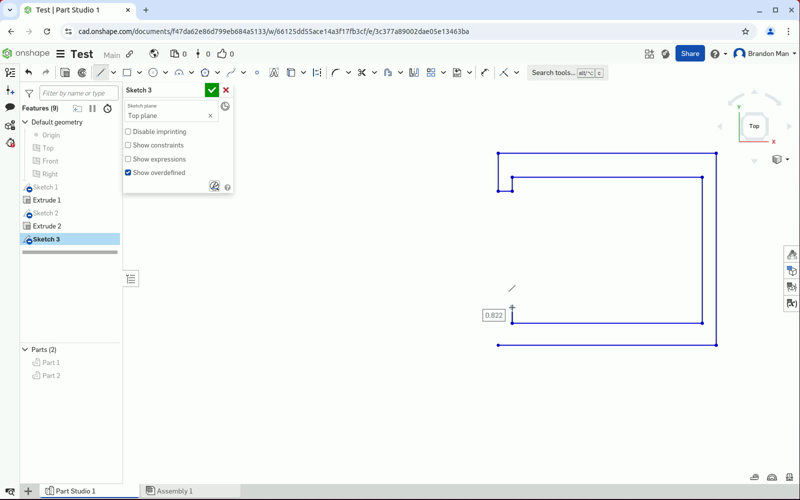
scroll(-6)
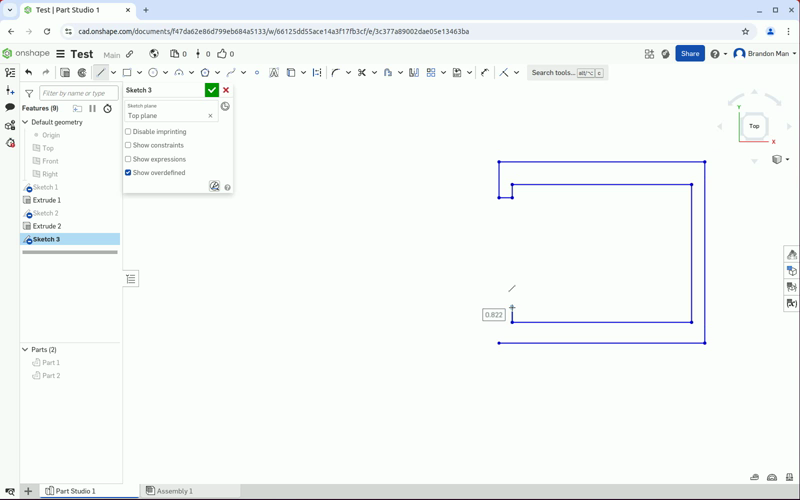
scroll(-6)
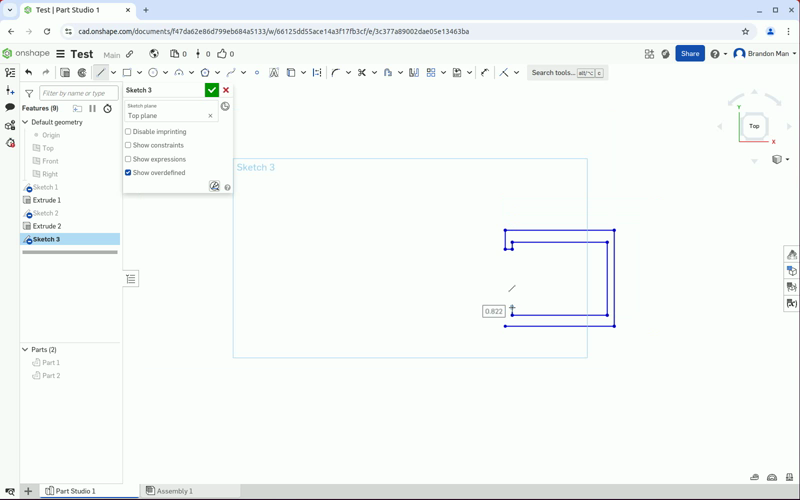
scroll(-6)
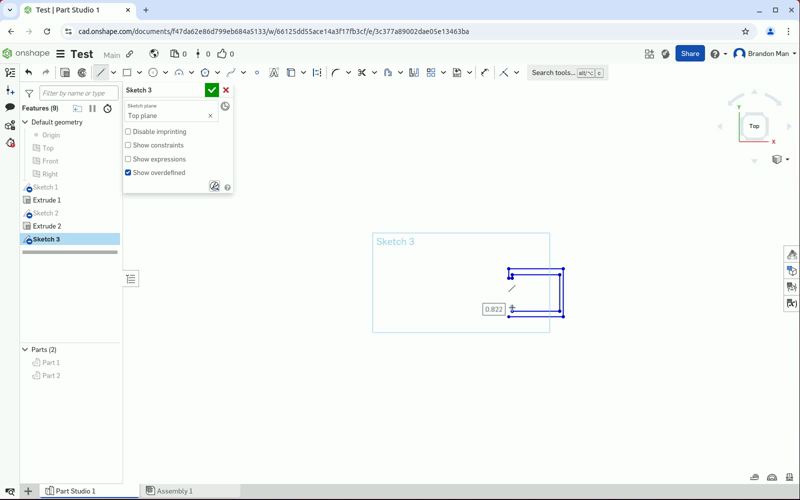
key_up(shift)
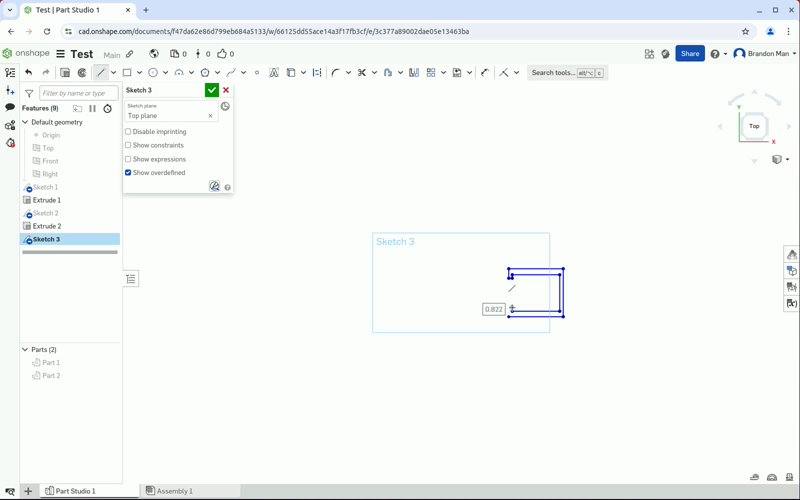
key_down(shift)
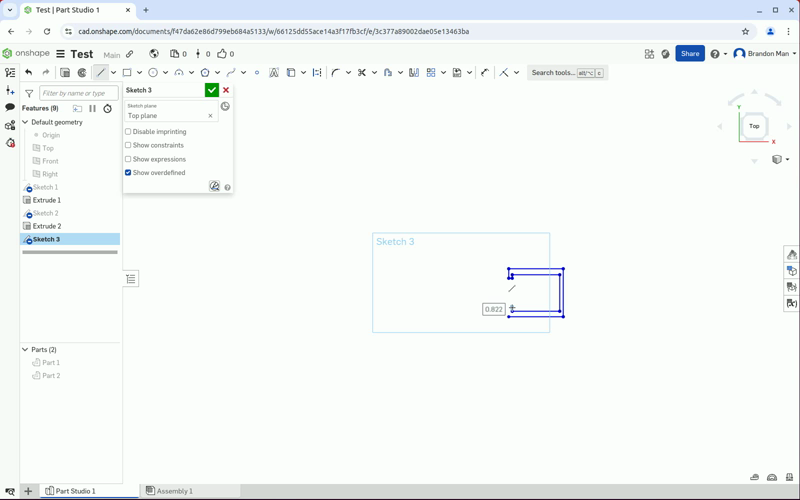
mouse_move(542, 307)
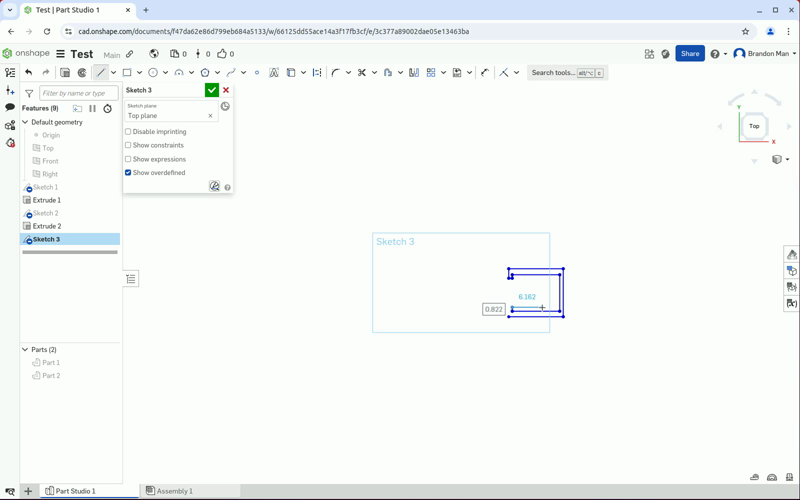
mouse_move(508, 307)
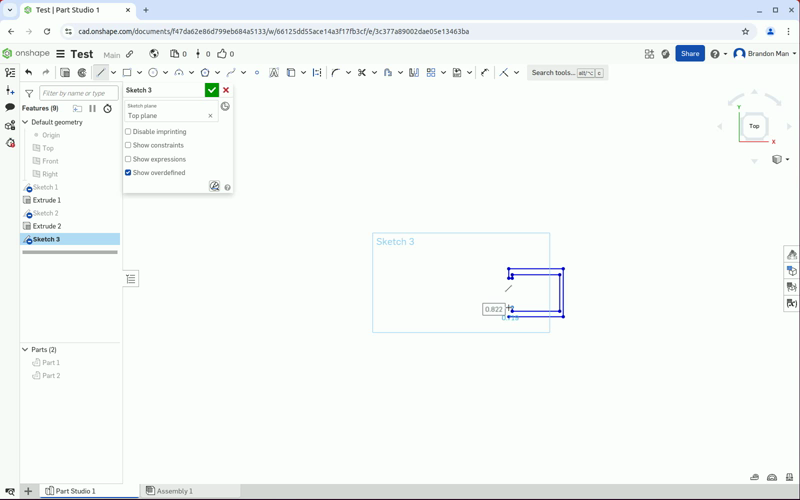
scroll(6)
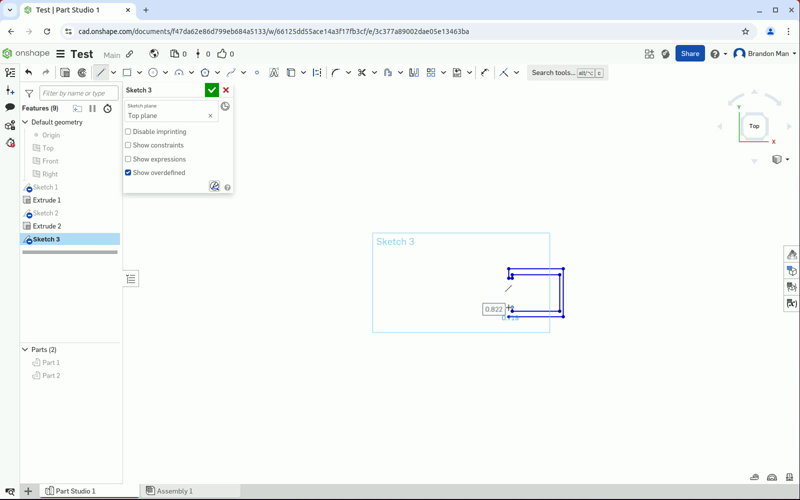
scroll(6)
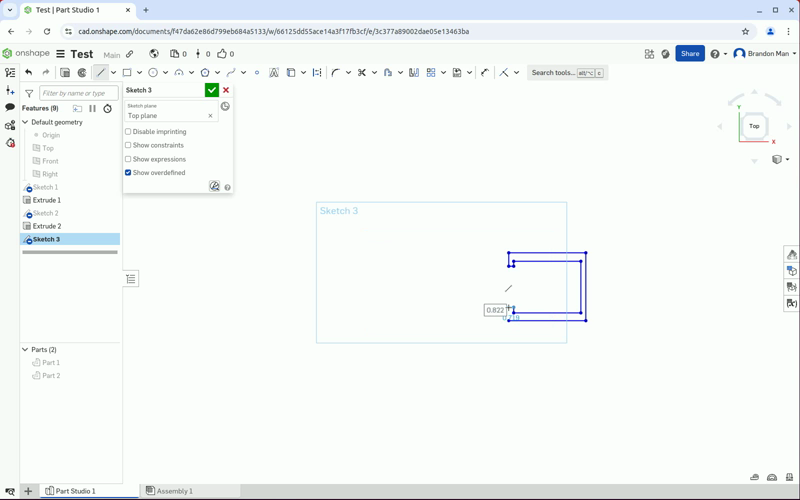
scroll(6)
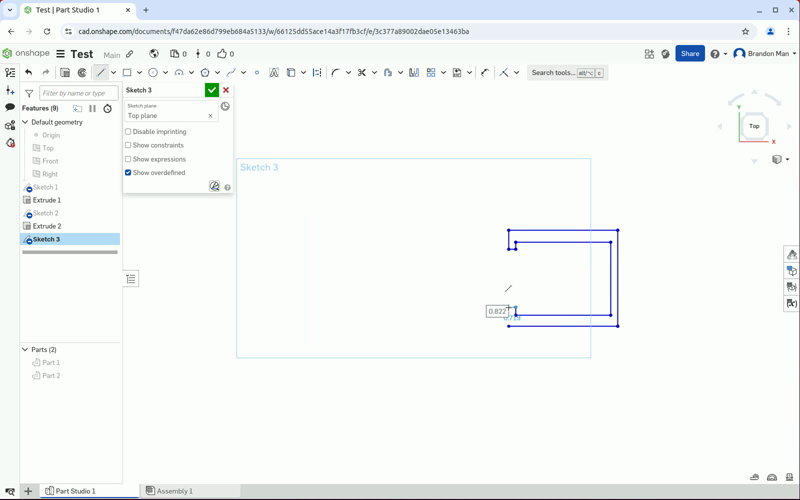
scroll(6)
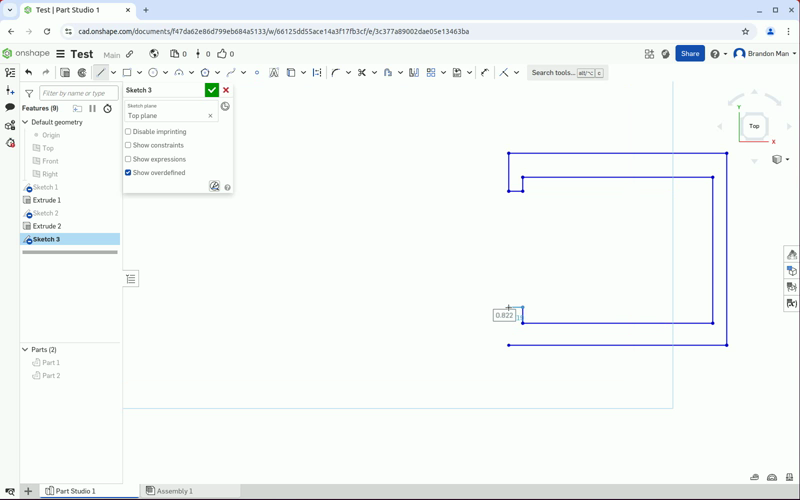
scroll(6)
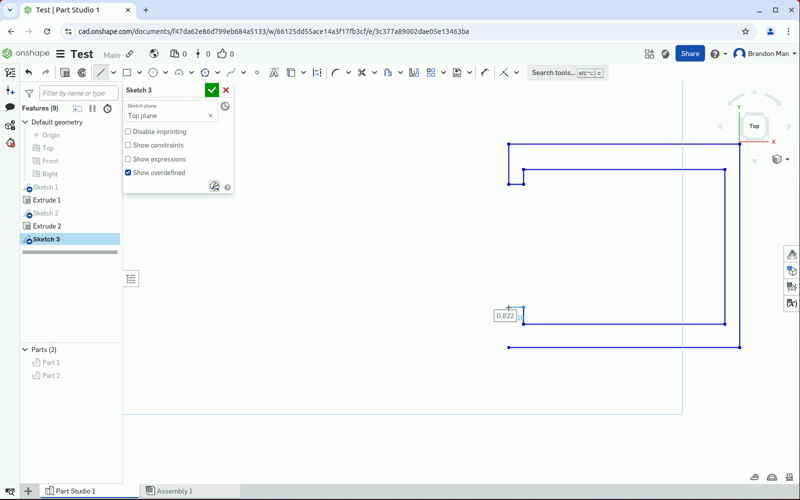
scroll(6)
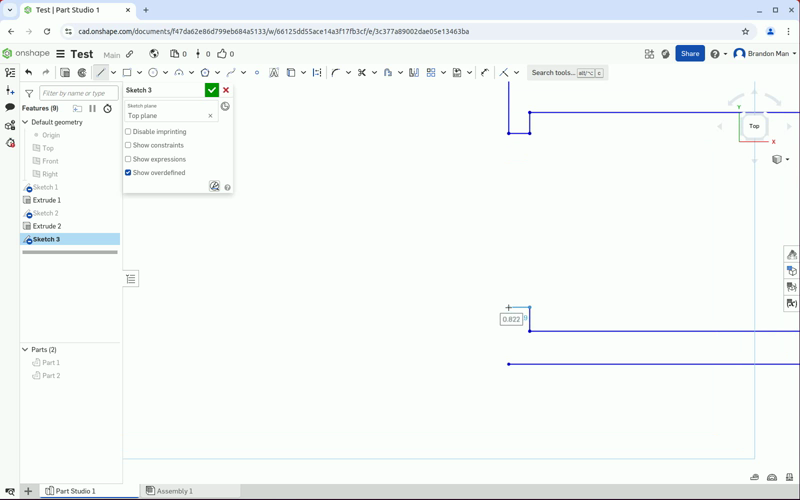
scroll(6)
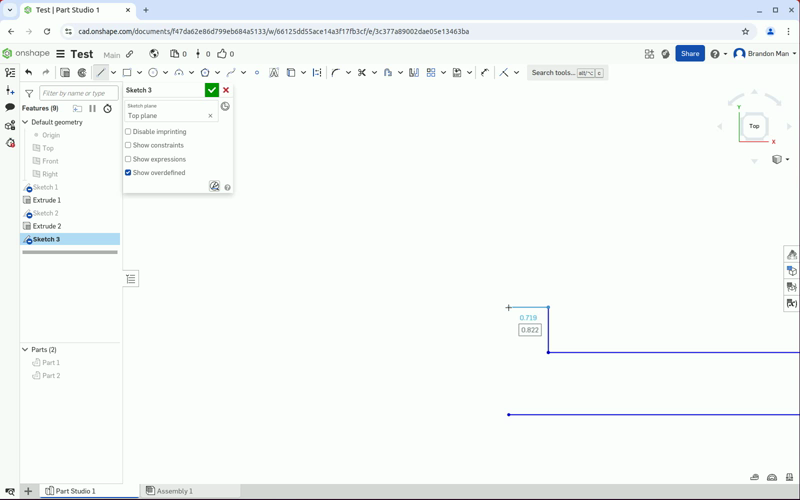
click(508, 307)
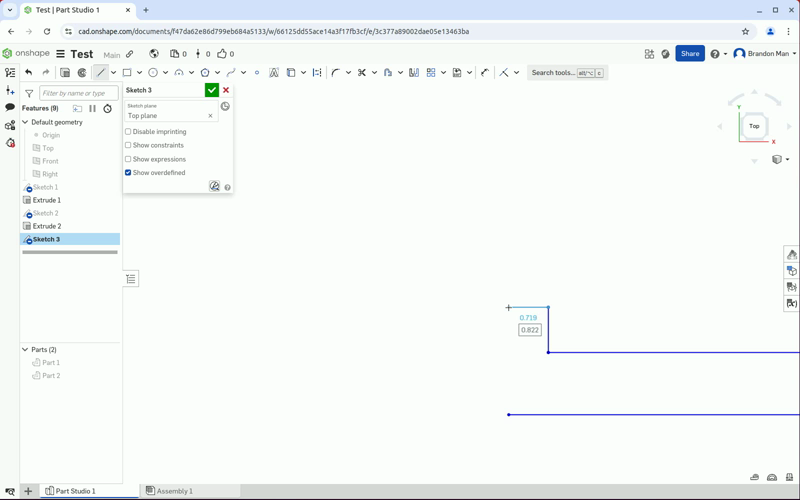
scroll(-6)
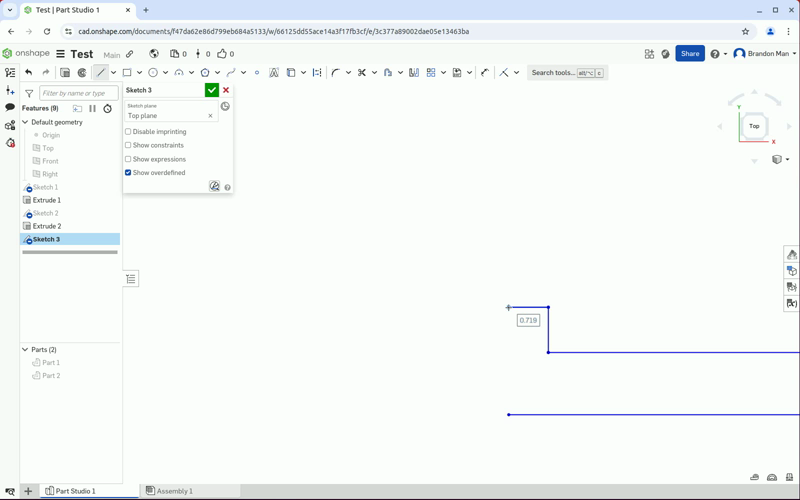
scroll(-6)
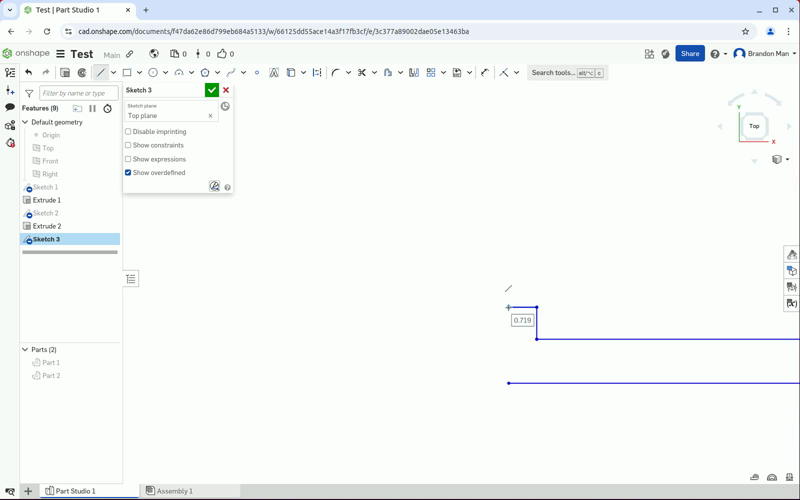
scroll(-6)
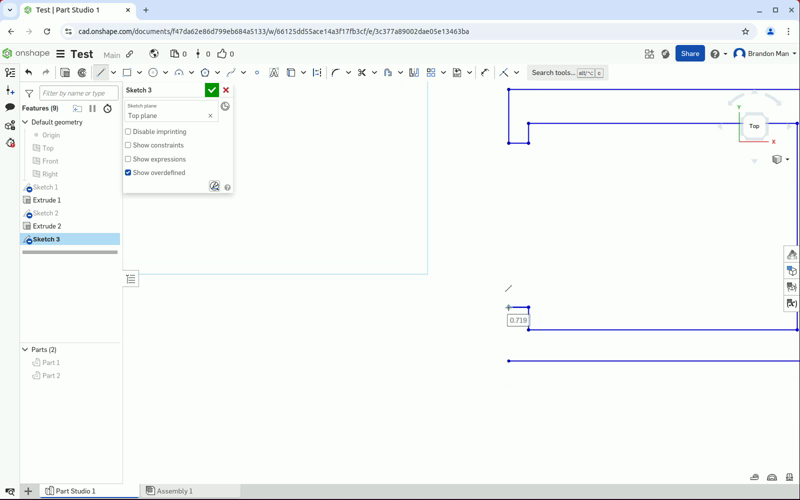
scroll(-6)
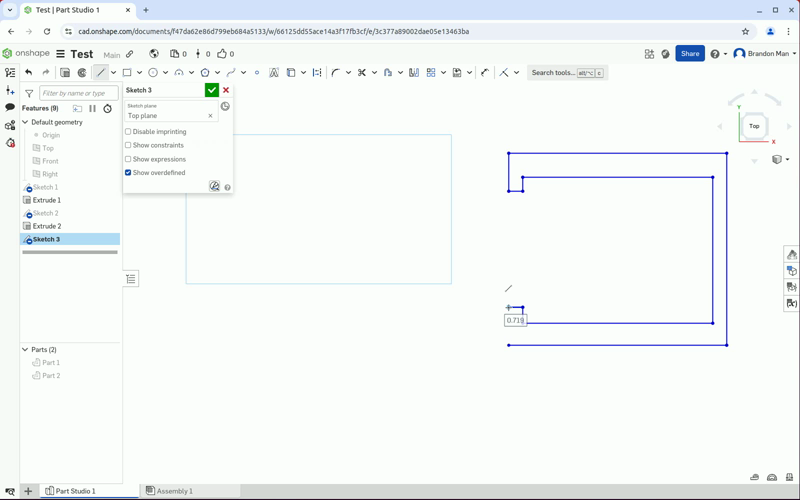
scroll(-6)
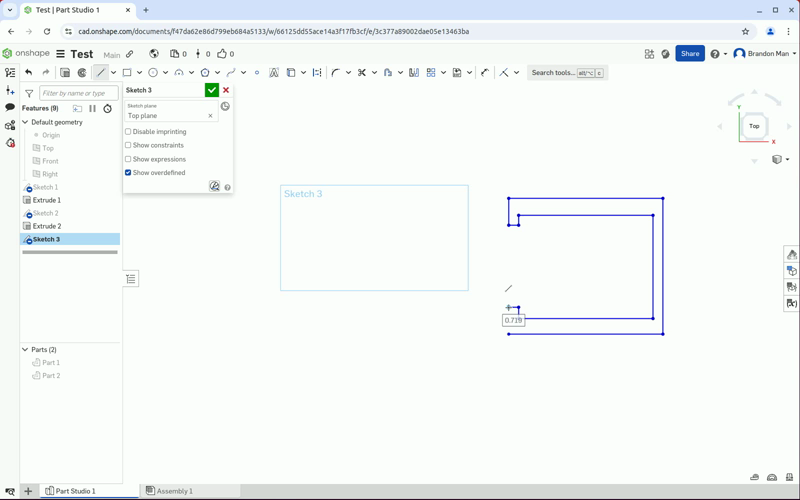
scroll(-6)
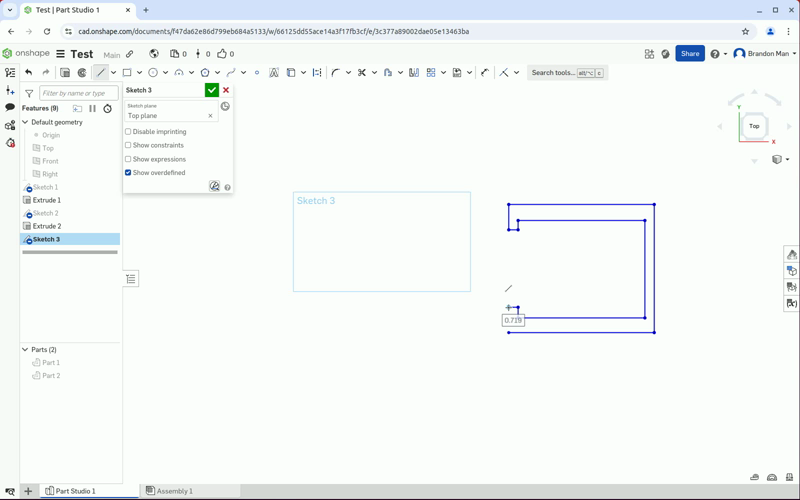
scroll(-6)
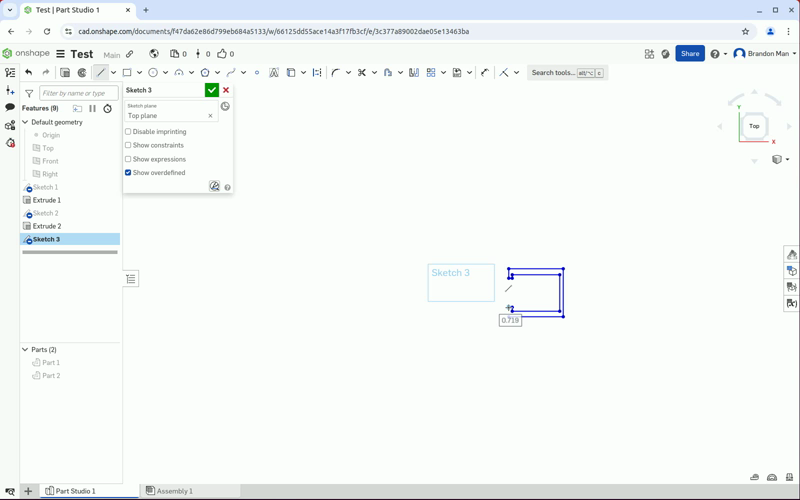
key_up(shift)
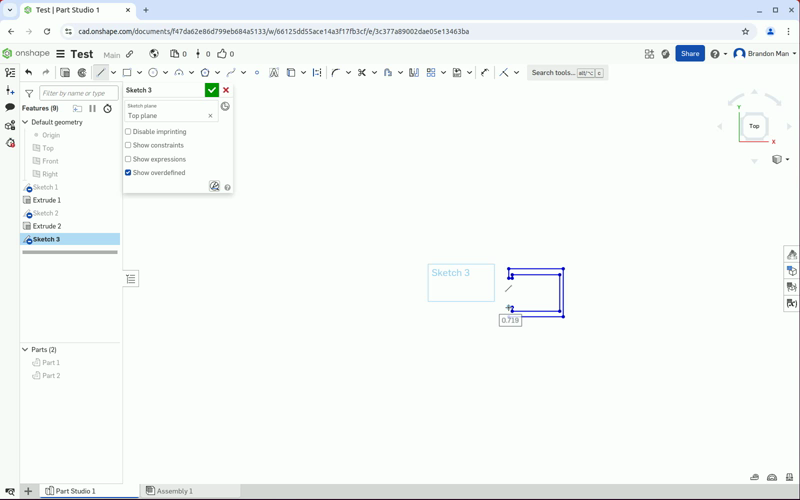
mouse_move(538, 307)
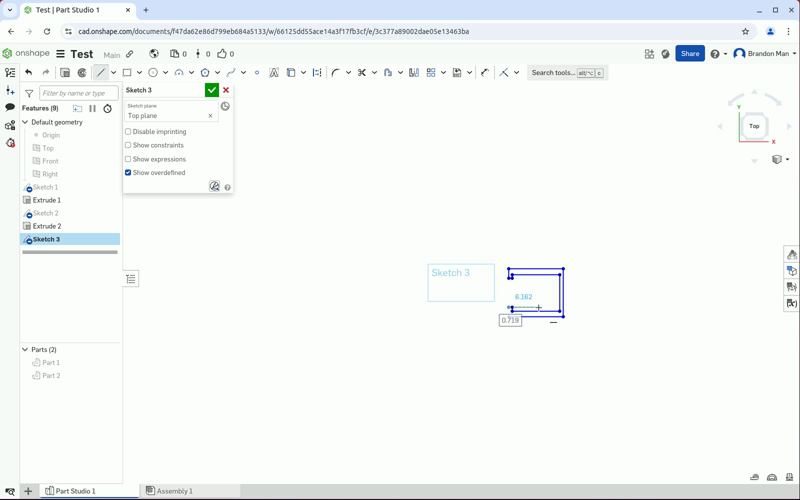
key_down(shift)
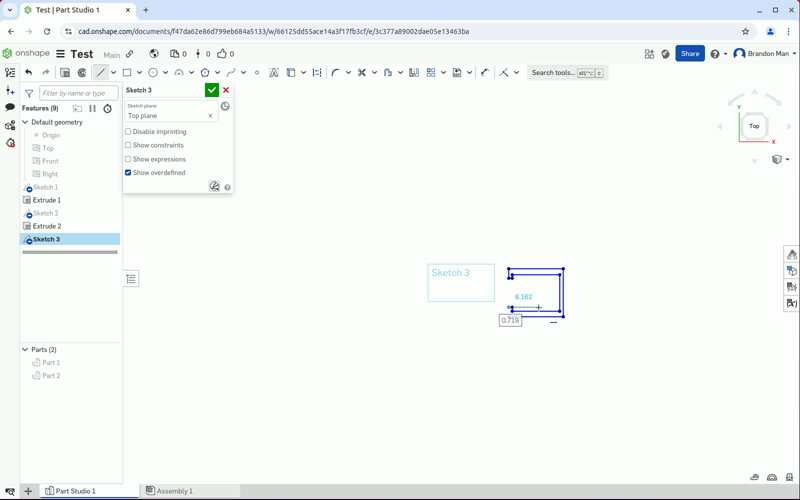
mouse_move(508, 316)
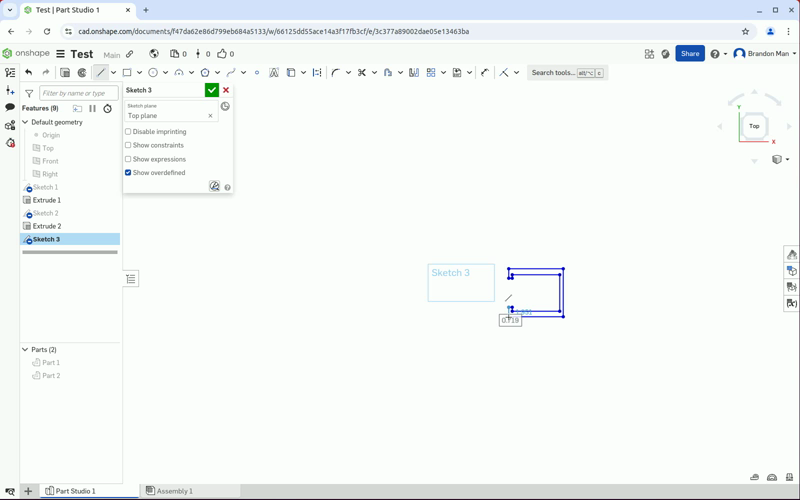
key_up(shift)
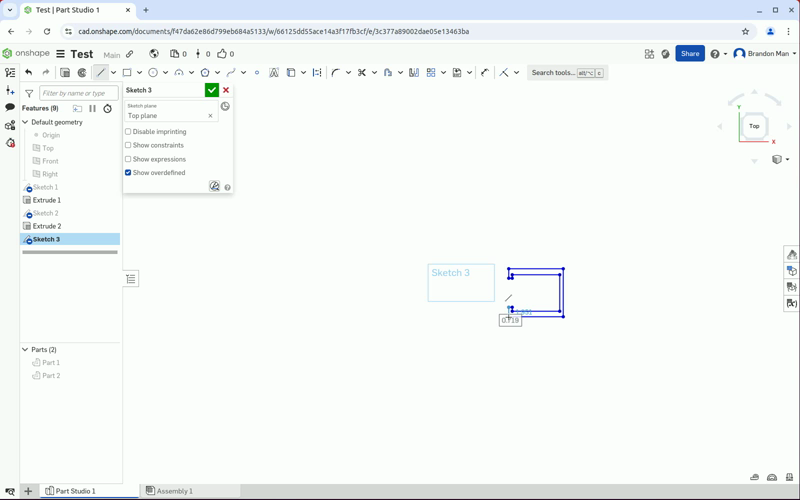
click(508, 316)
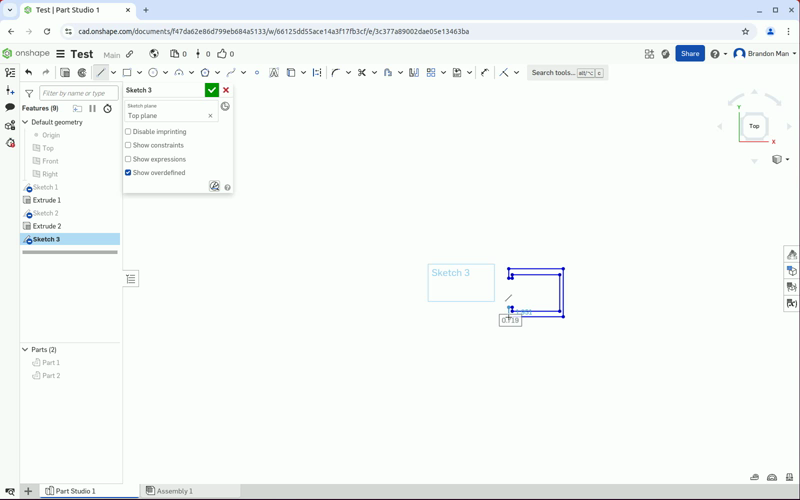
key(esc)
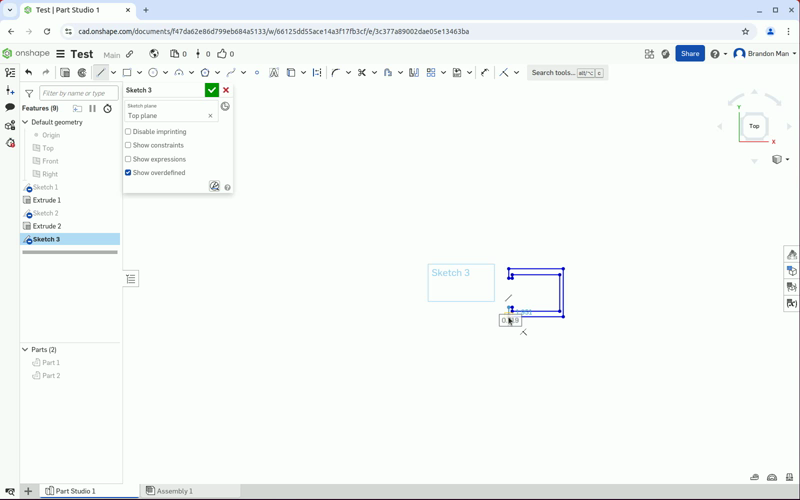
mouse_move(549, 269)
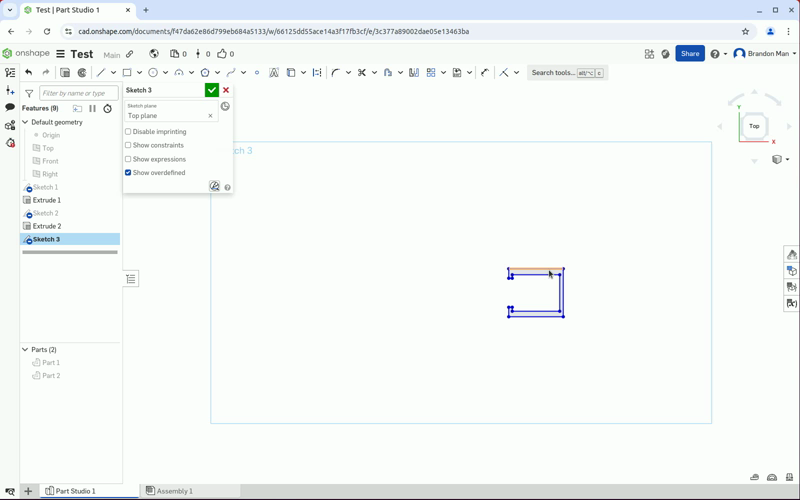
scroll(6)
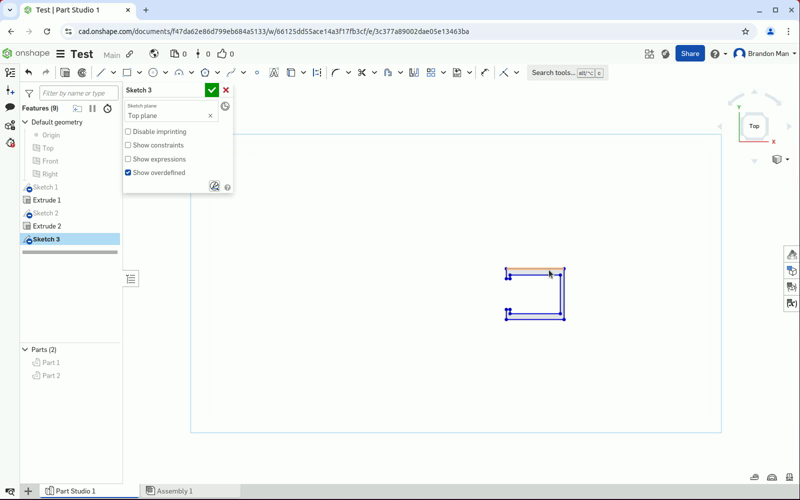
scroll(6)
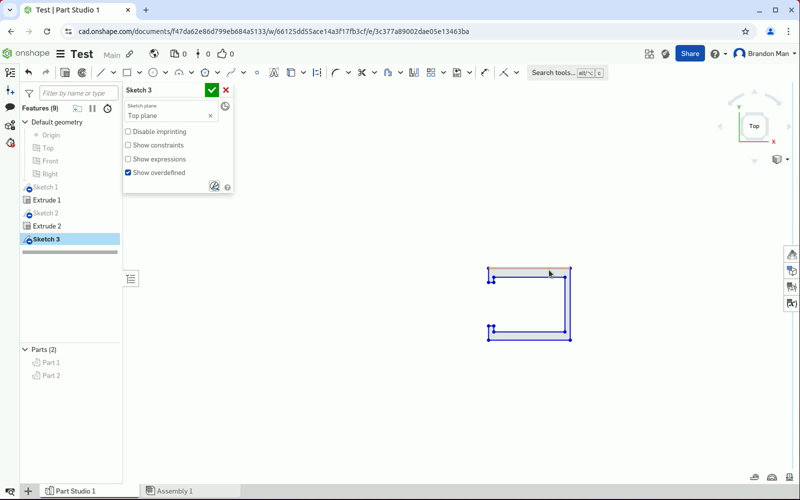
scroll(6)
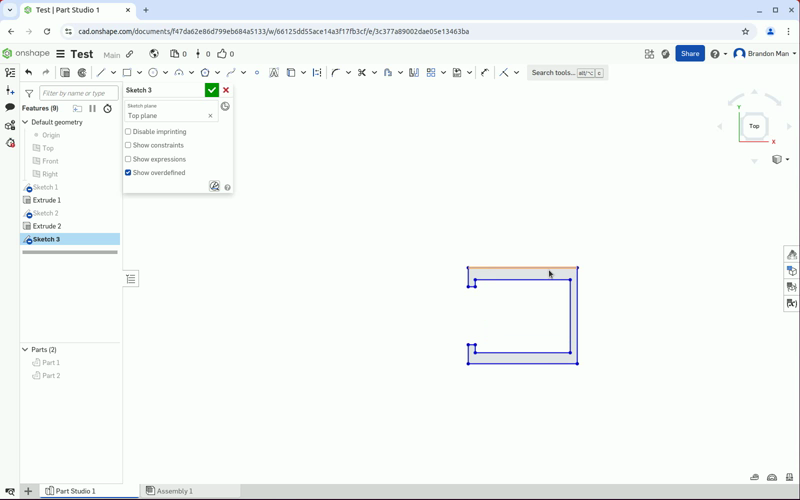
scroll(6)
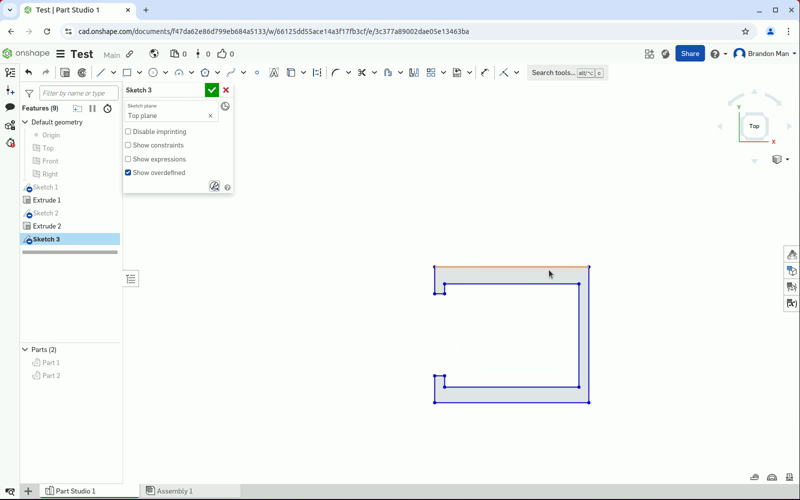
scroll(6)
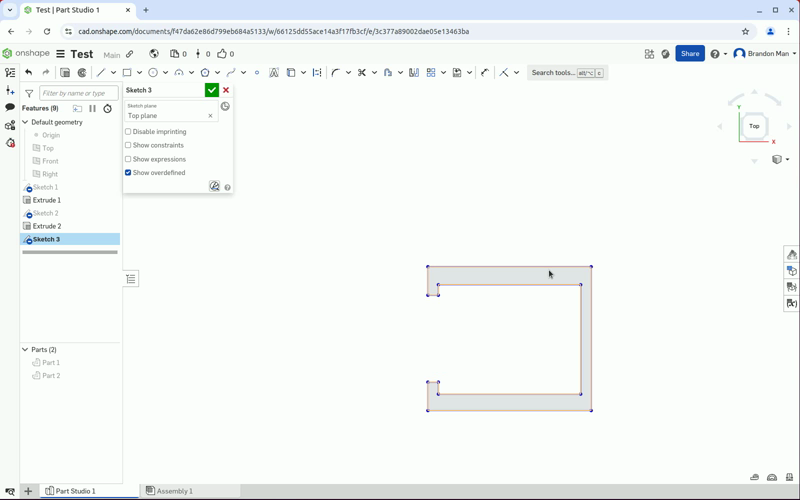
scroll(6)
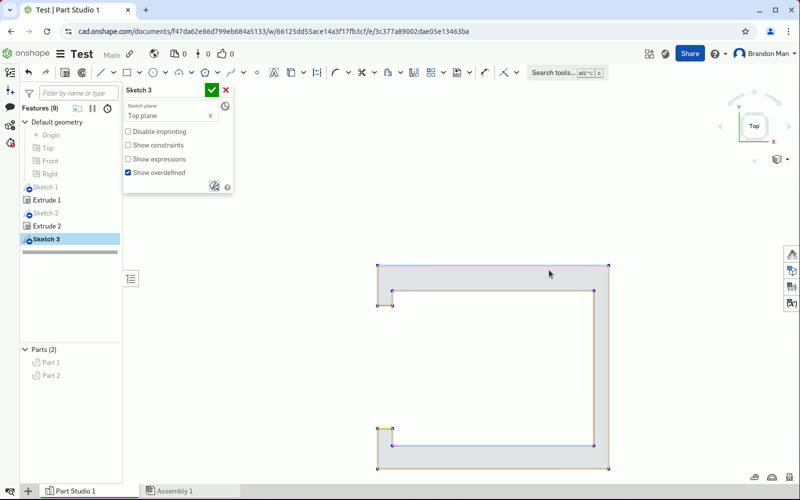
scroll(6)
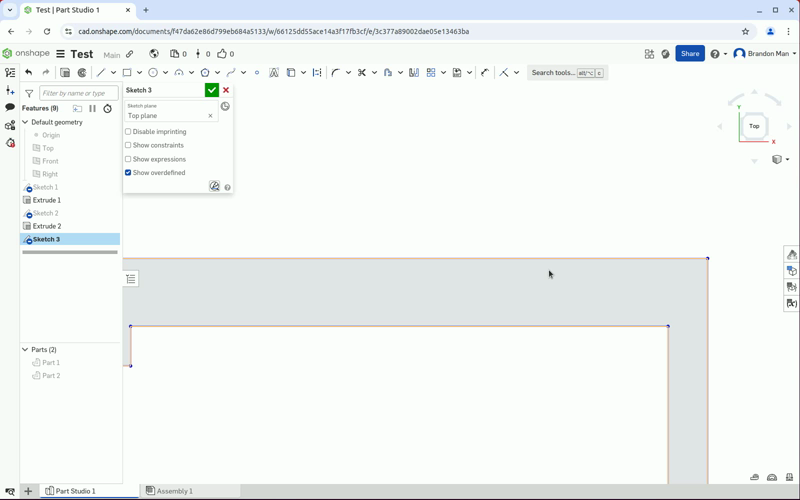
click(549, 269)
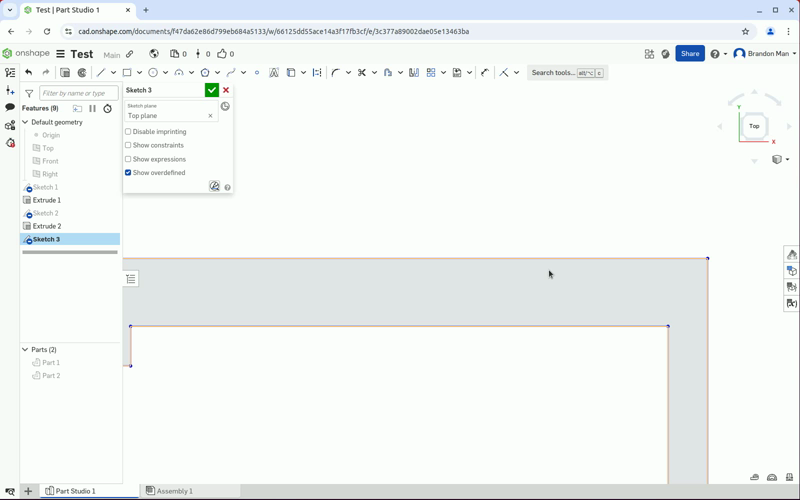
scroll(-6)
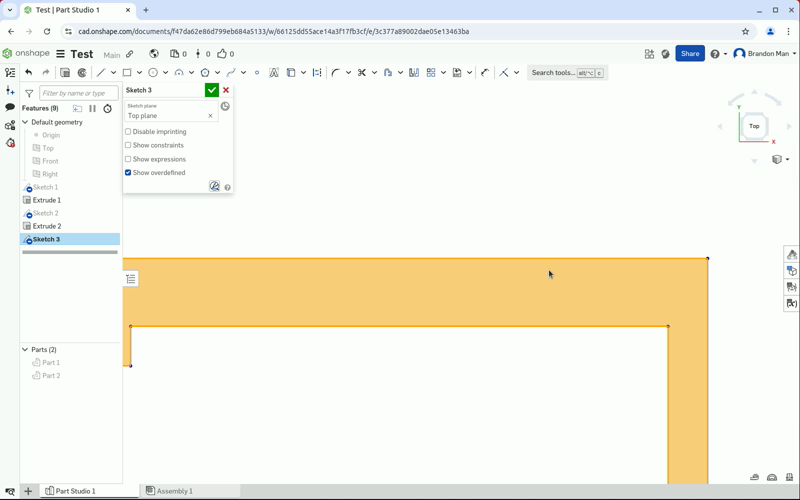
scroll(-6)
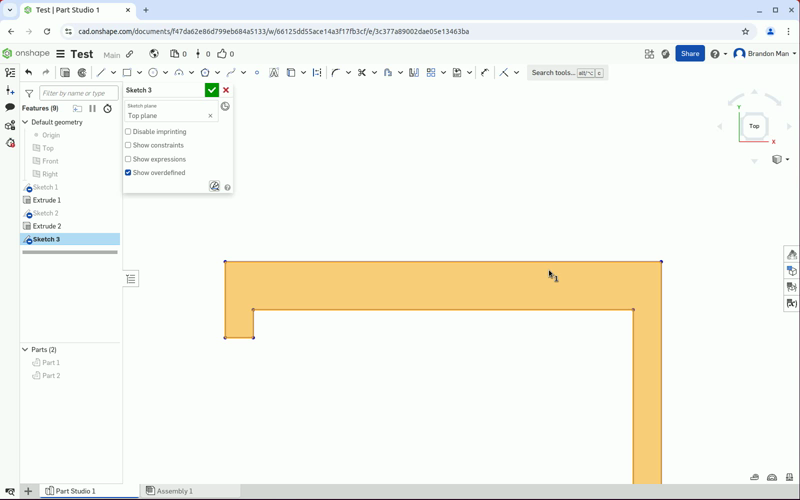
scroll(-6)
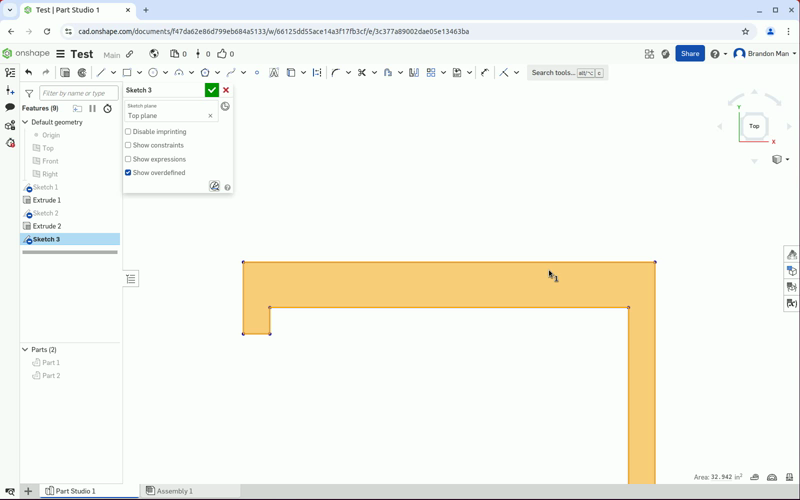
scroll(-6)
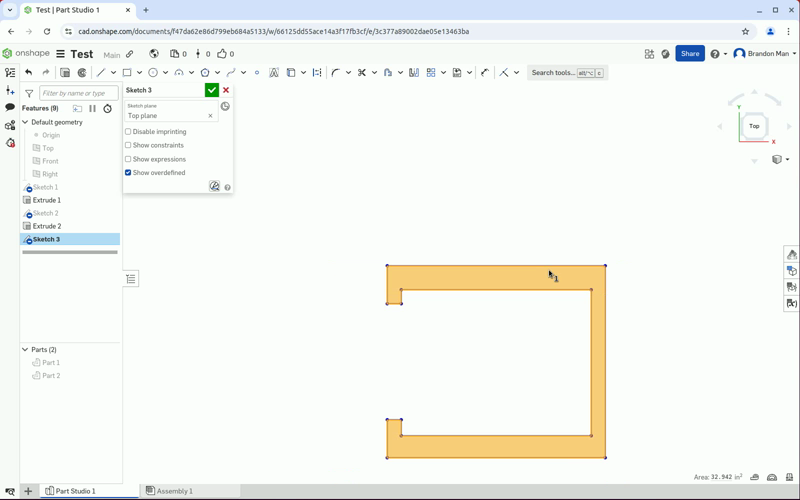
scroll(-6)
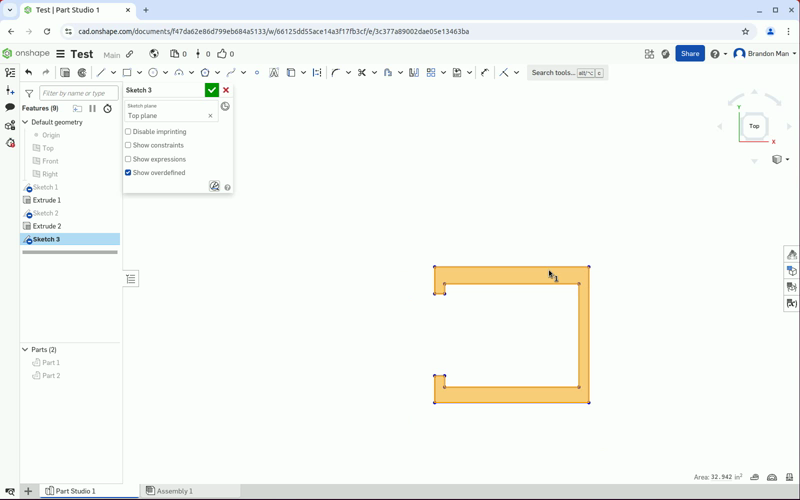
scroll(-6)
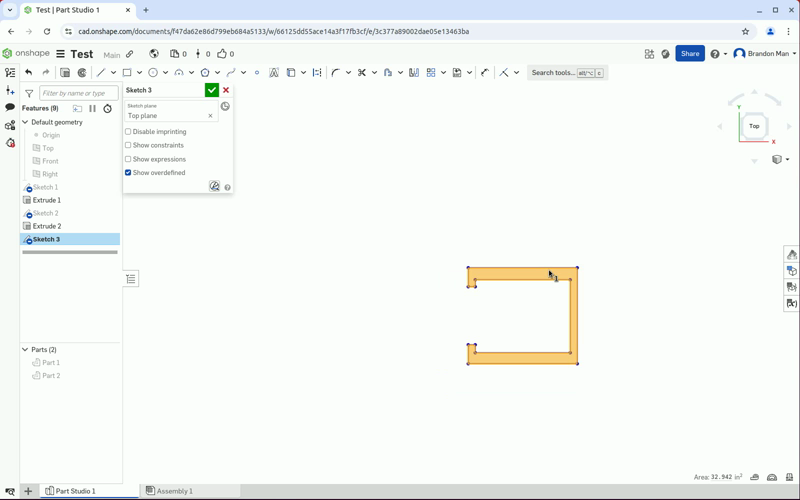
scroll(-6)
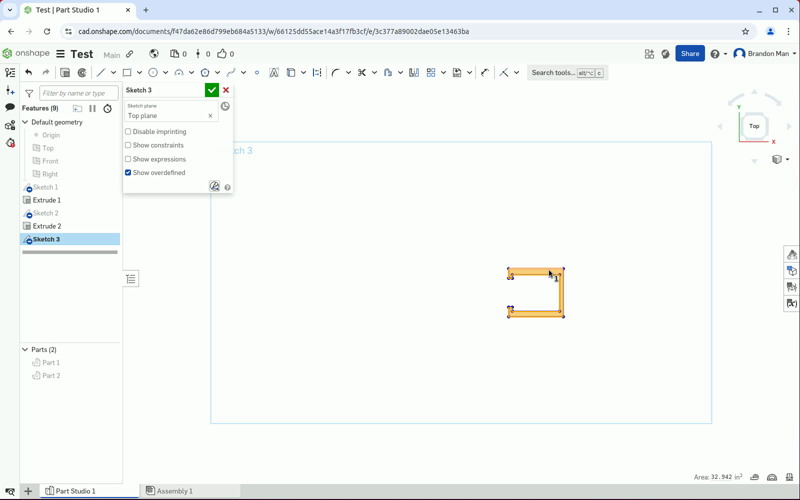
mouse_move(73, 352)
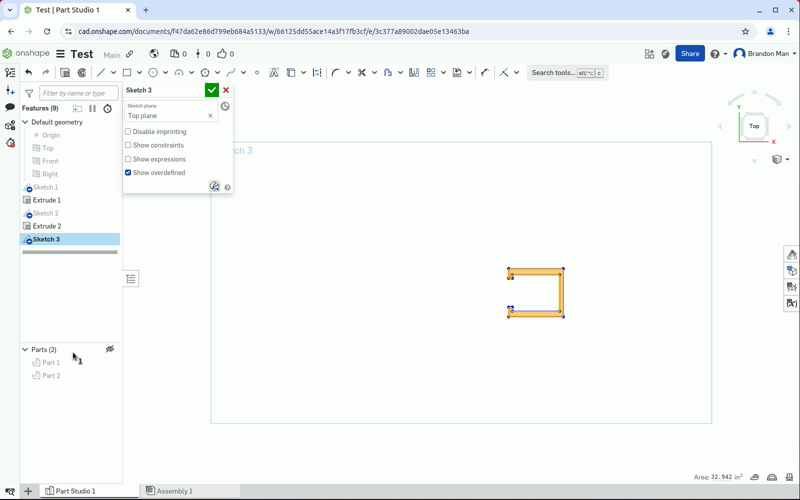
key(shift+y)
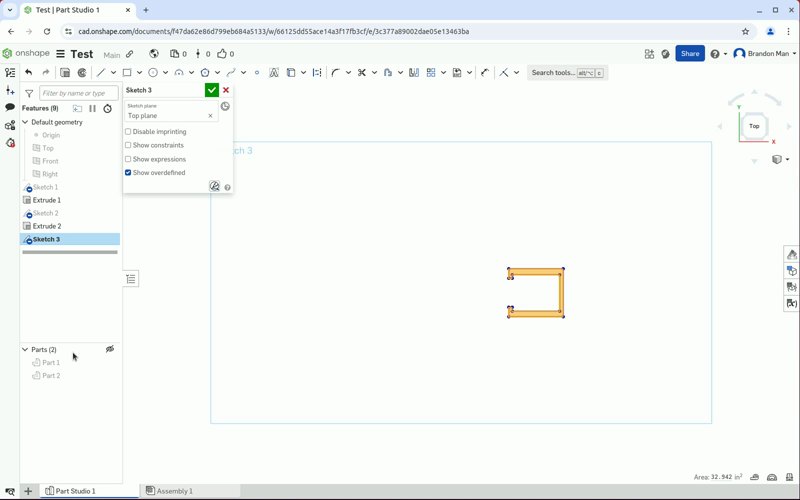
key(shift+e)
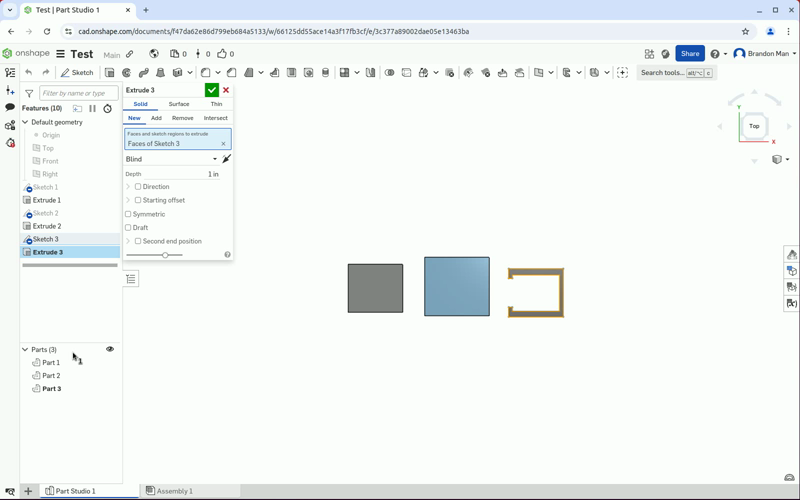
mouse_move(143, 106)
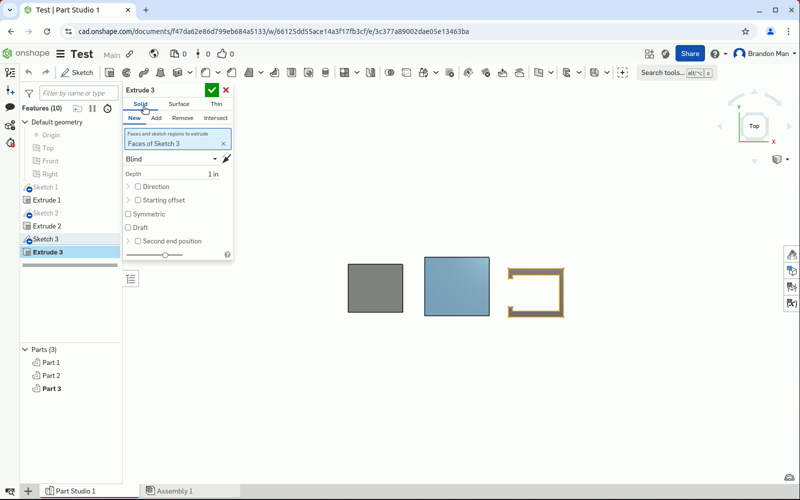
click(143, 106)
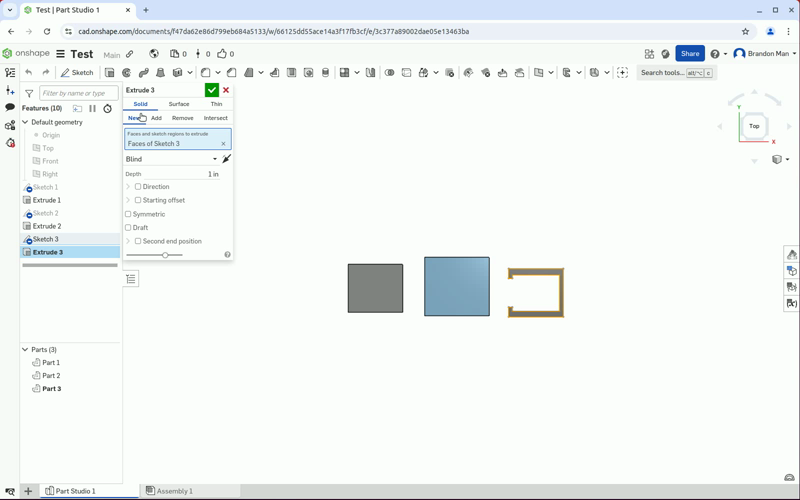
mouse_move(137, 120)
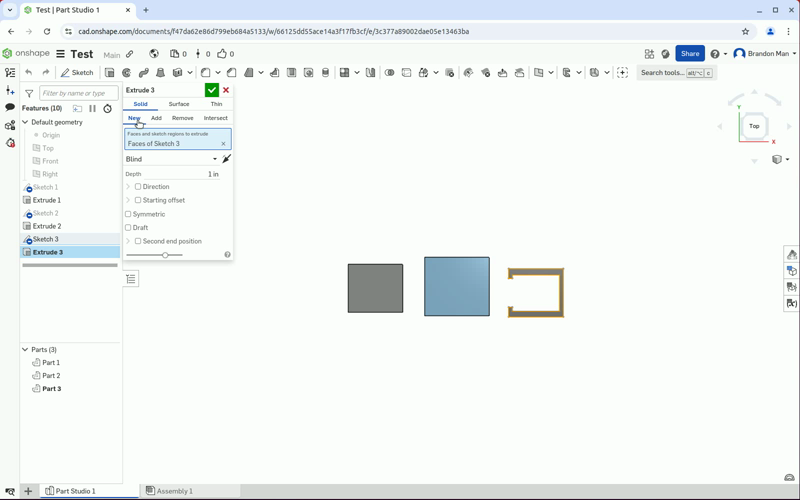
click(137, 120)
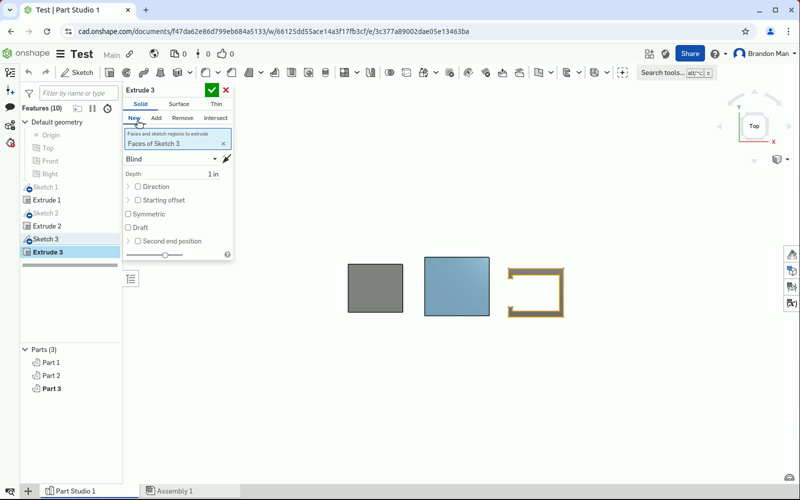
key(tab, 4)
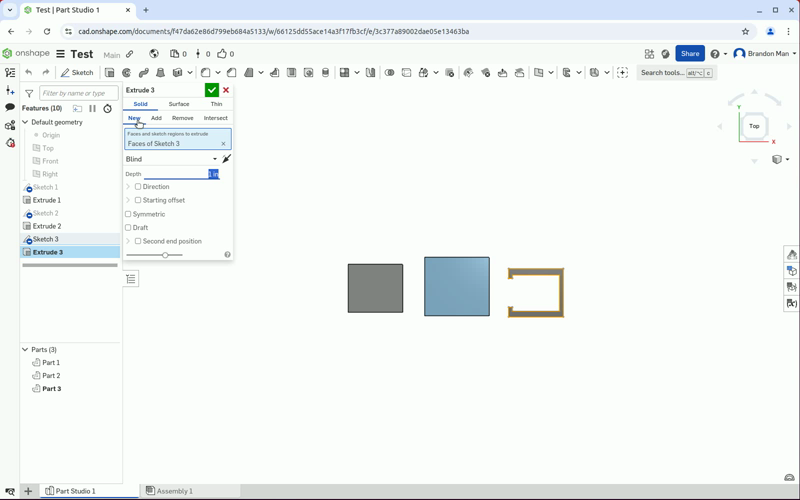
text(1.204)
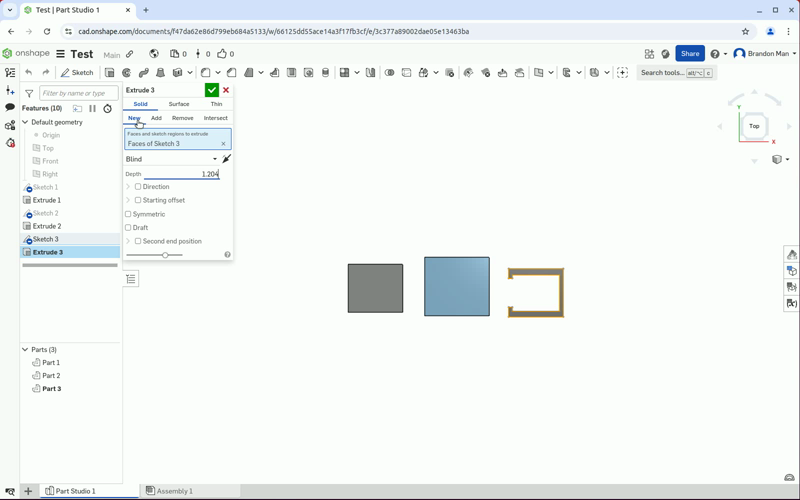
key(enter)
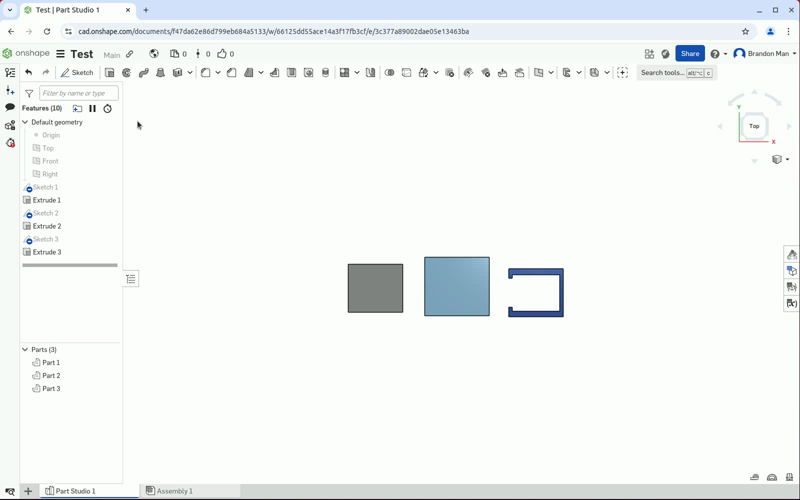
key(shift+h)
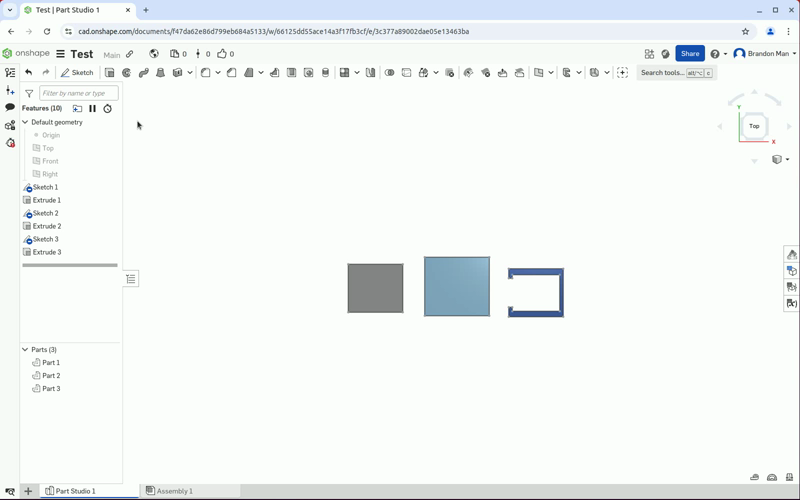
key(shift+h)
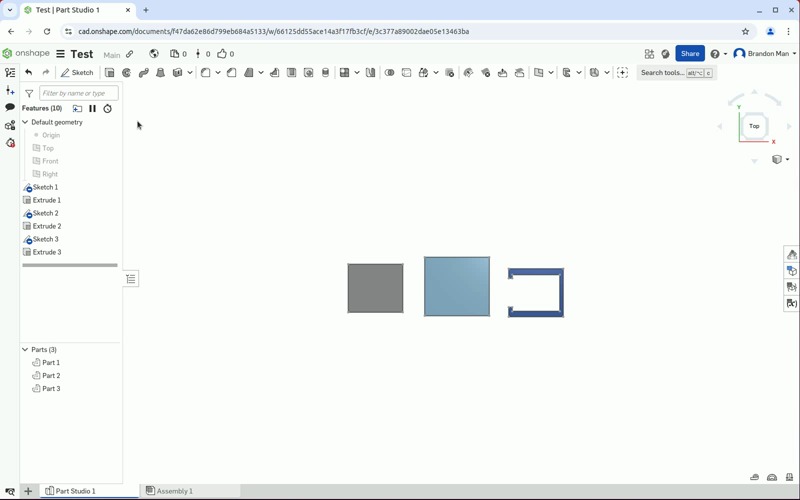
key(shift+7)
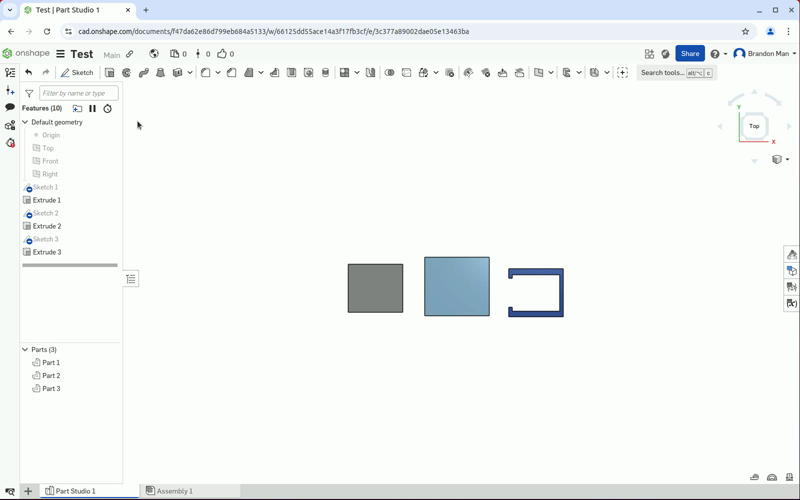
key(up, 3)
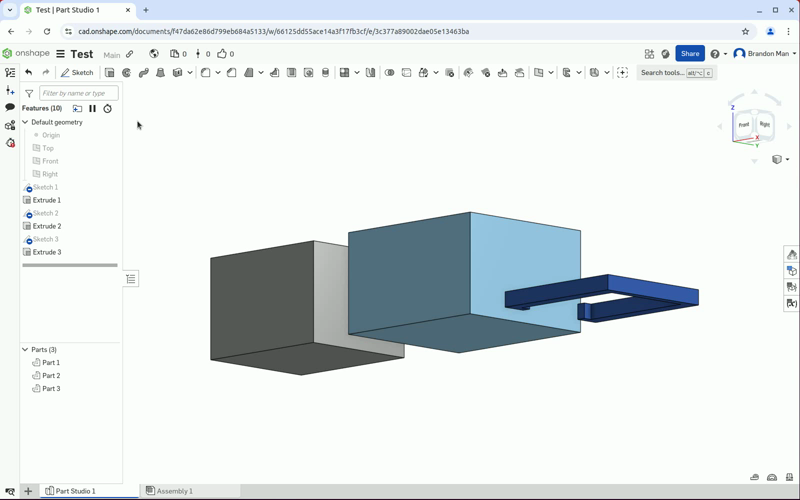
key(left, 3)
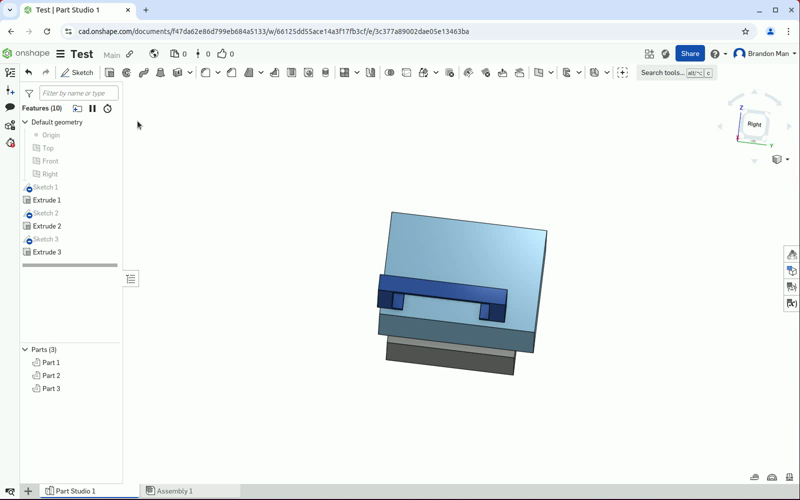
key(right, 3)
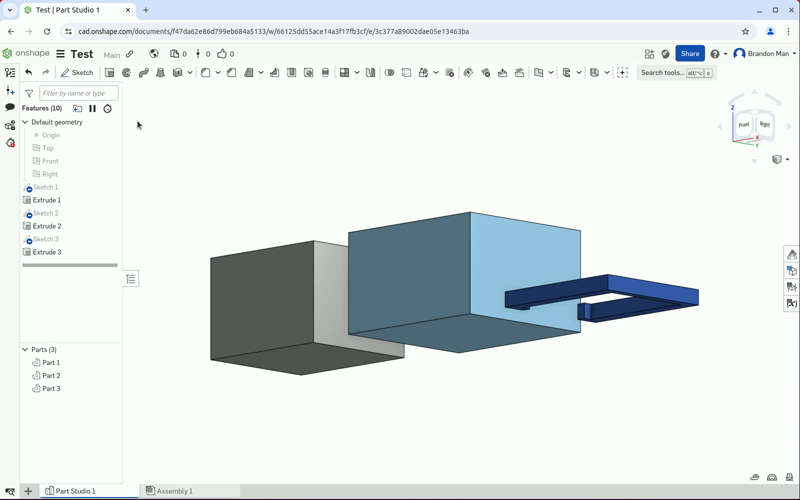
key(down, 3)
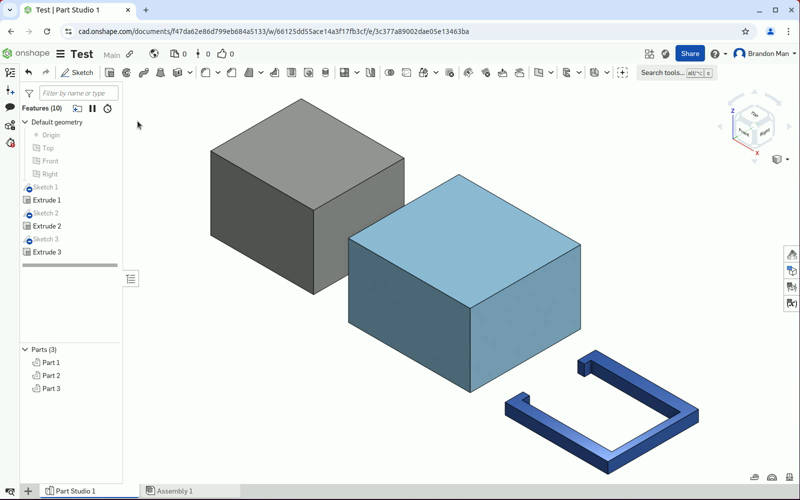
mouse_move(73, 189)
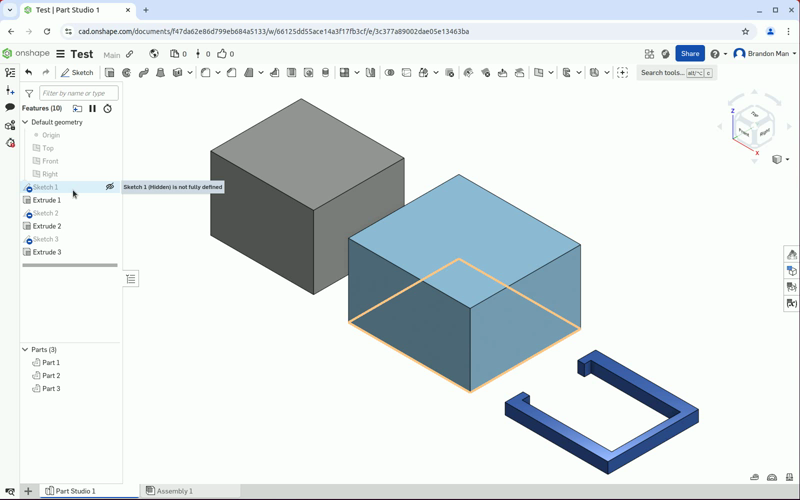
click(73, 189)